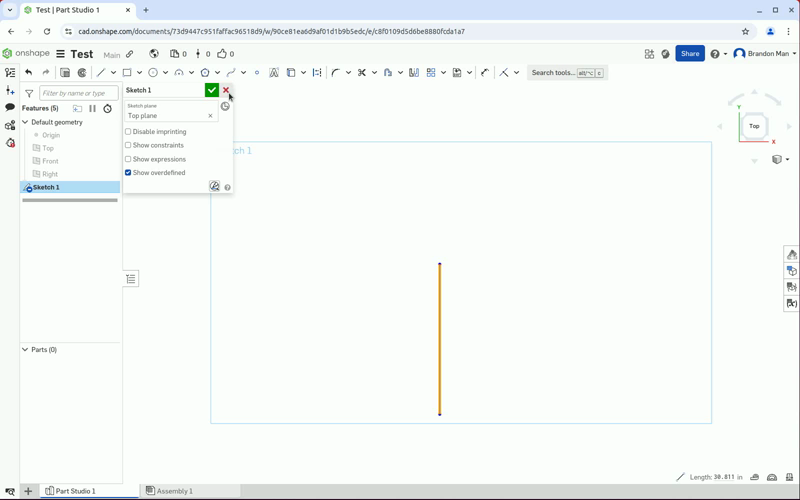
key(shift+h)
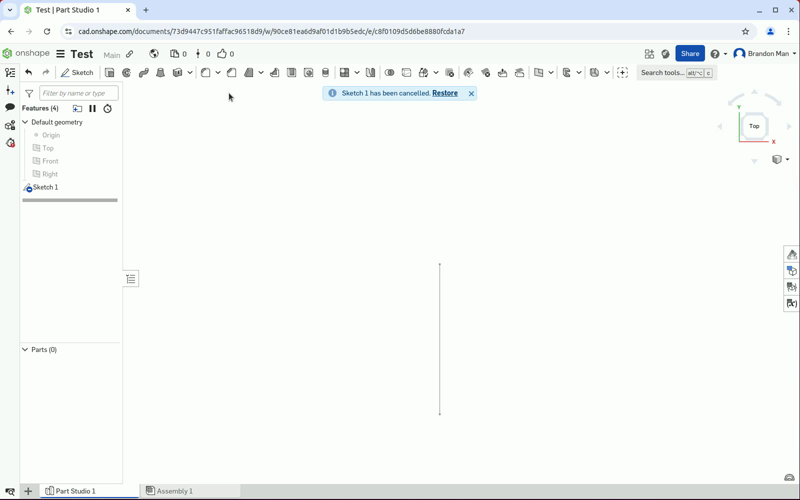
mouse_move(73, 352)
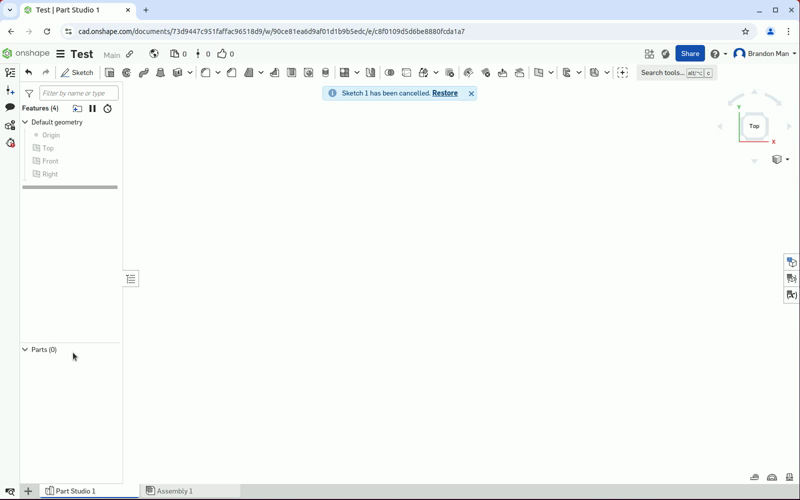
key(y)
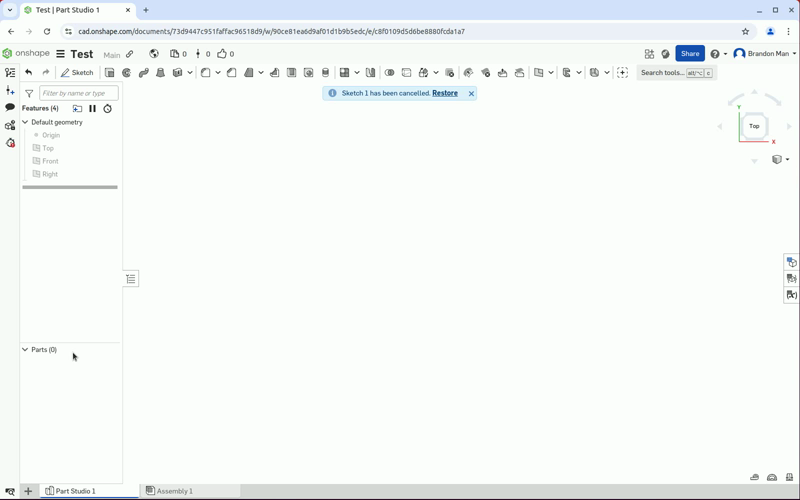
key(shift+p)
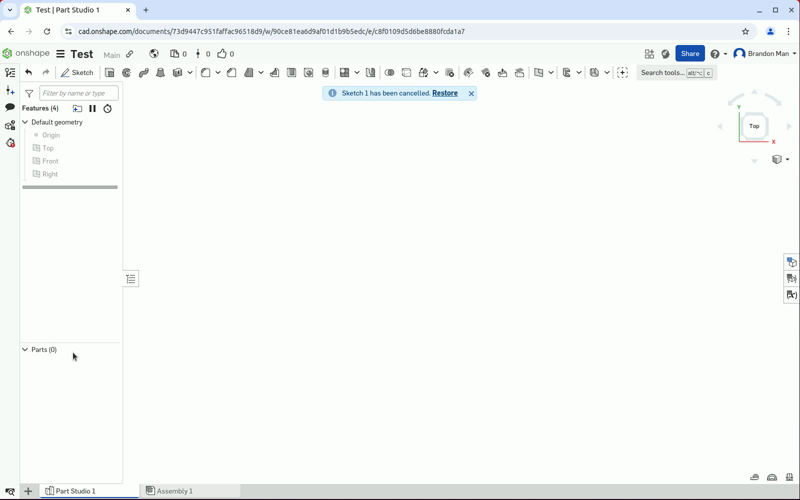
key(space)
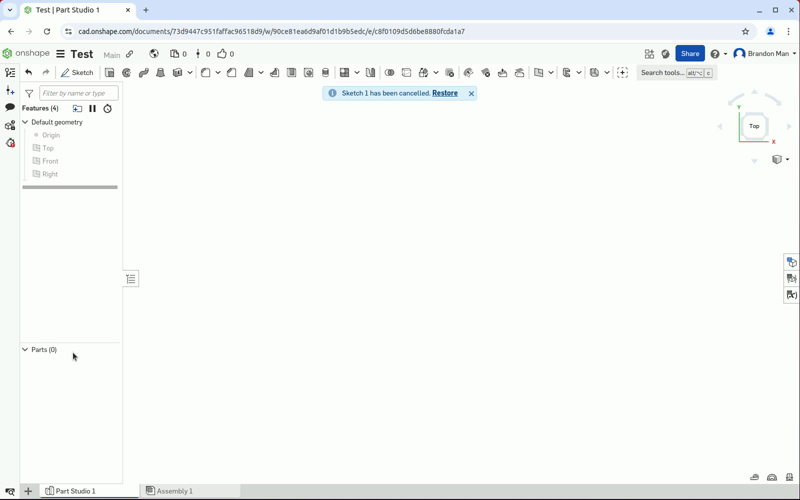
key_down(shift)
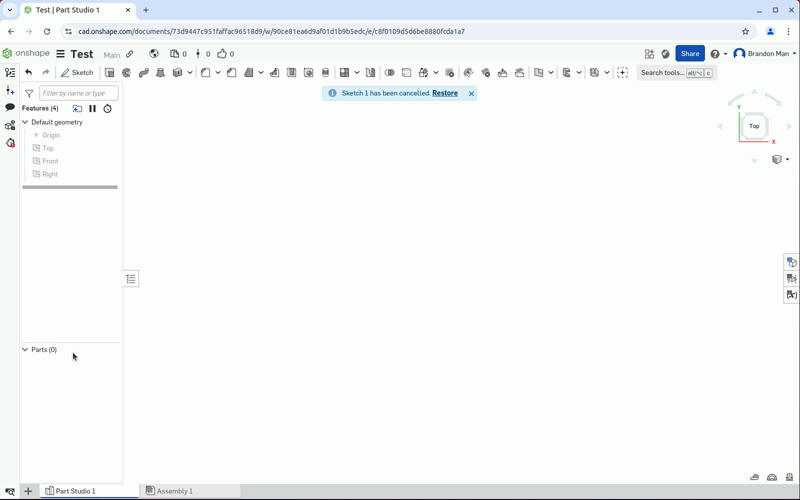
key(up)
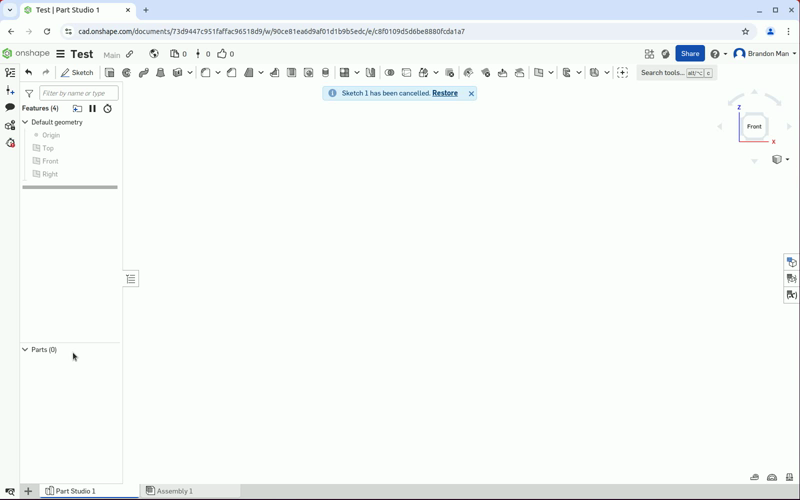
key_up(shift)
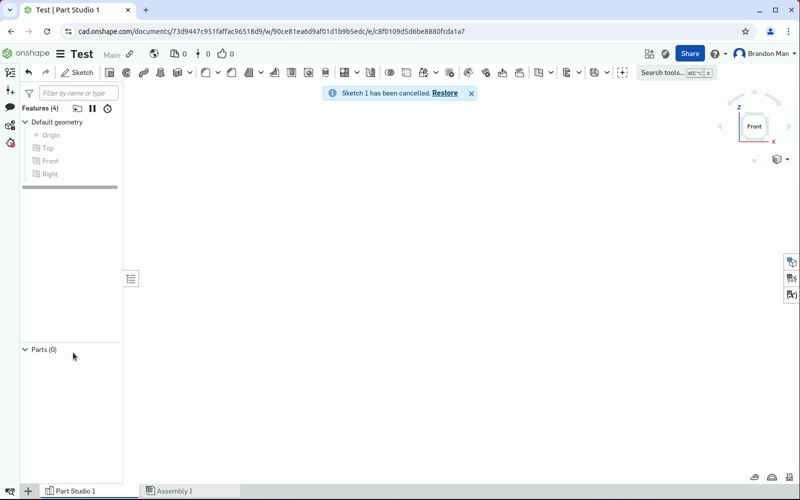
mouse_move(73, 352)
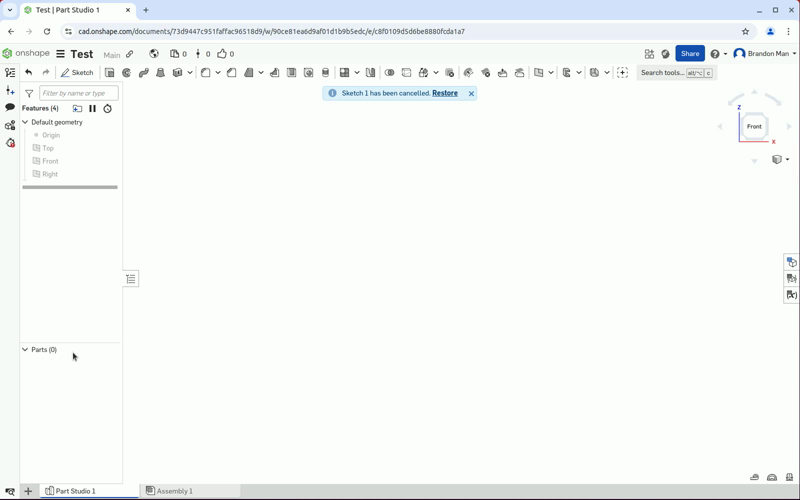
key(shift+y)
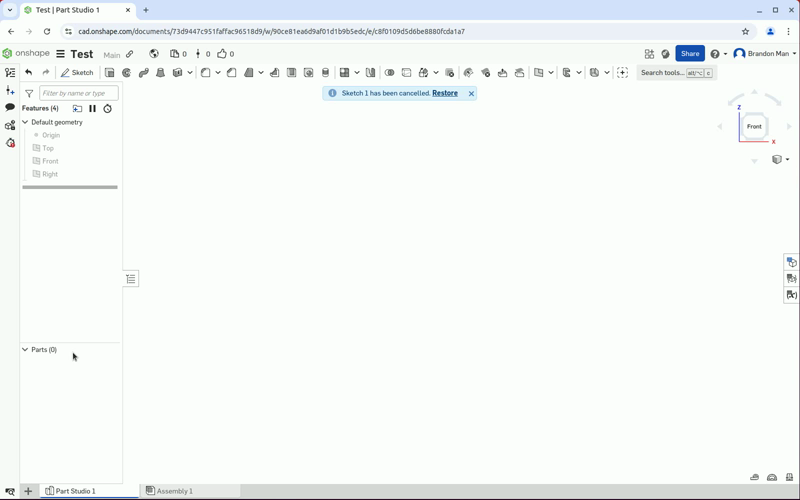
key(shift+s)
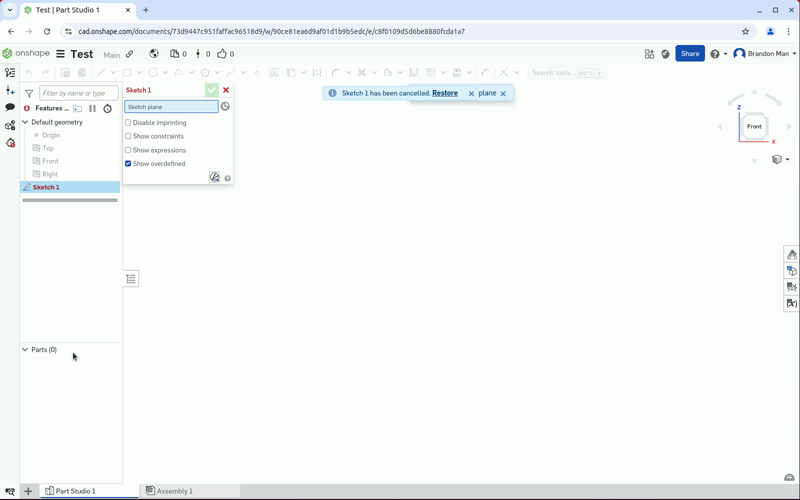
mouse_move(73, 163)
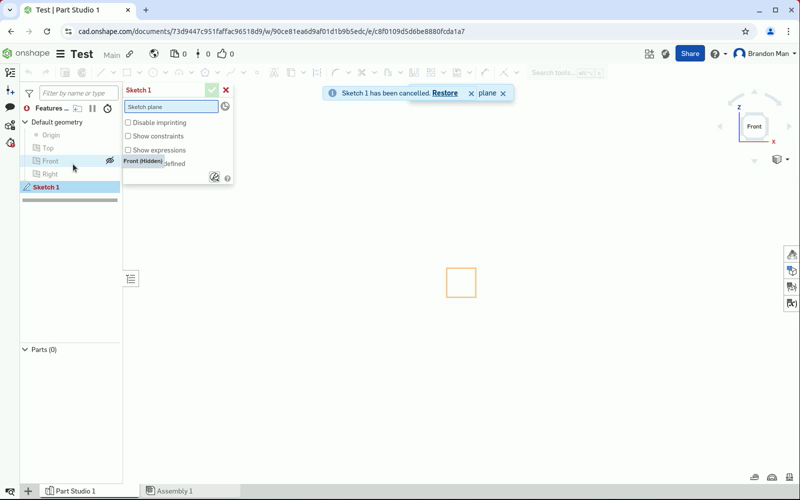
click(73, 163)
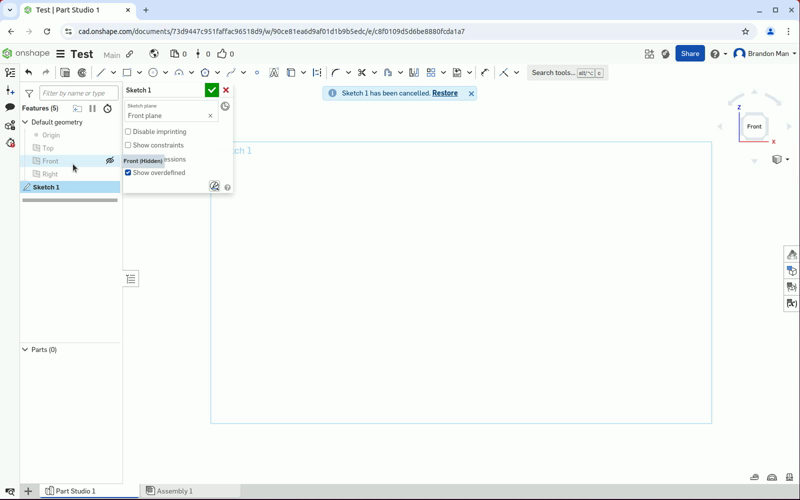
mouse_move(73, 352)
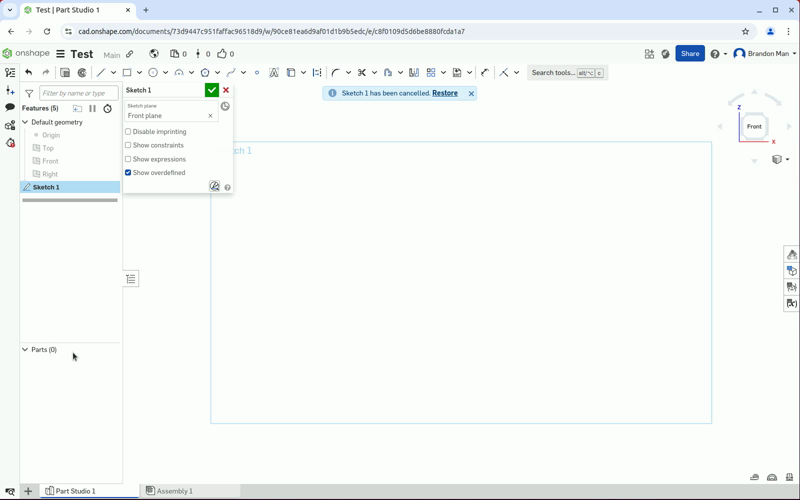
key(y)
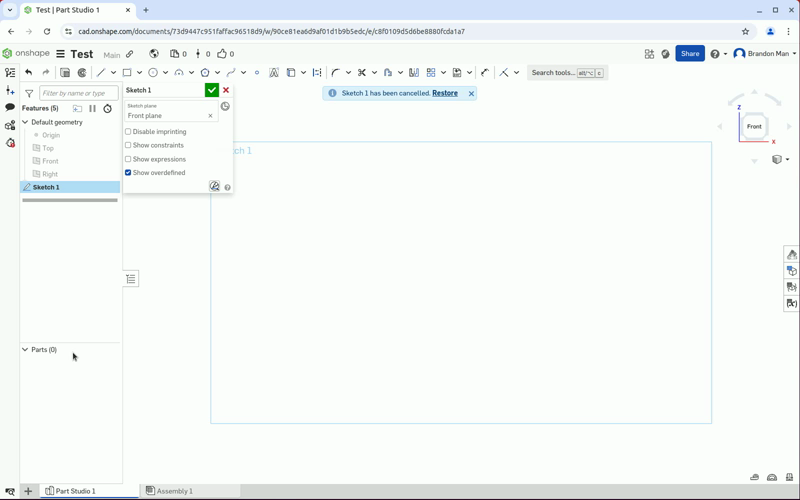
key(c)
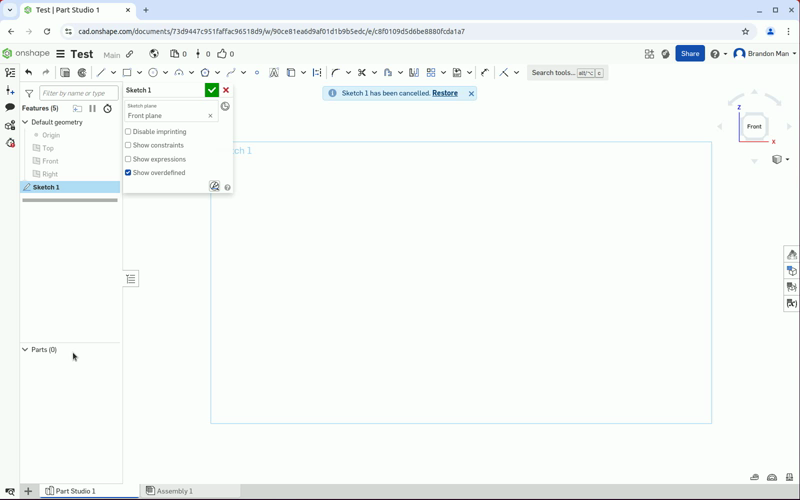
key_down(shift)
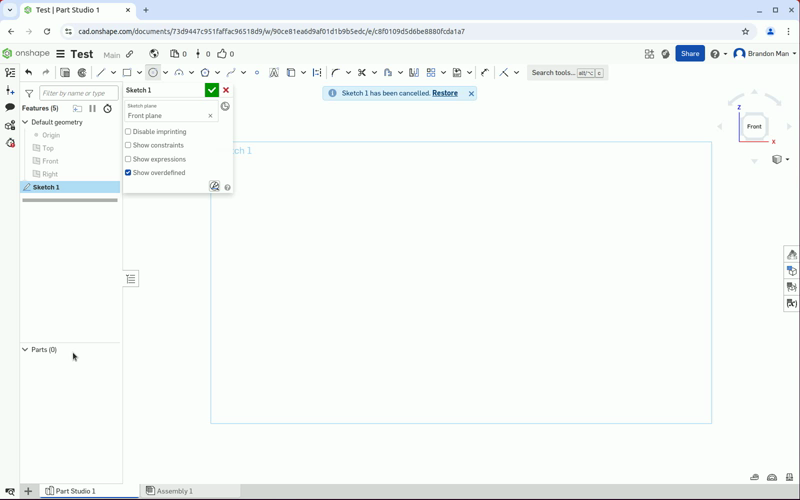
mouse_move(461, 282)
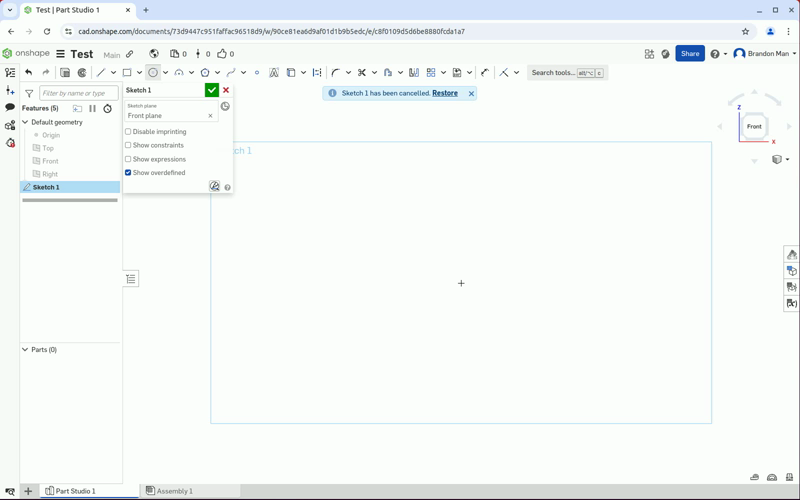
click(461, 282)
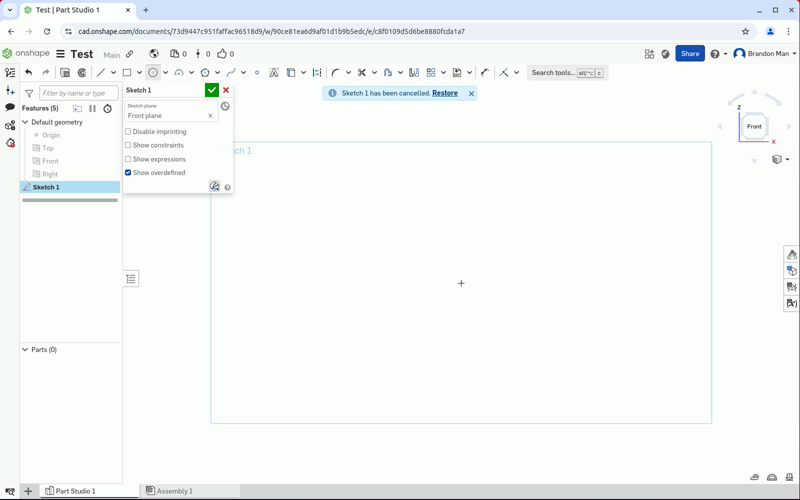
key_up(shift)
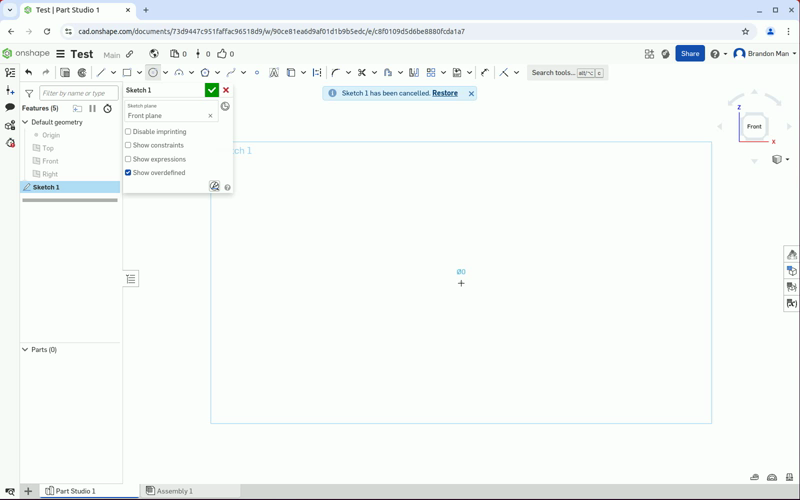
mouse_move(495, 282)
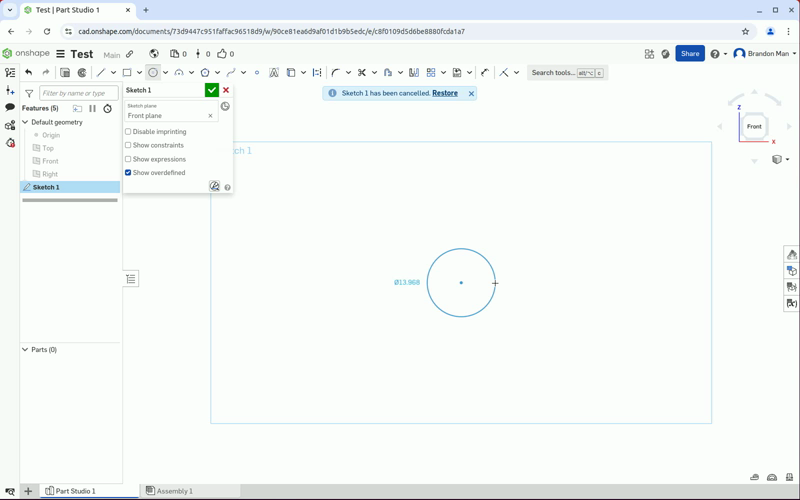
click(495, 282)
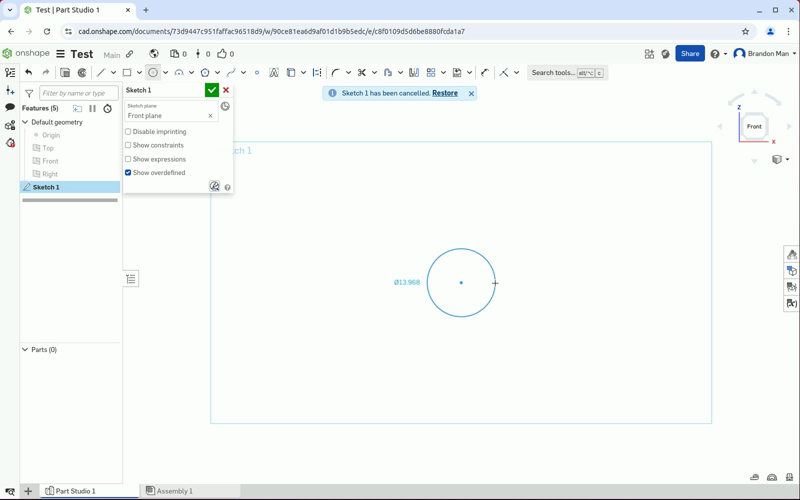
key(esc)
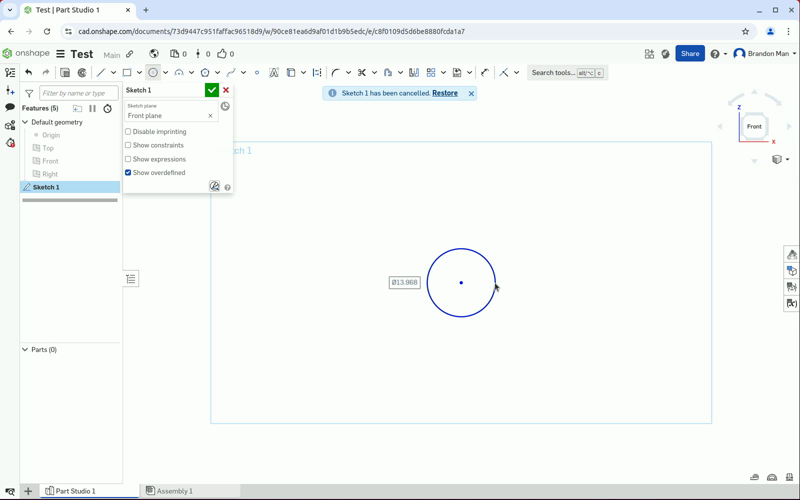
key(c)
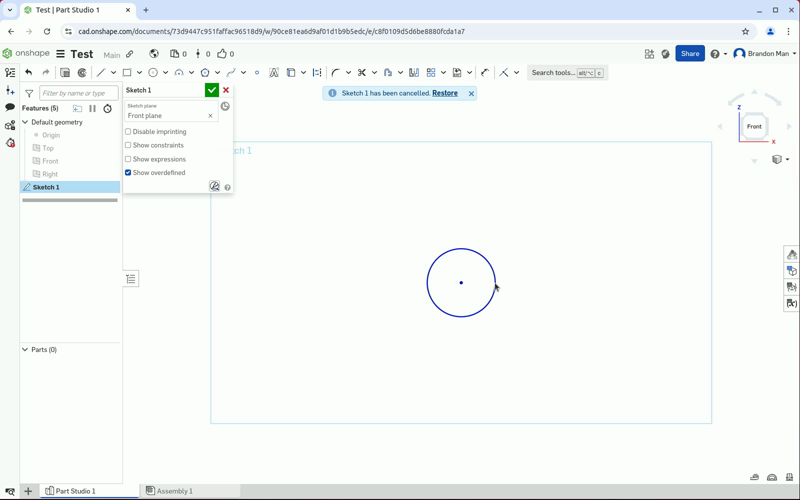
key_down(shift)
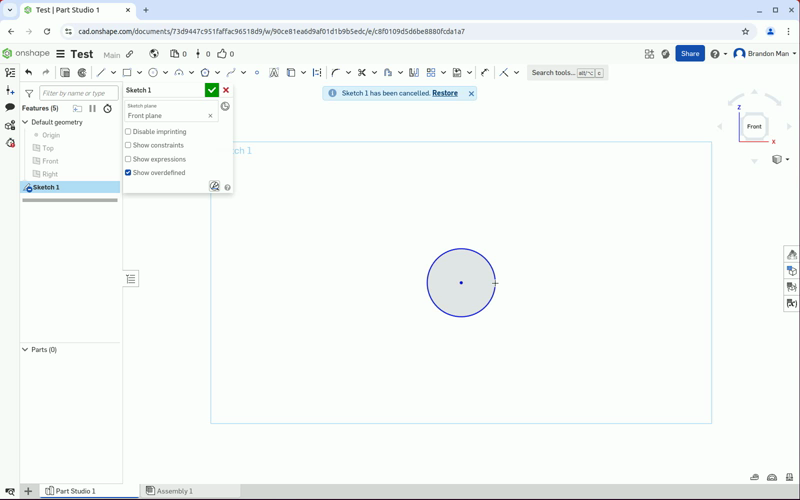
mouse_move(461, 282)
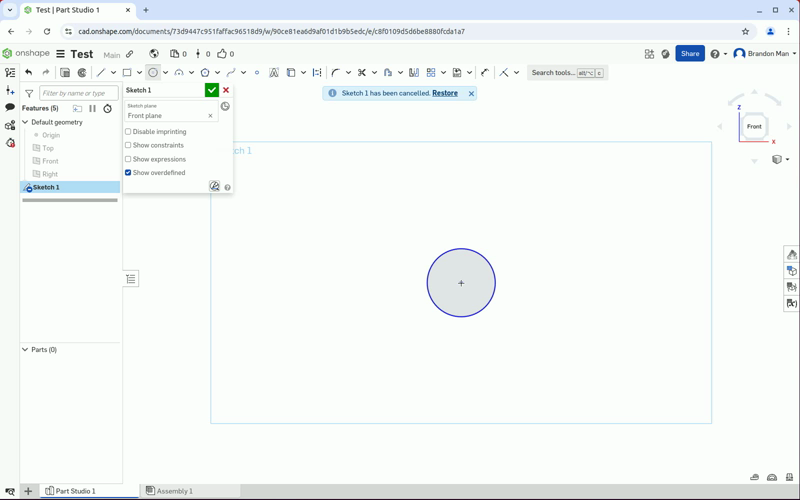
click(461, 282)
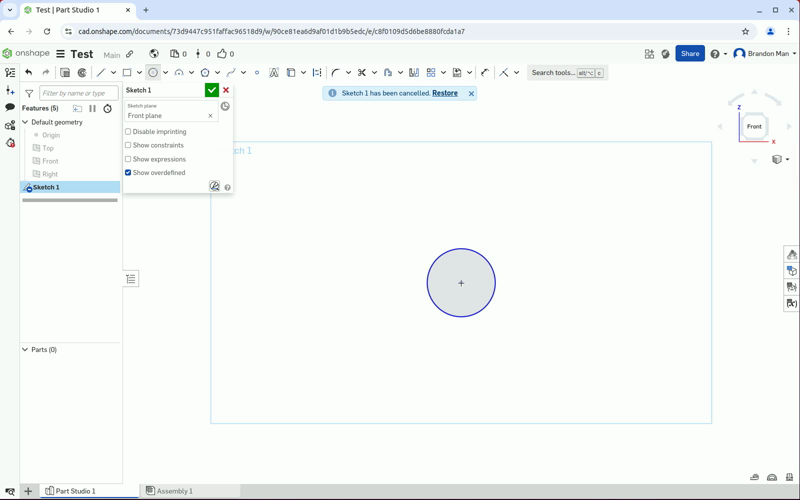
key_up(shift)
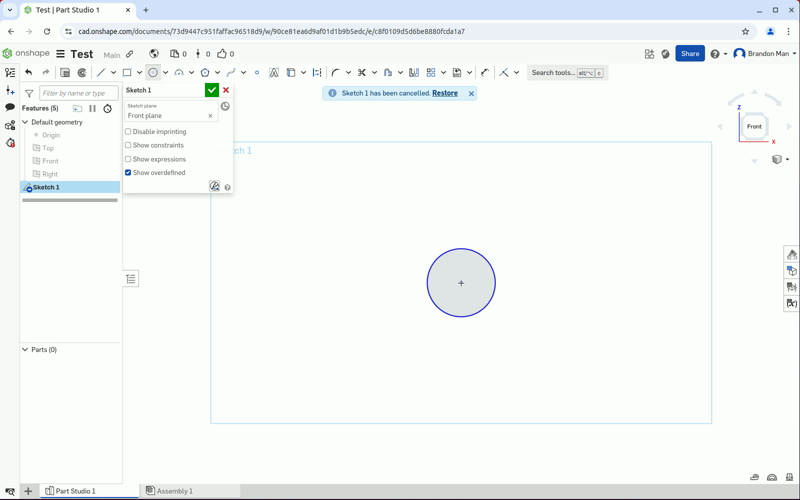
mouse_move(478, 282)
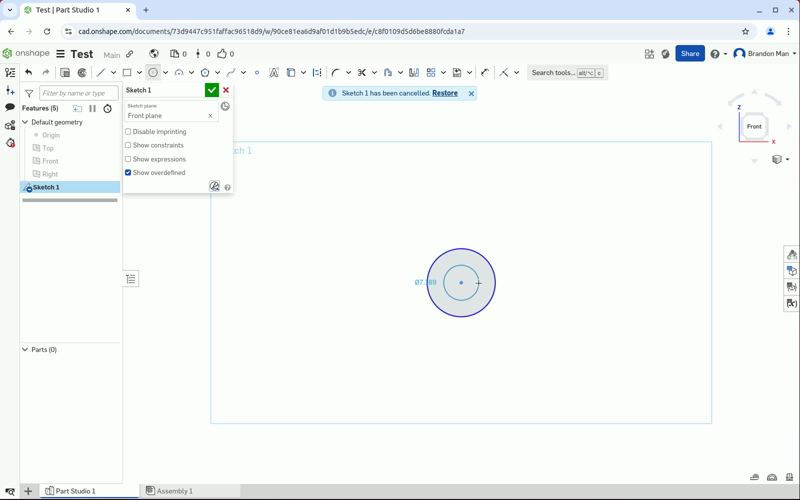
click(478, 282)
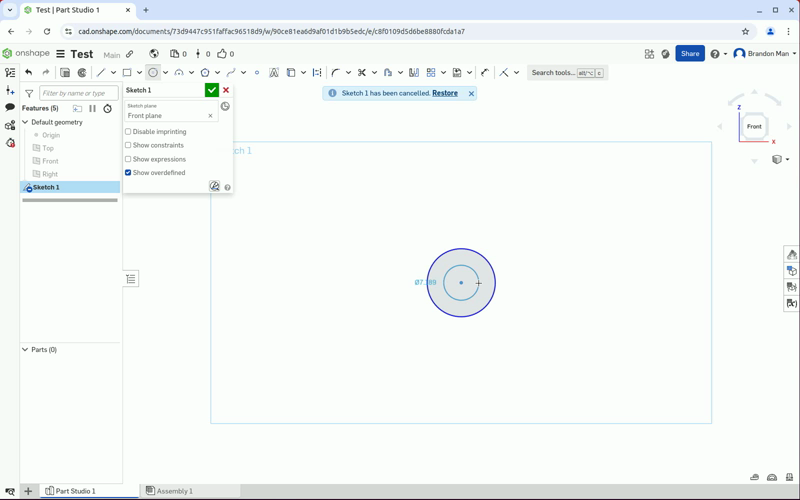
key(esc)
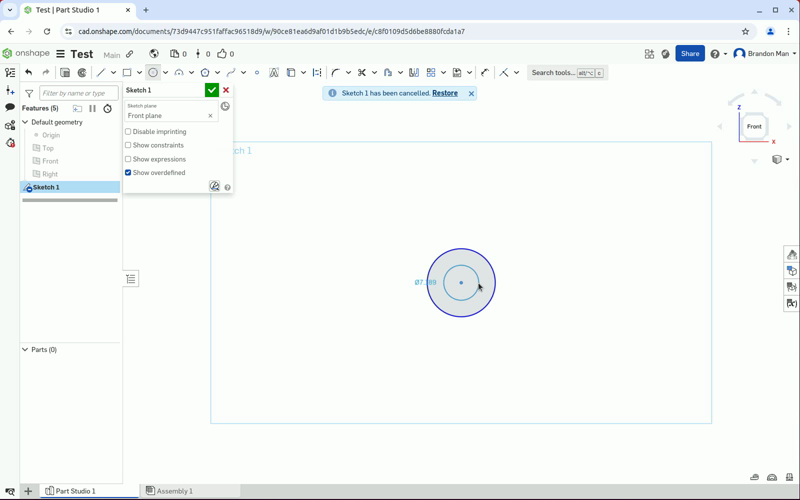
mouse_move(437, 264)
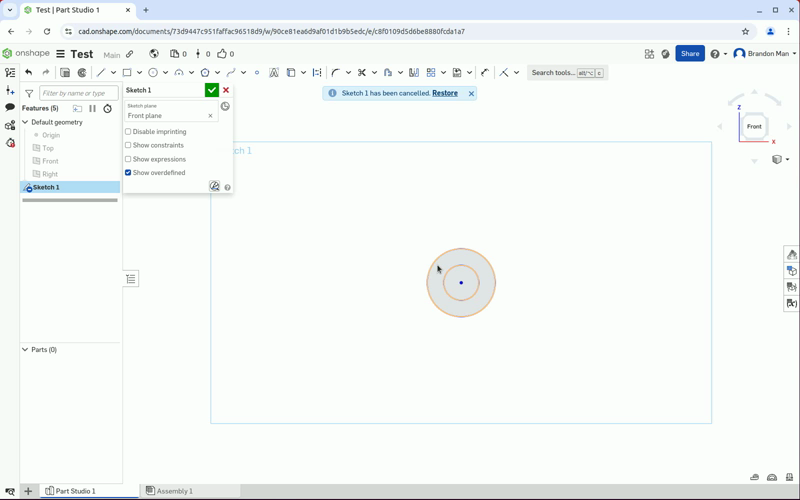
click(437, 264)
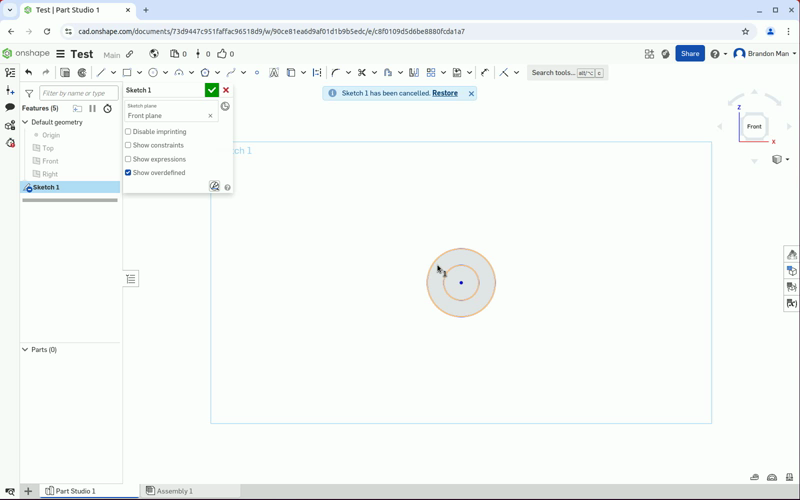
mouse_move(73, 352)
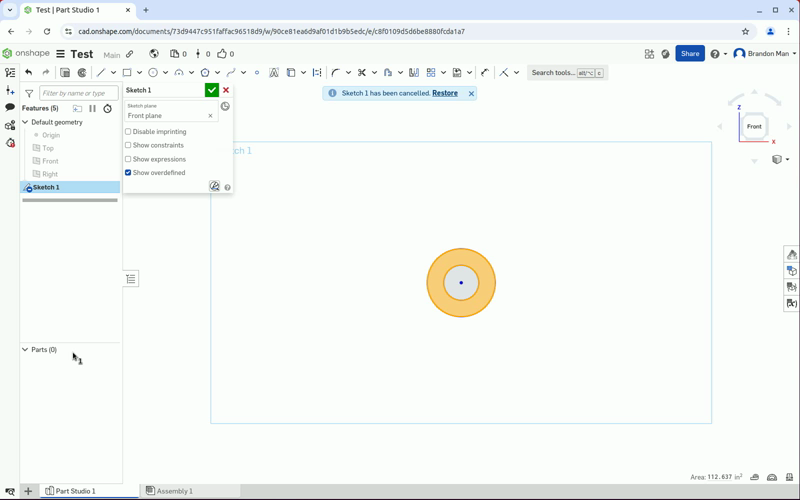
key(shift+y)
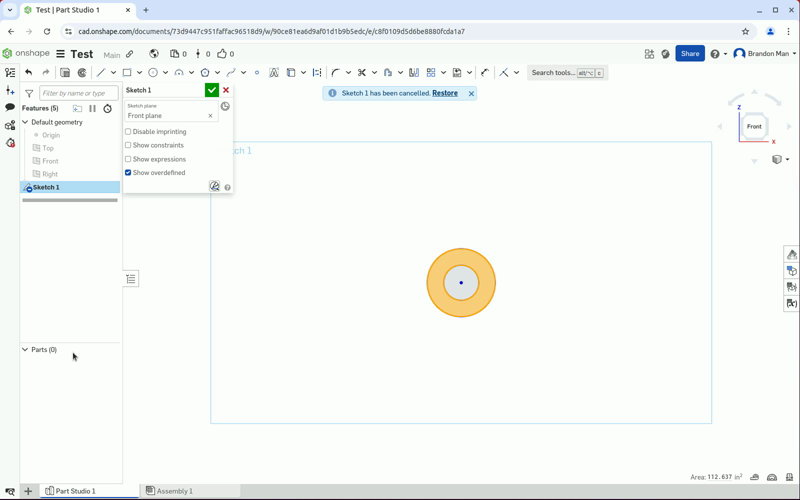
key(shift+e)
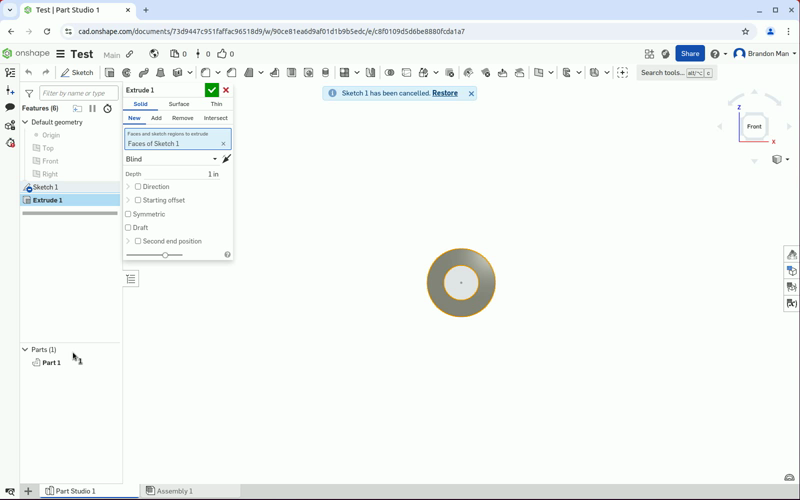
mouse_move(143, 106)
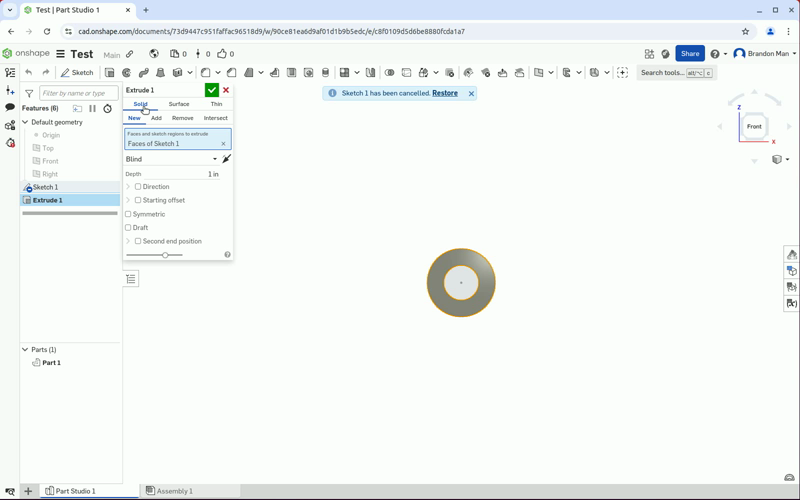
click(143, 106)
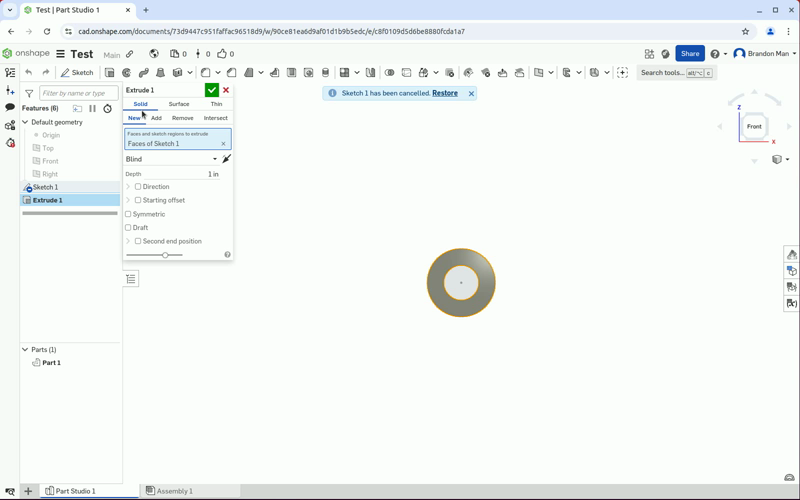
mouse_move(137, 120)
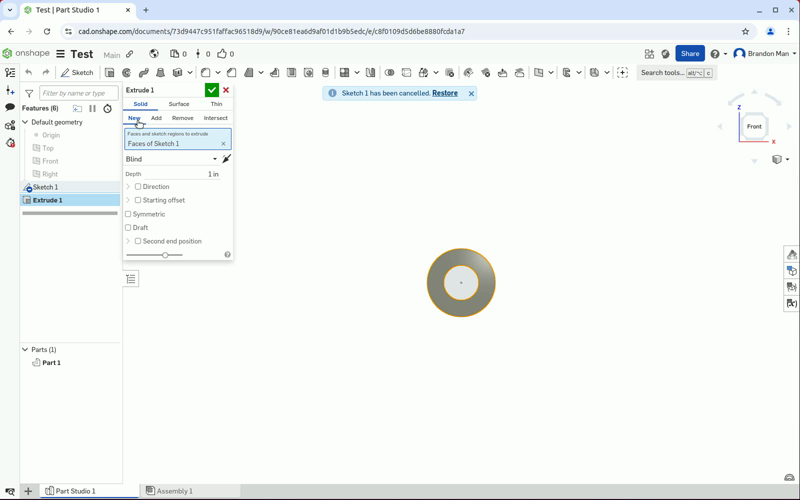
click(137, 120)
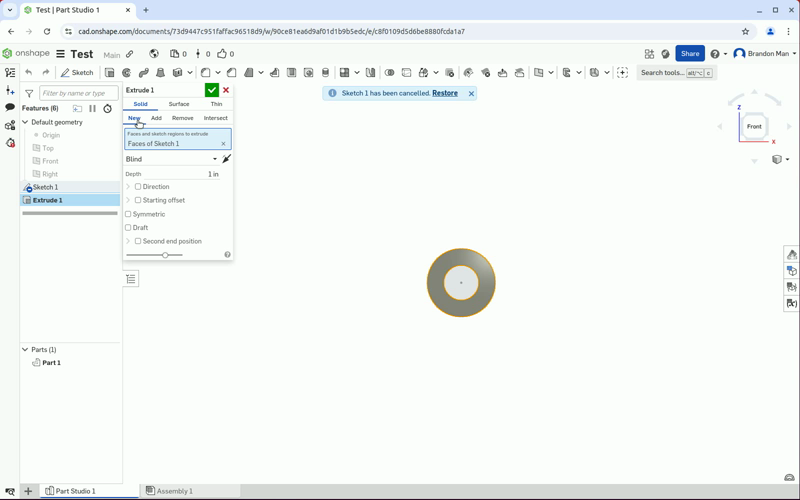
key(tab, 4)
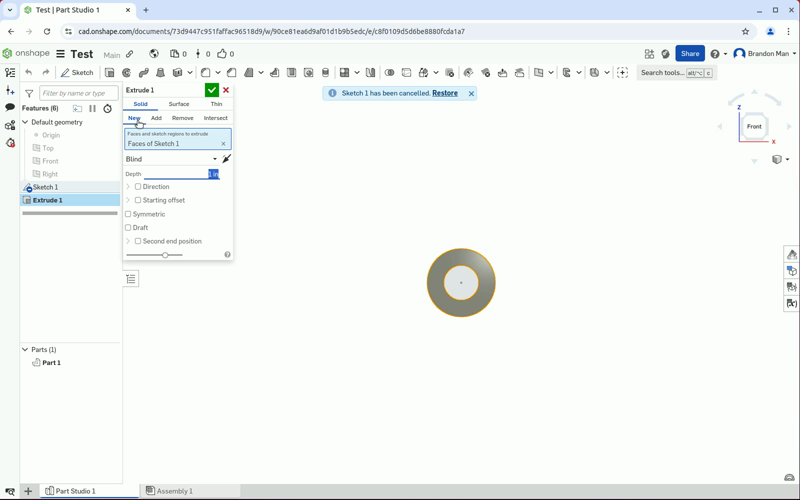
text(4.574)
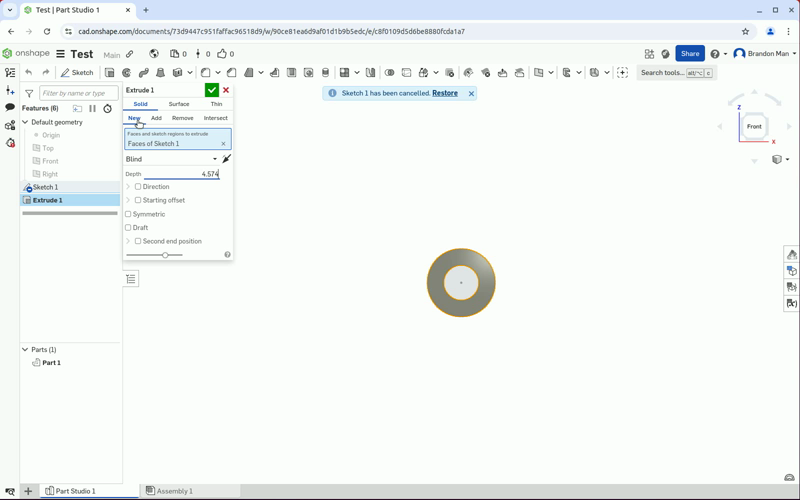
key(enter)
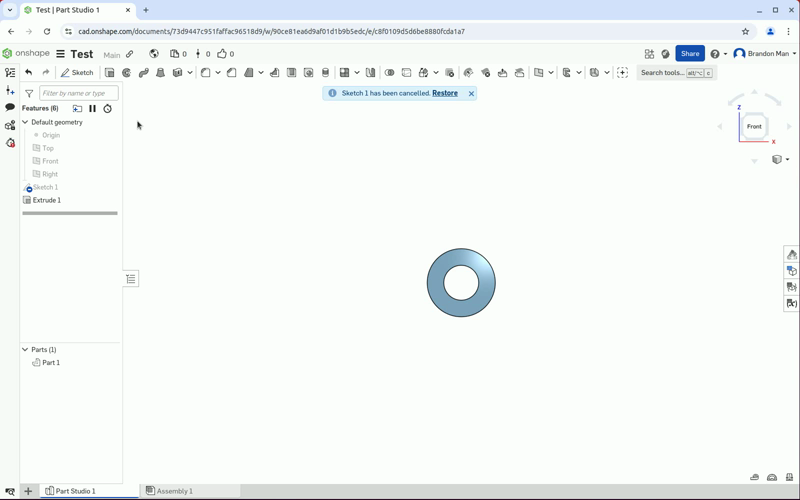
key(shift+h)
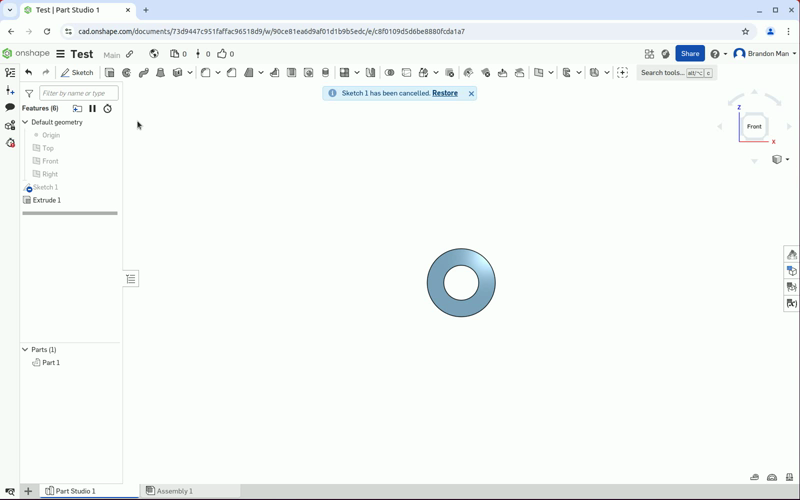
key(shift+h)
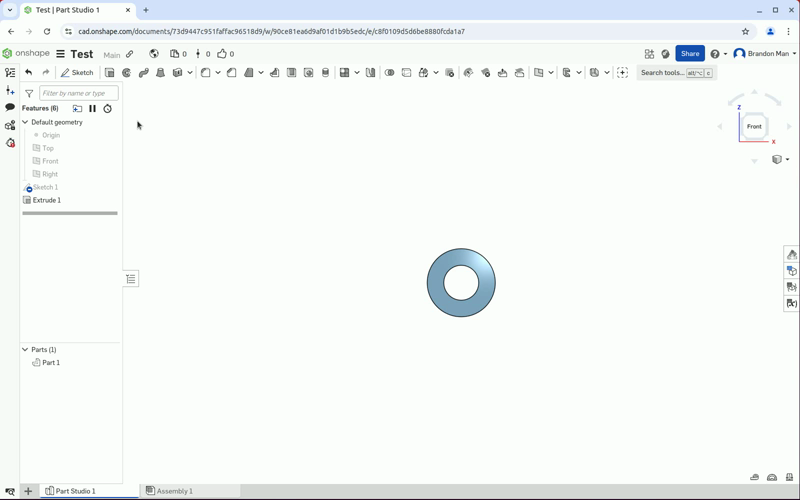
mouse_move(73, 189)
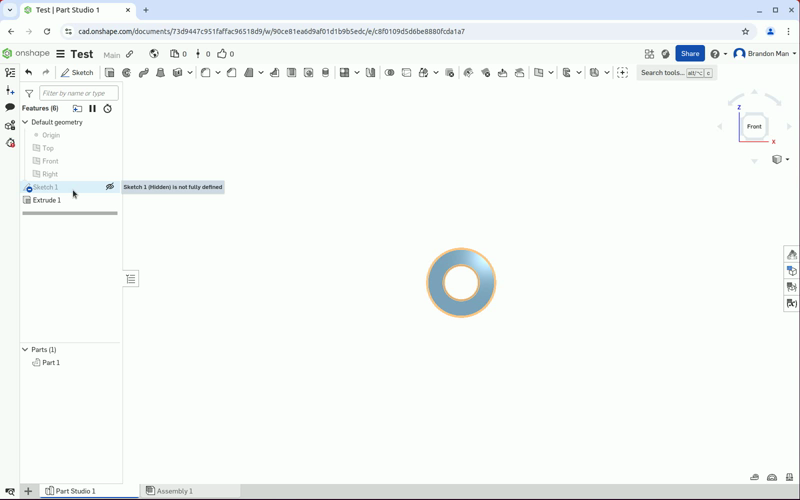
click(73, 189)
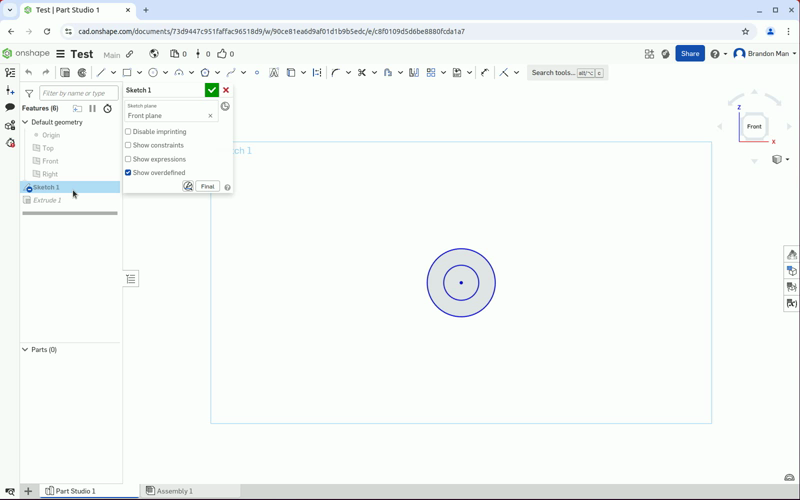
mouse_move(229, 92)
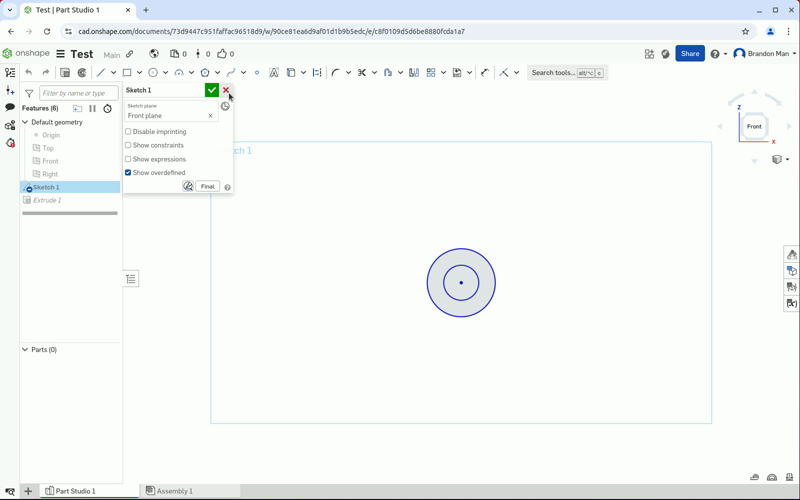
click(229, 92)
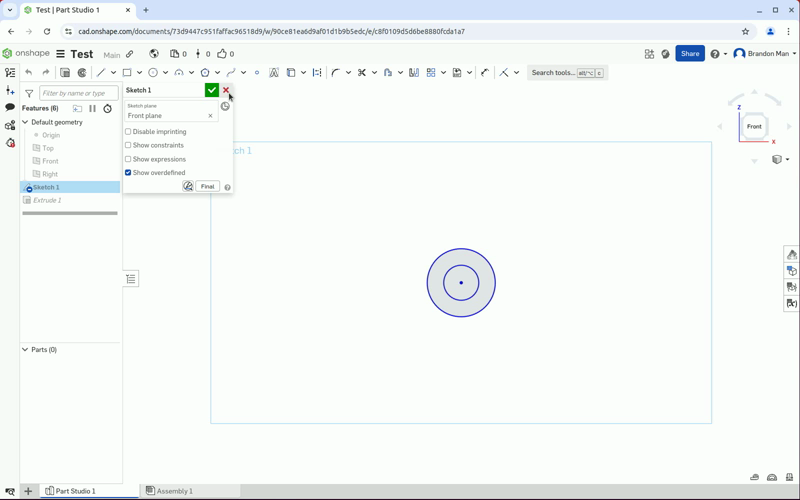
key(shift+s)
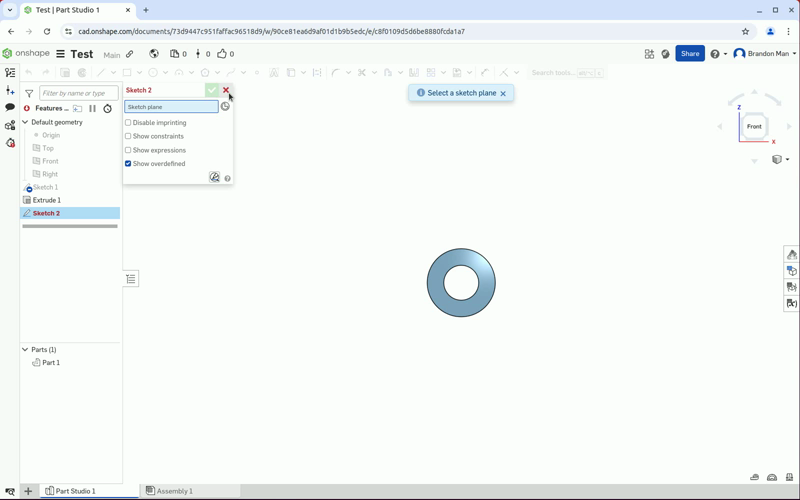
mouse_move(73, 163)
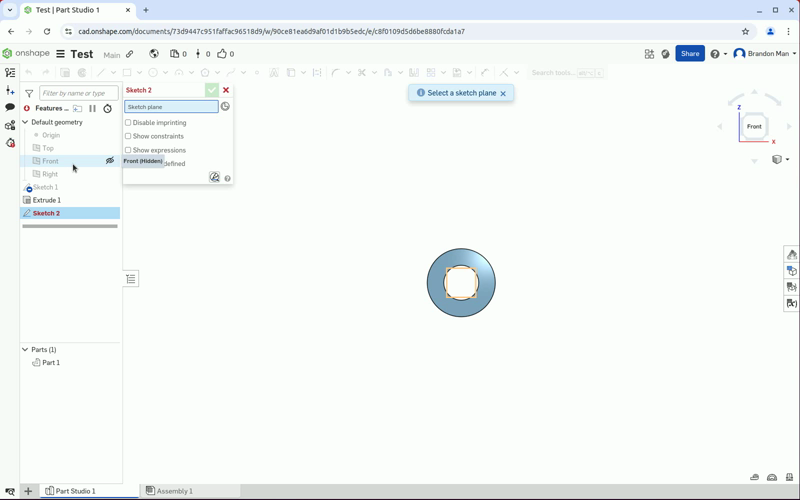
click(73, 163)
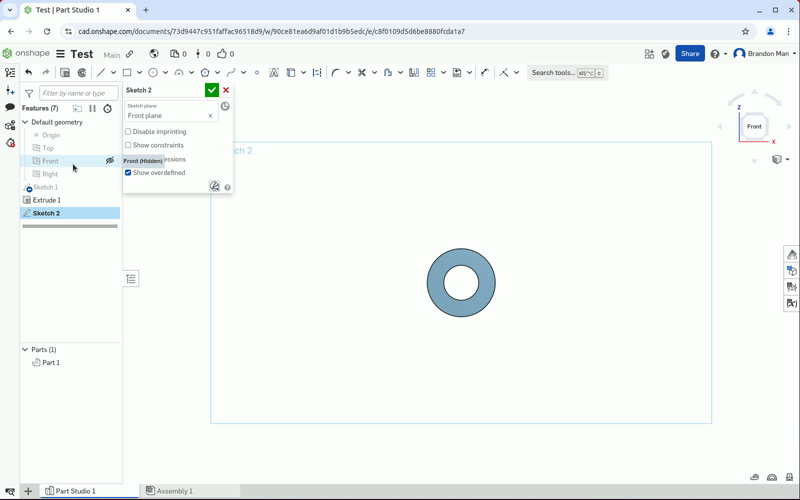
mouse_move(73, 352)
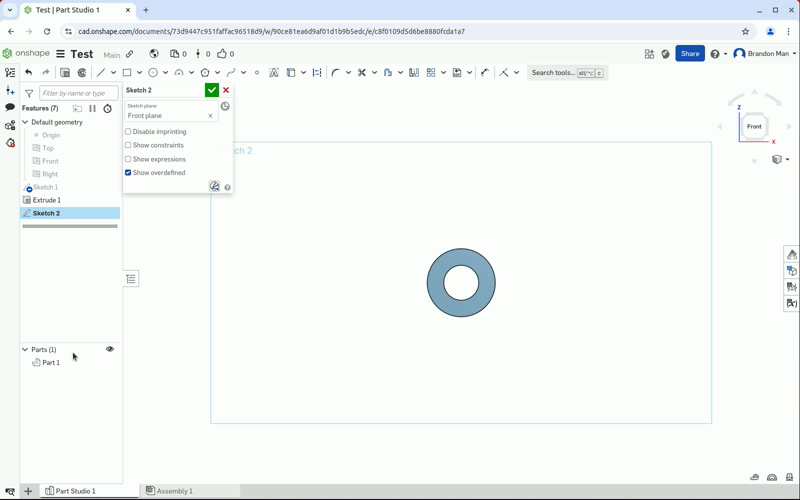
key(y)
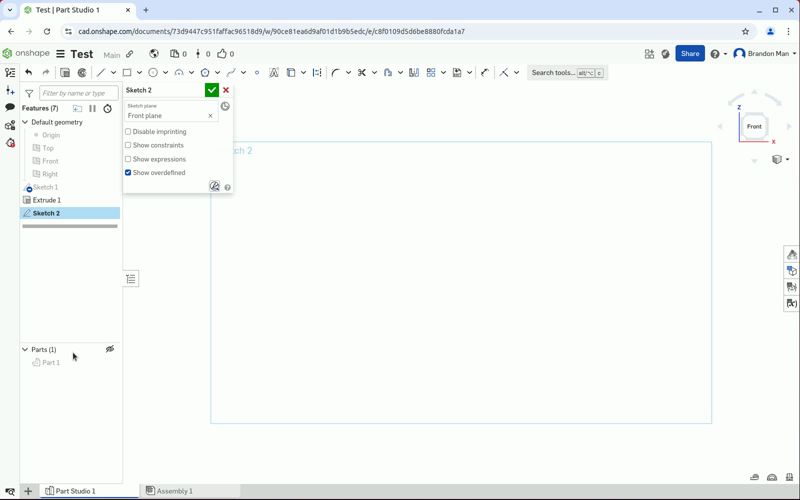
key(l)
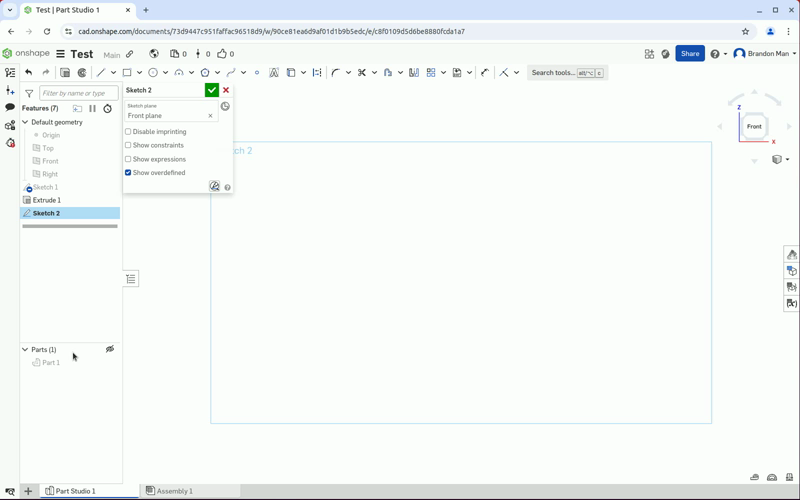
key_down(shift)
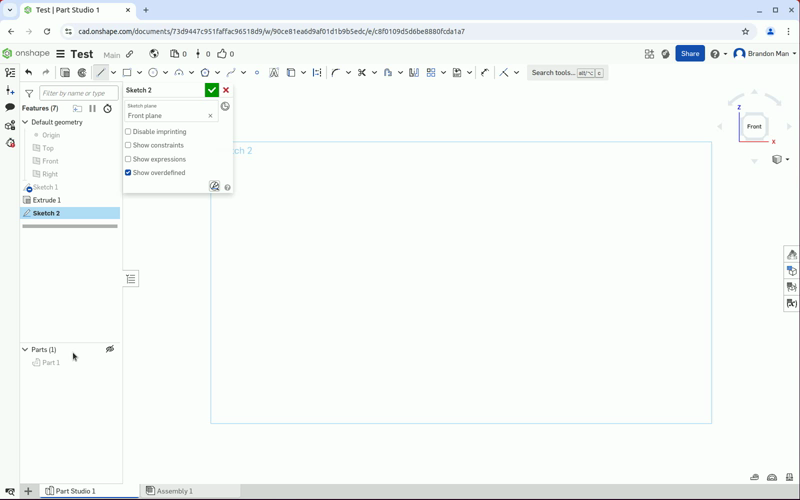
mouse_move(368, 305)
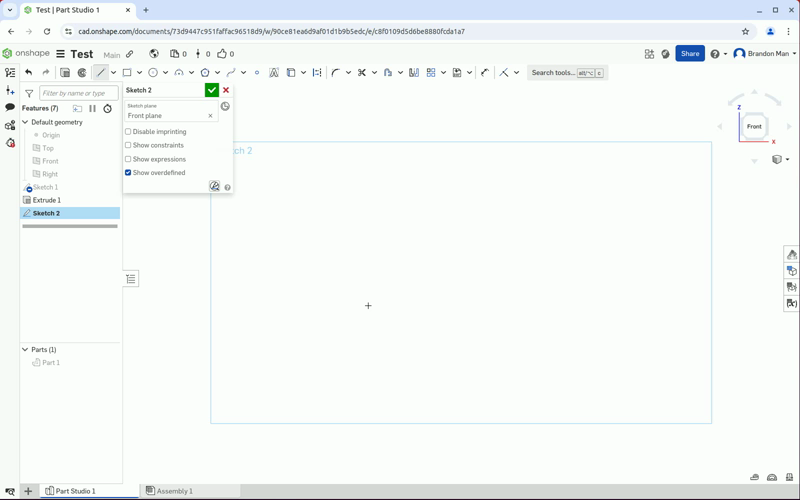
click(368, 305)
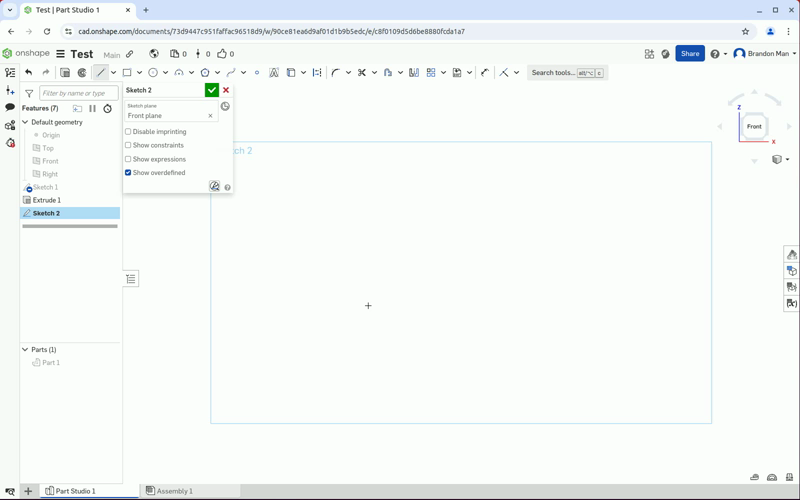
key_up(shift)
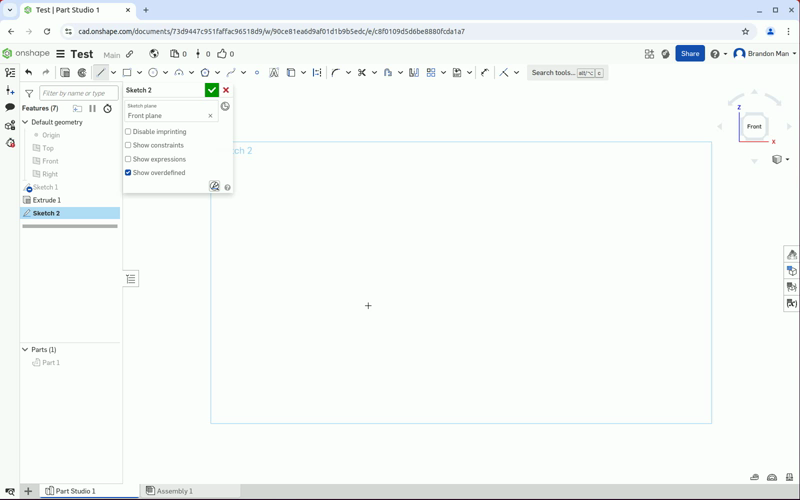
key_down(shift)
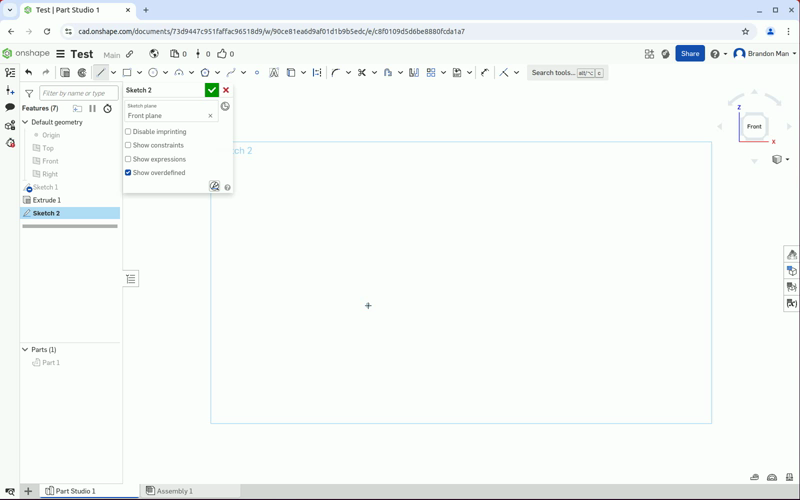
mouse_move(457, 316)
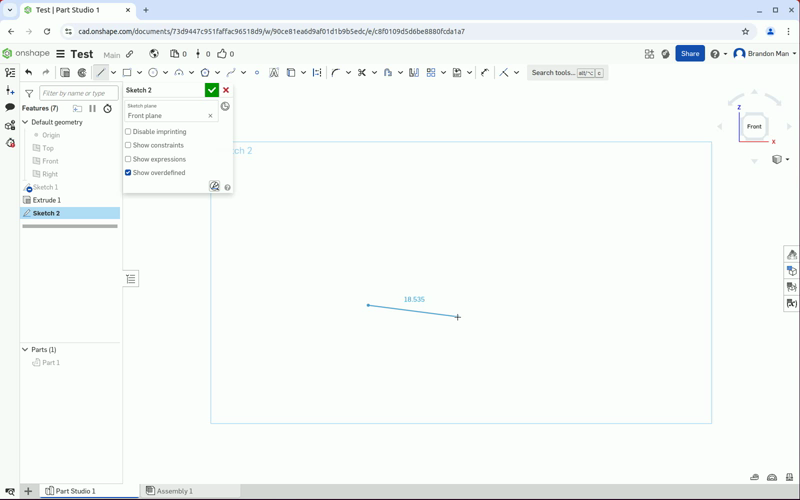
click(457, 316)
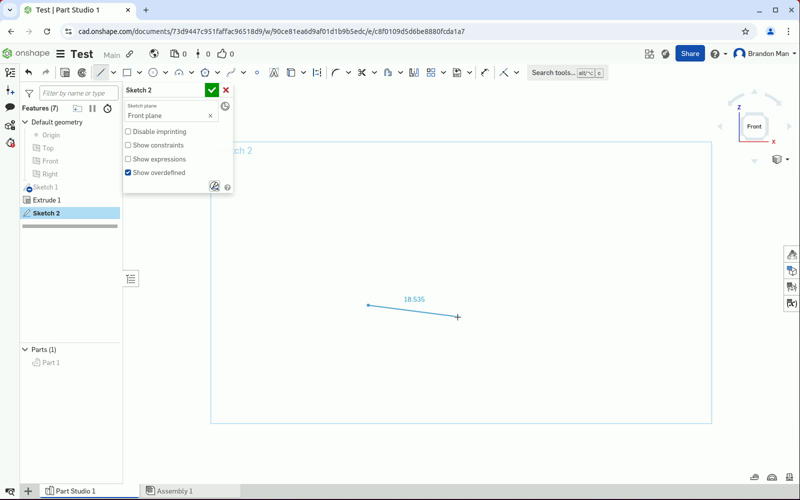
key_up(shift)
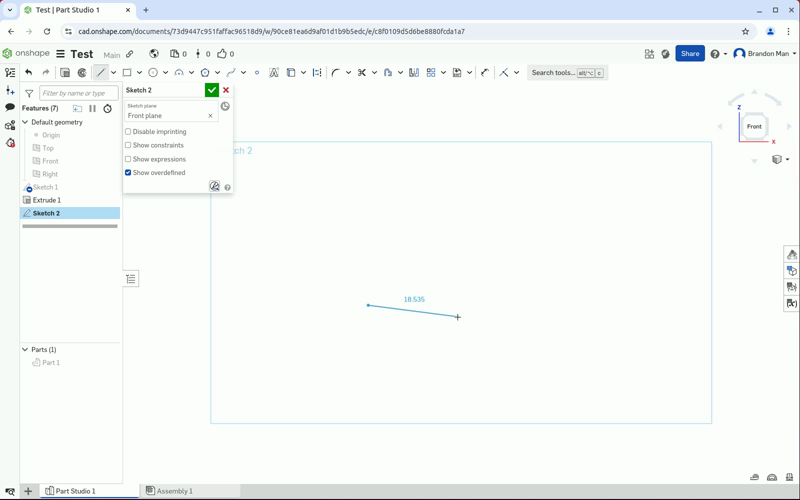
key(esc)
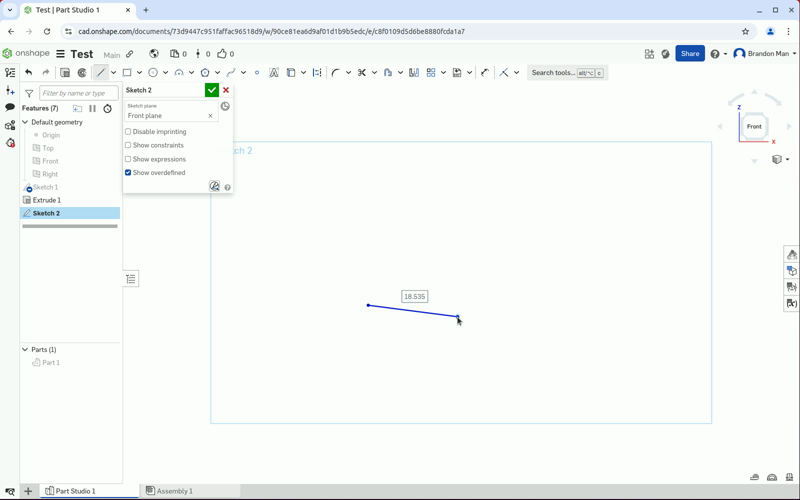
key(a)
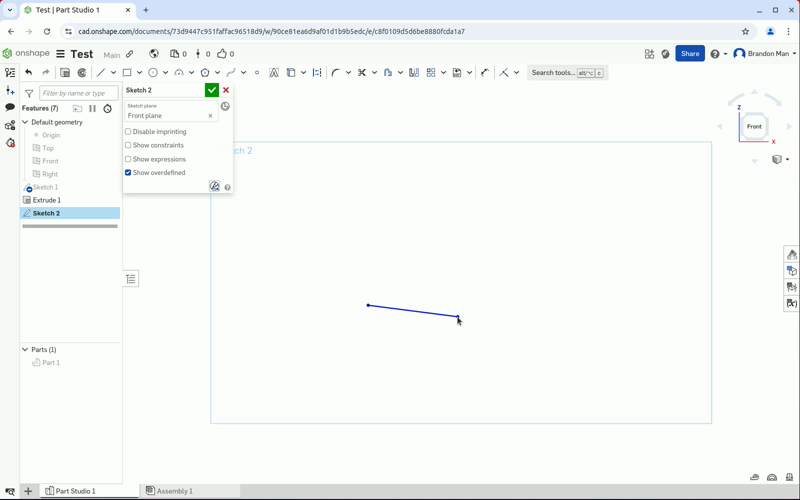
mouse_move(457, 316)
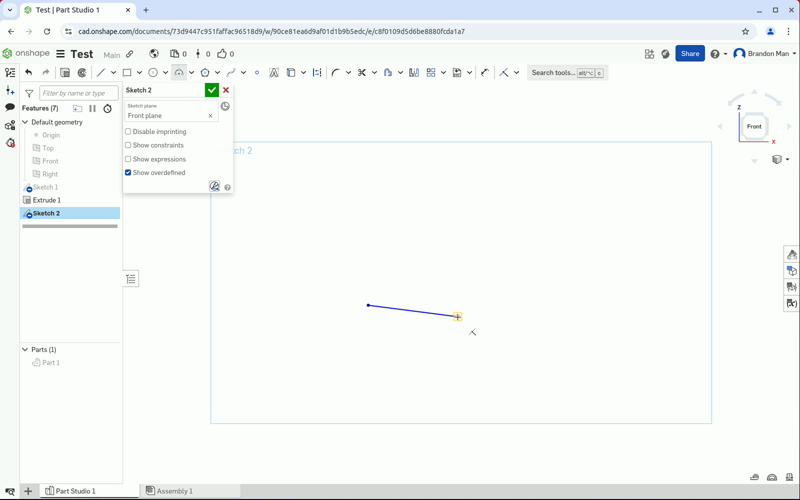
click(457, 316)
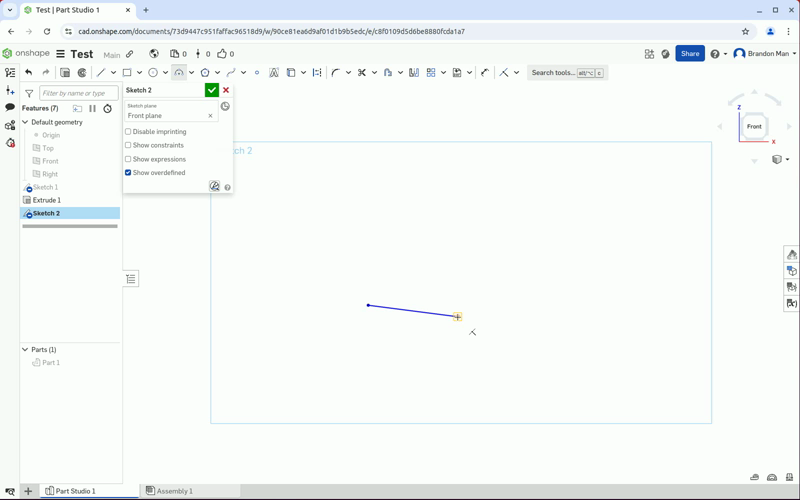
key_down(shift)
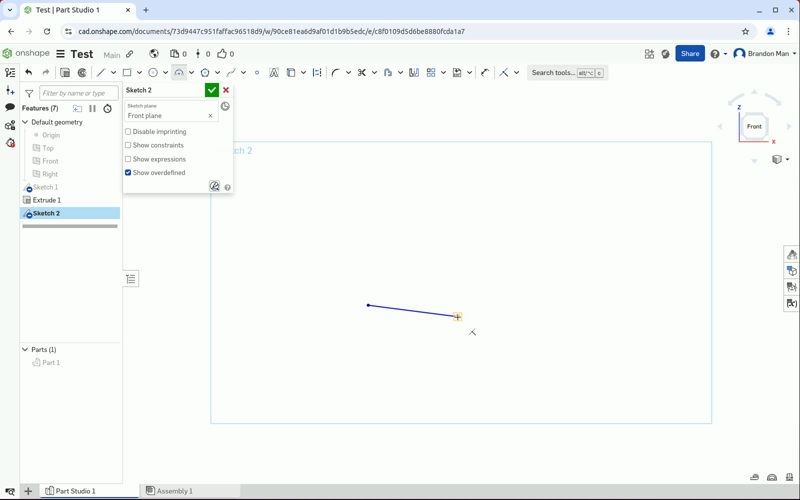
mouse_move(457, 248)
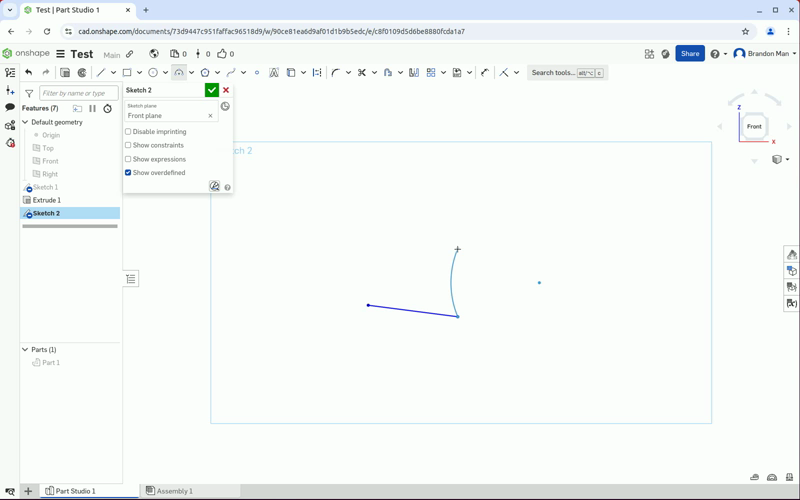
click(457, 248)
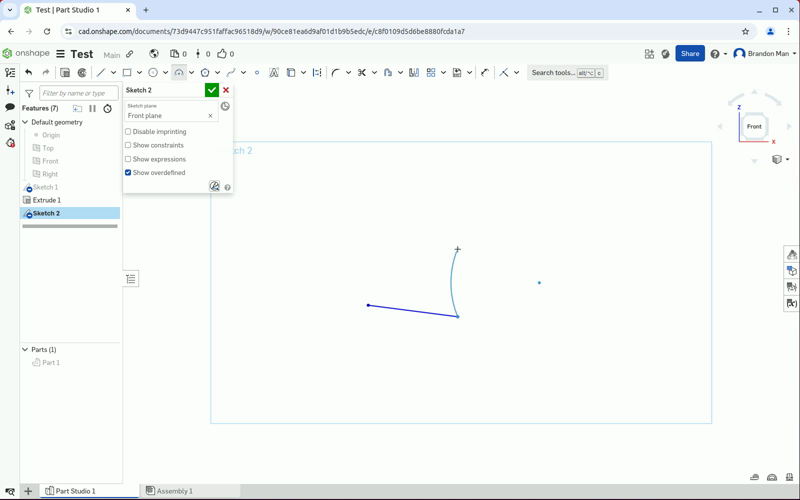
mouse_move(427, 282)
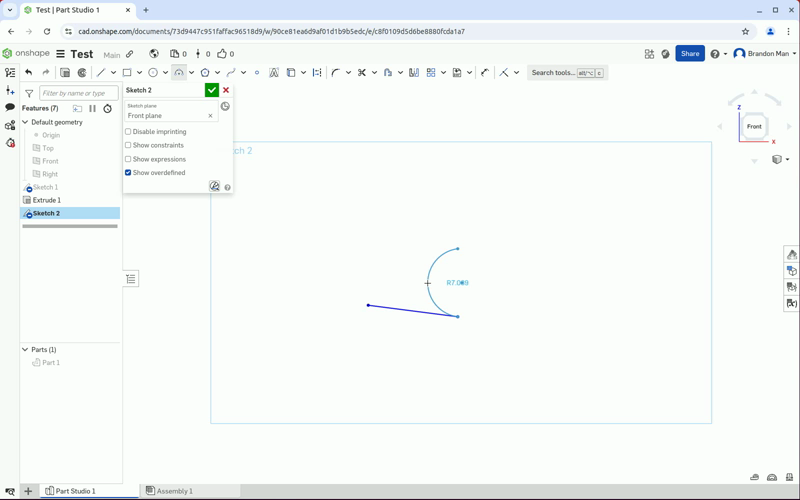
click(427, 282)
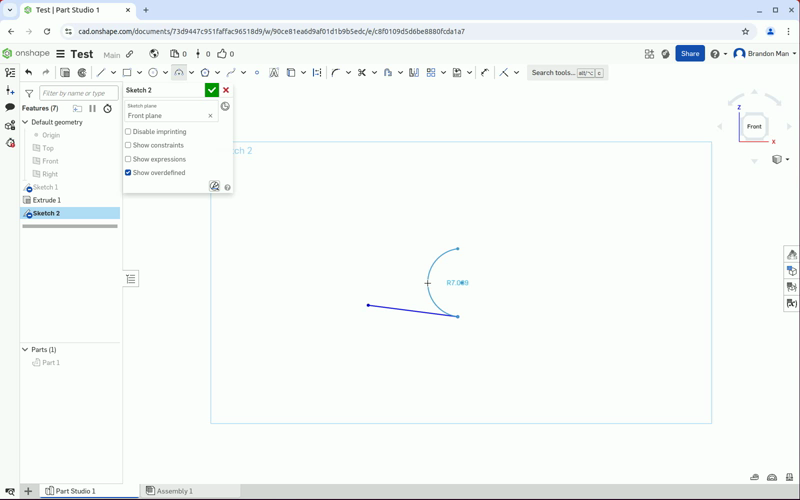
key_up(shift)
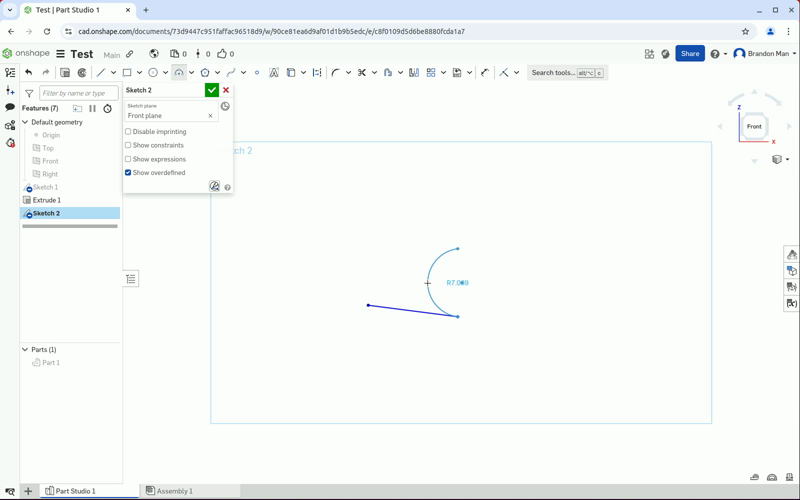
key(esc)
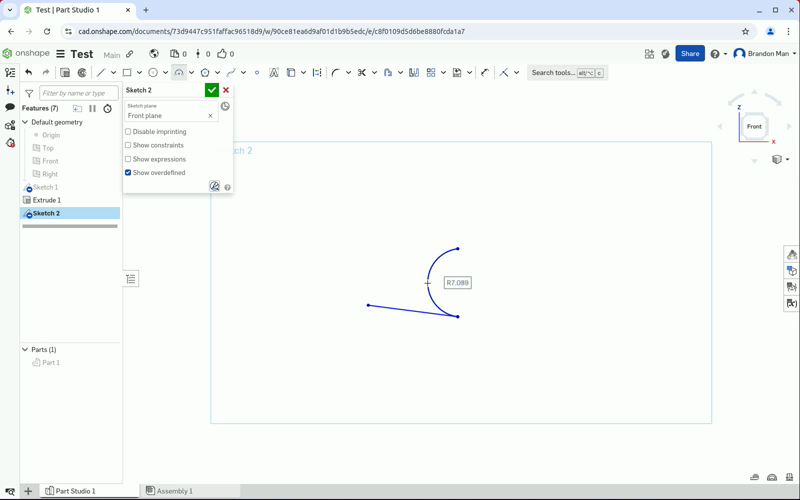
key(l)
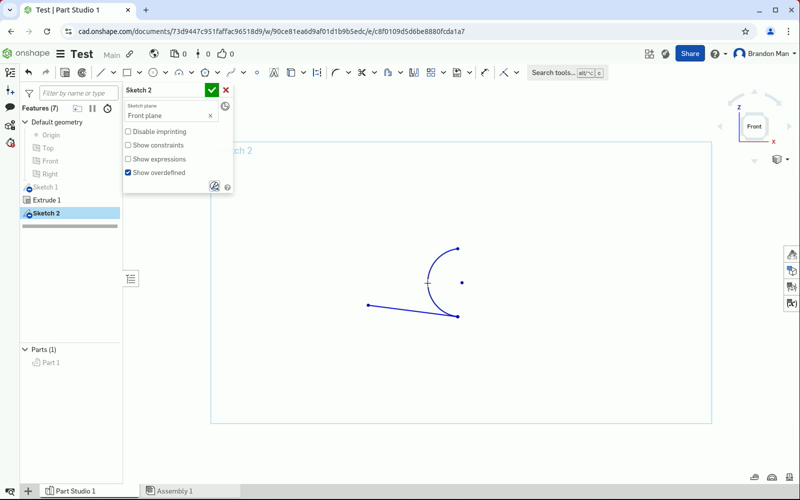
mouse_move(457, 248)
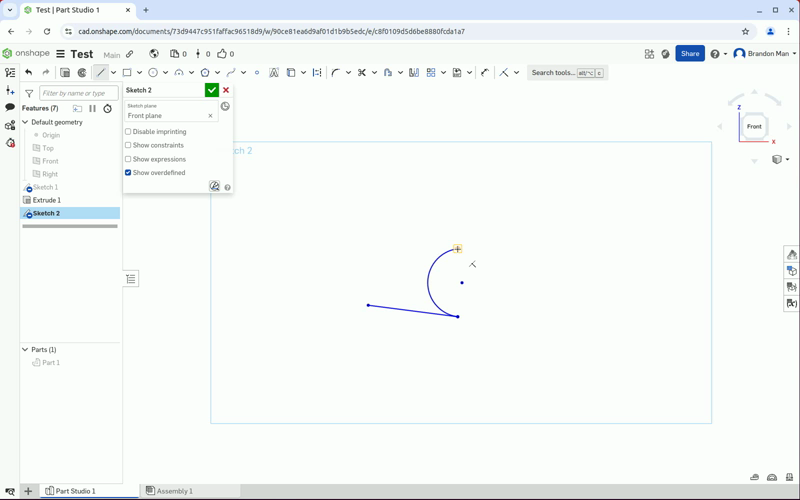
click(457, 248)
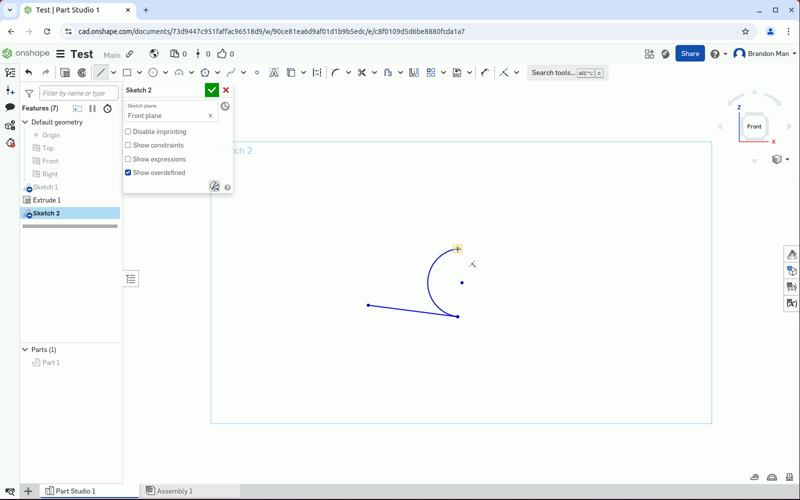
key_down(shift)
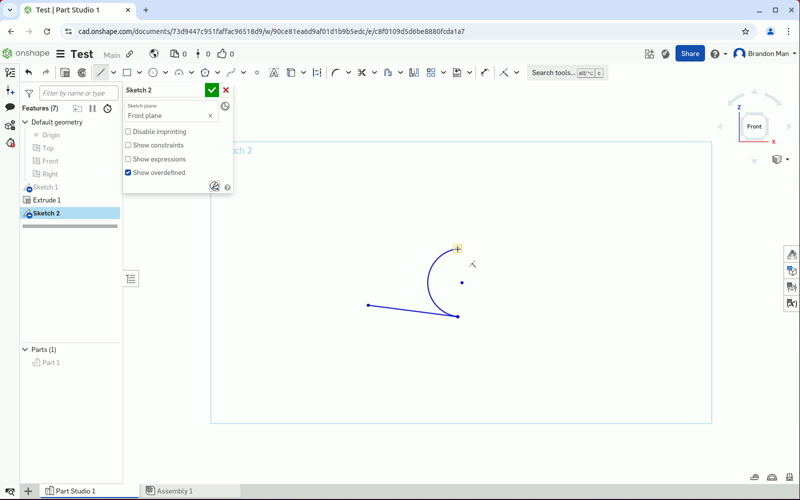
mouse_move(368, 260)
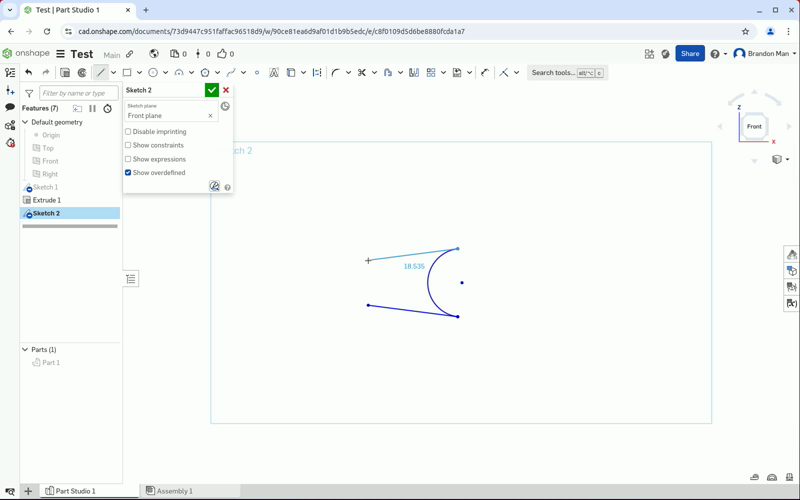
click(368, 260)
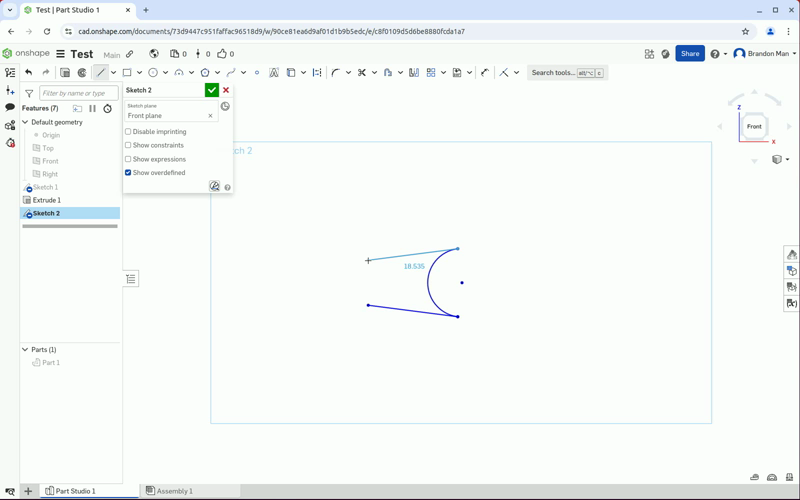
key_up(shift)
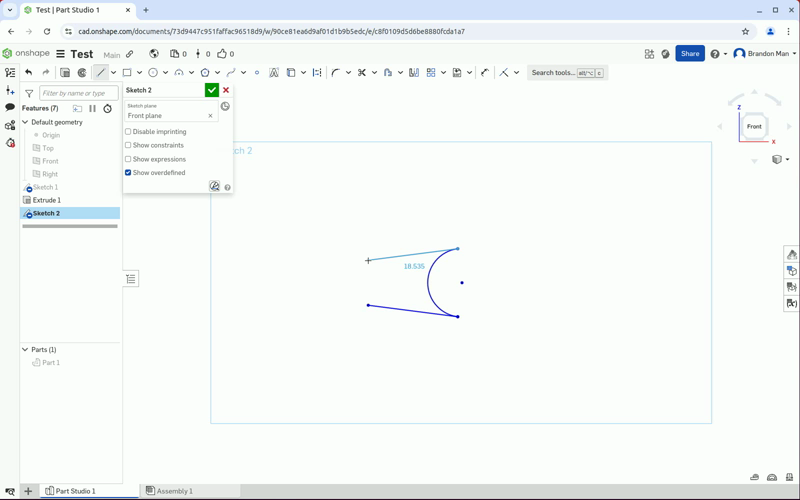
key(esc)
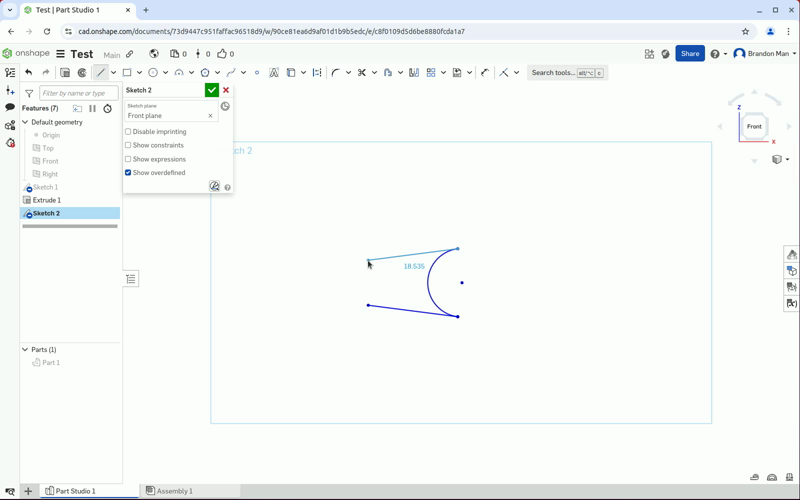
key(a)
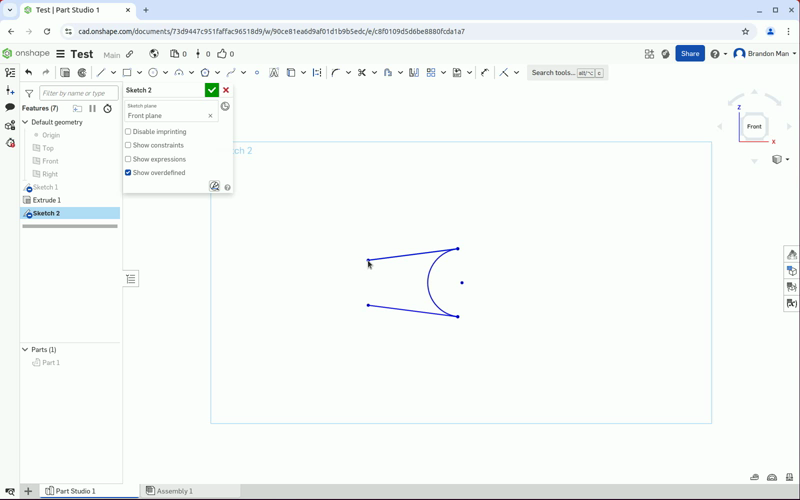
mouse_move(368, 260)
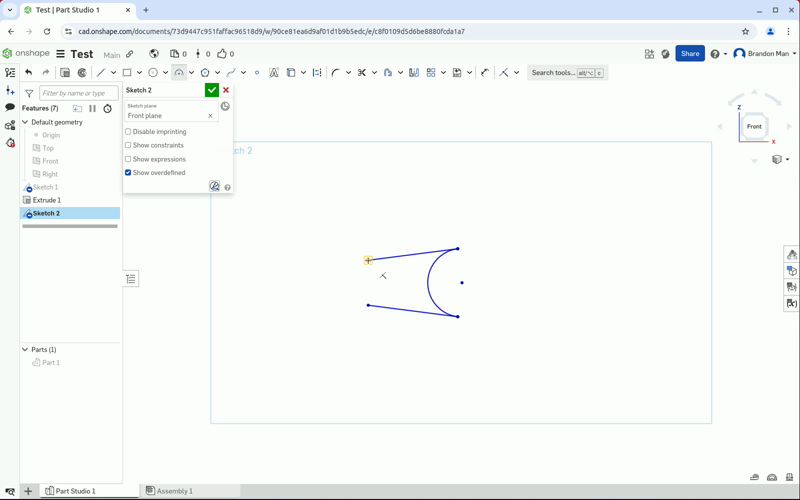
click(368, 260)
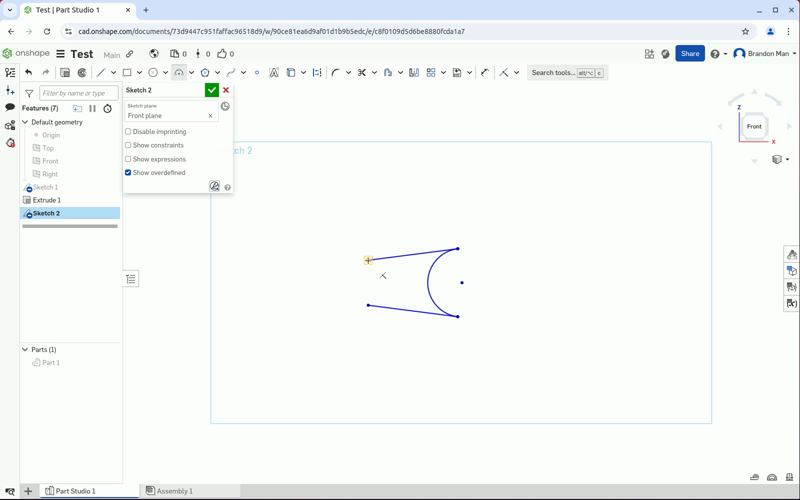
mouse_move(368, 305)
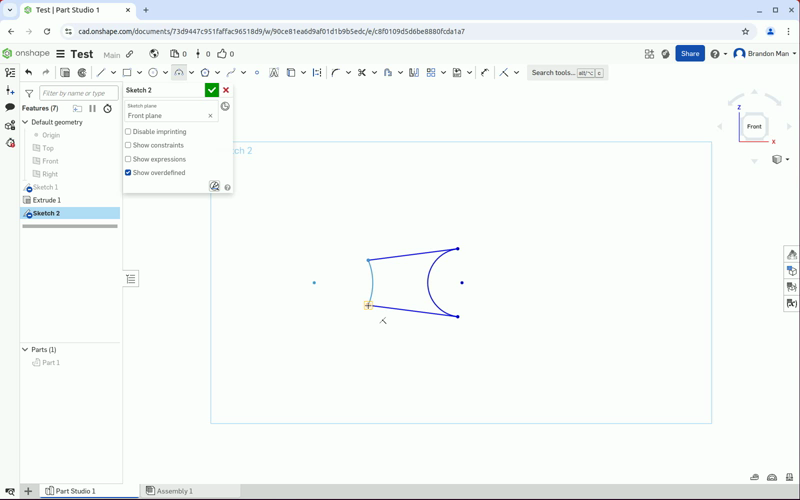
click(368, 305)
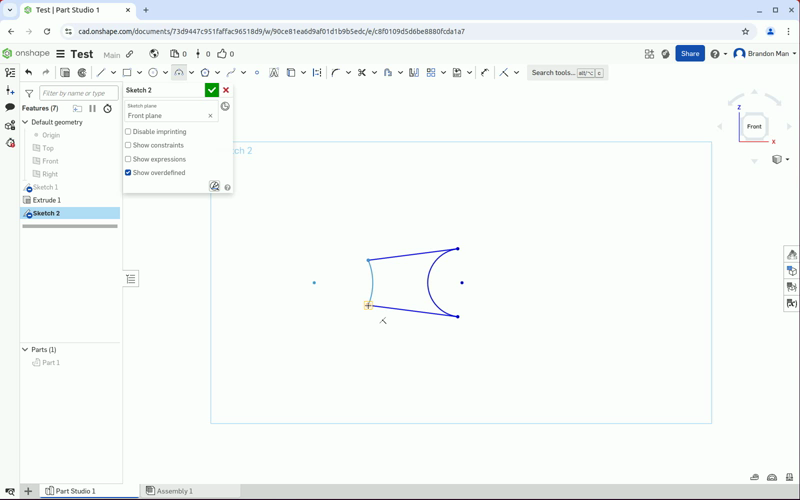
key_down(shift)
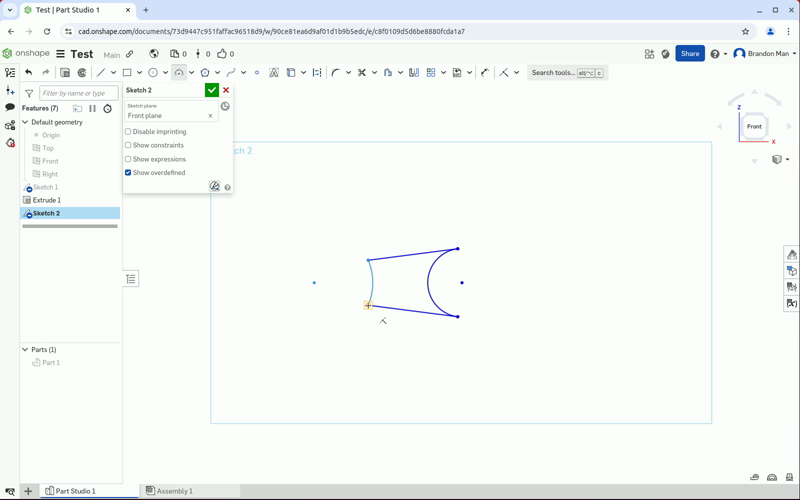
mouse_move(393, 282)
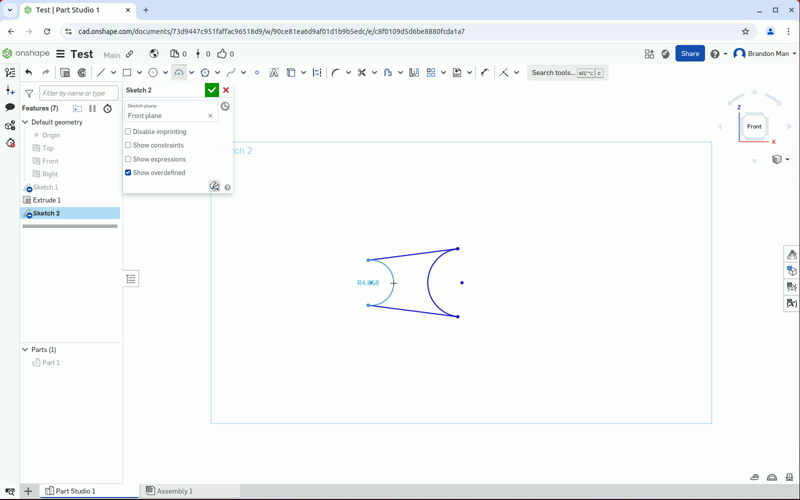
click(393, 282)
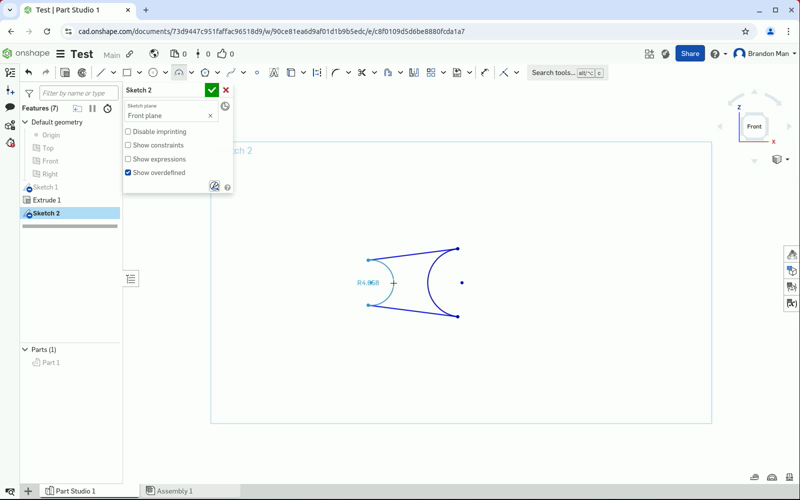
key_up(shift)
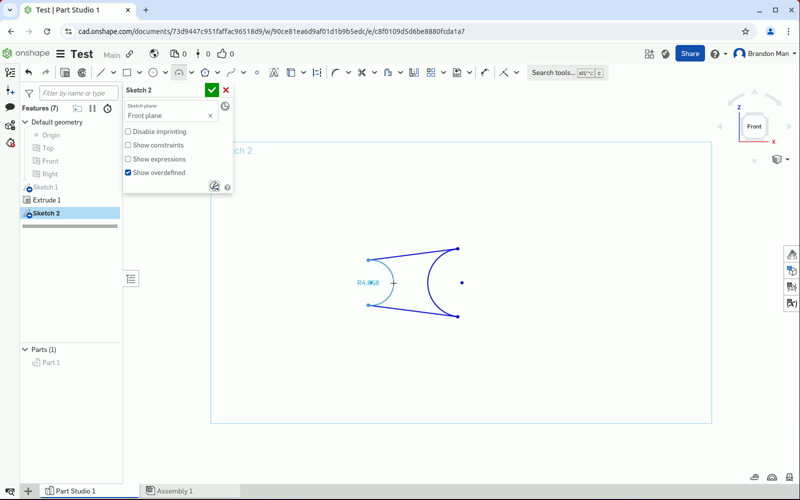
key(esc)
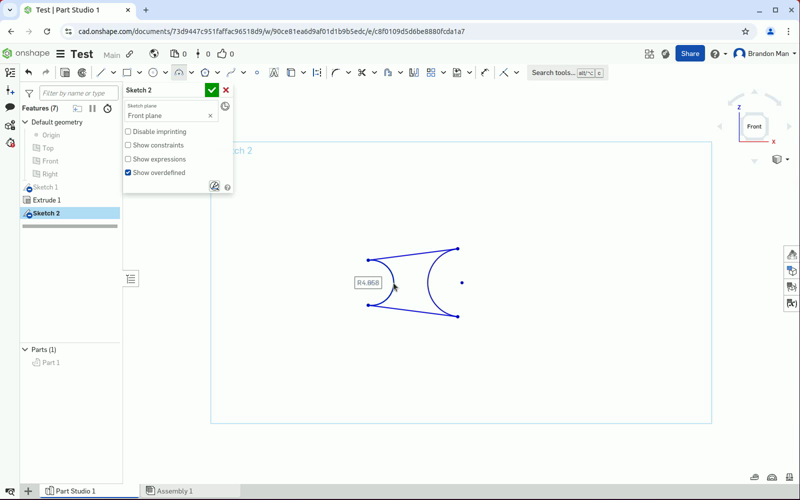
mouse_move(398, 268)
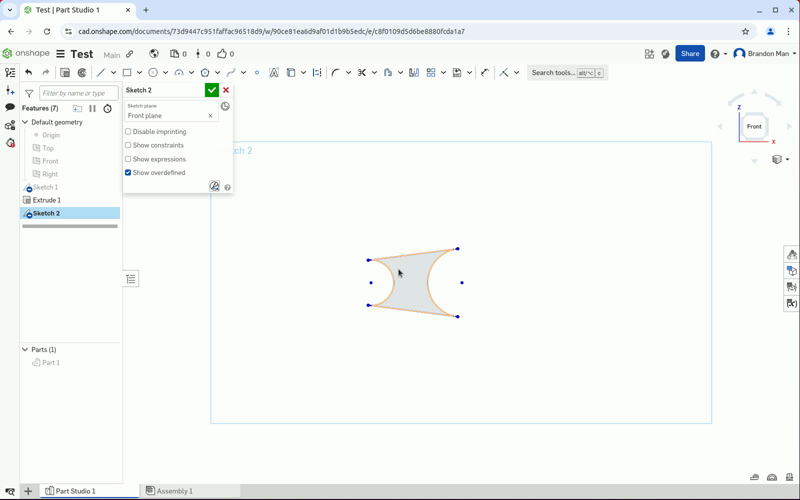
click(398, 268)
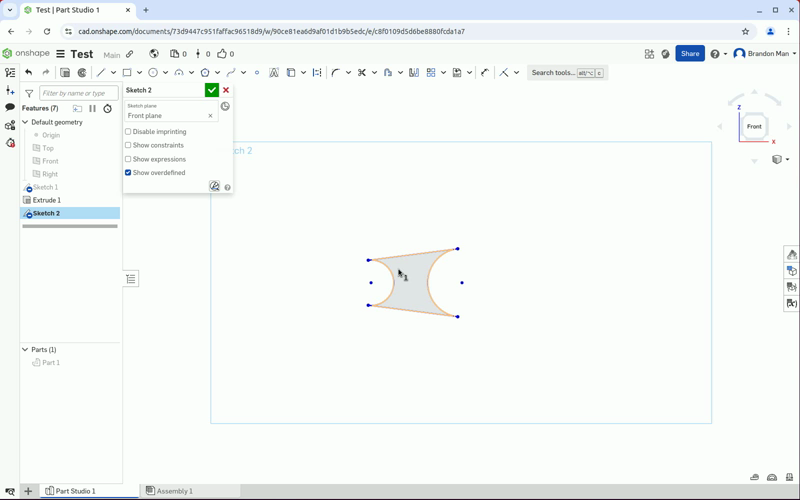
mouse_move(73, 352)
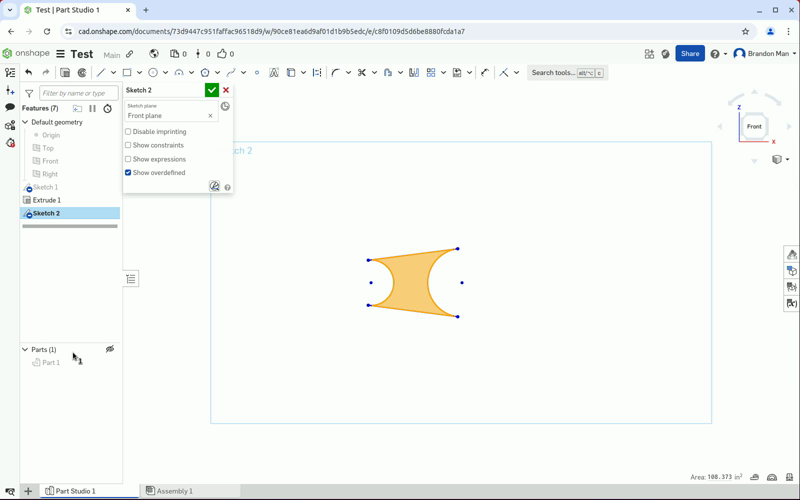
key(shift+y)
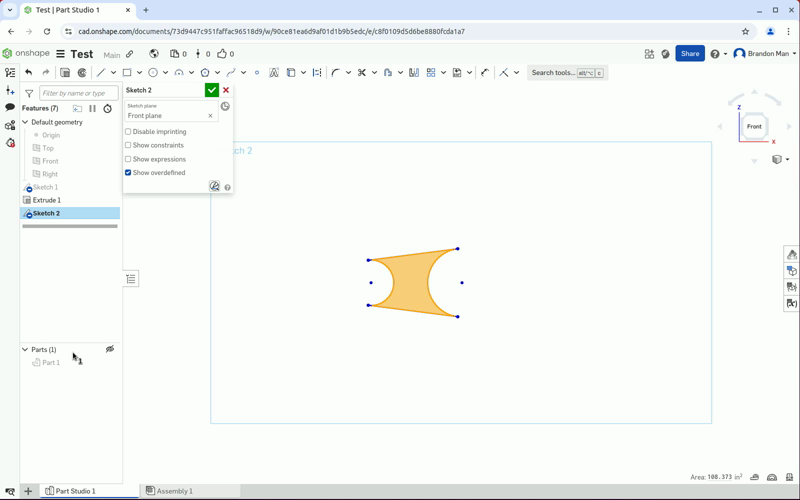
key(shift+e)
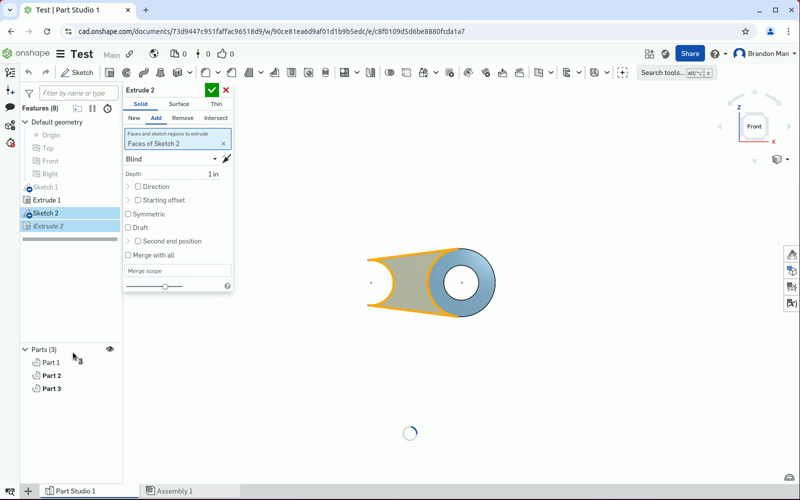
mouse_move(143, 106)
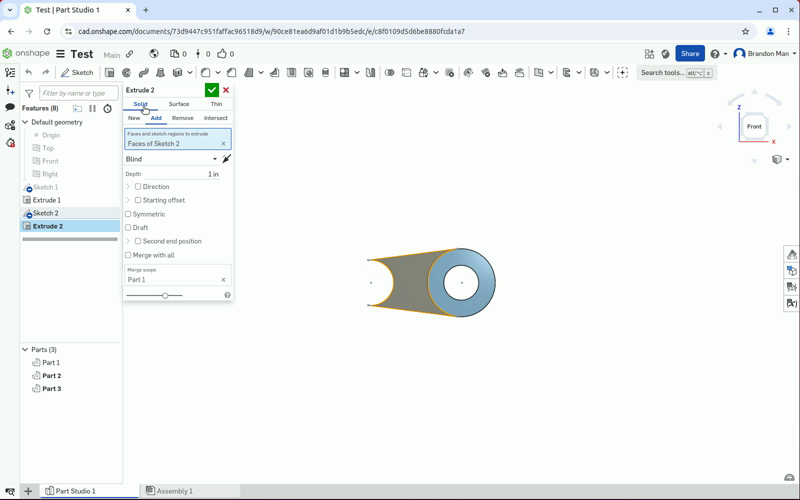
click(143, 106)
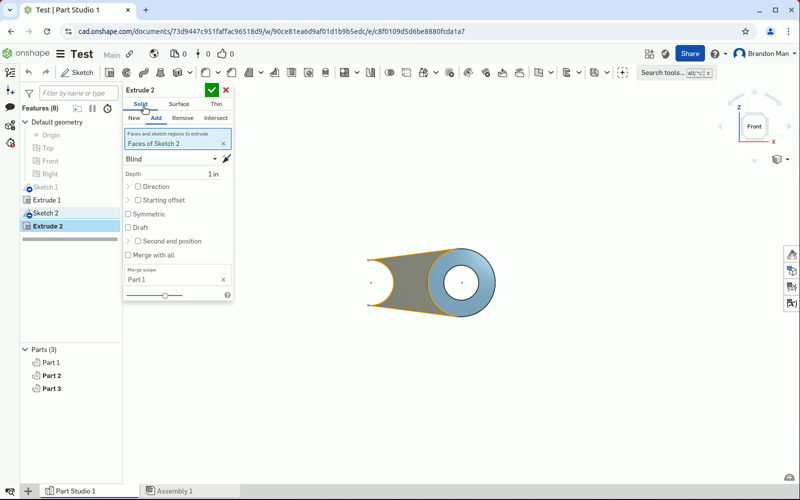
mouse_move(137, 120)
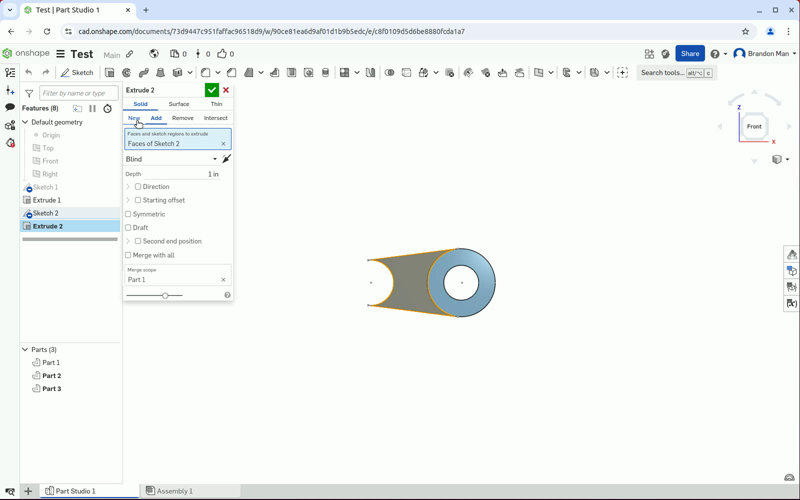
click(137, 120)
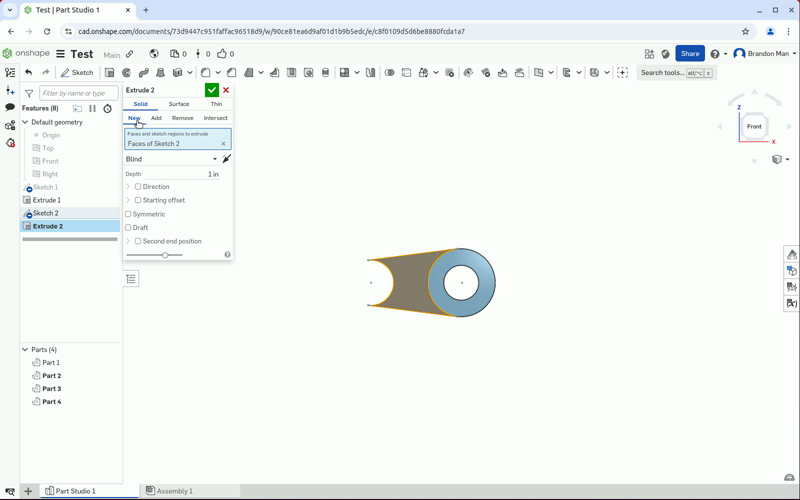
key(tab, 4)
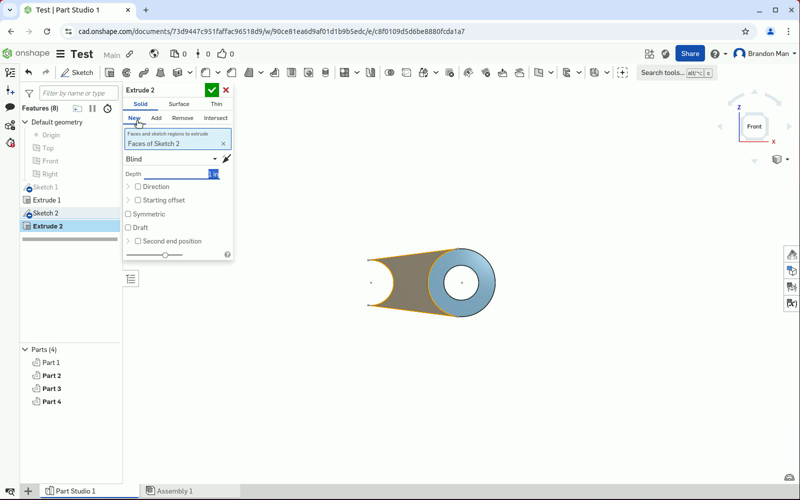
text(4.574)
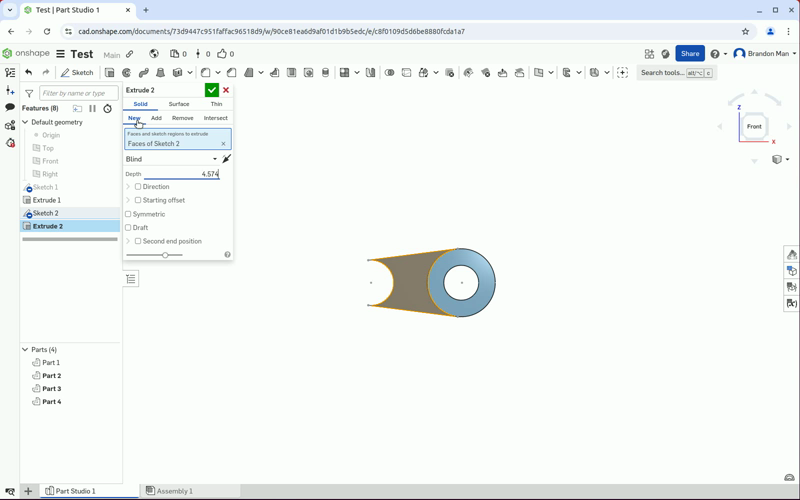
key(enter)
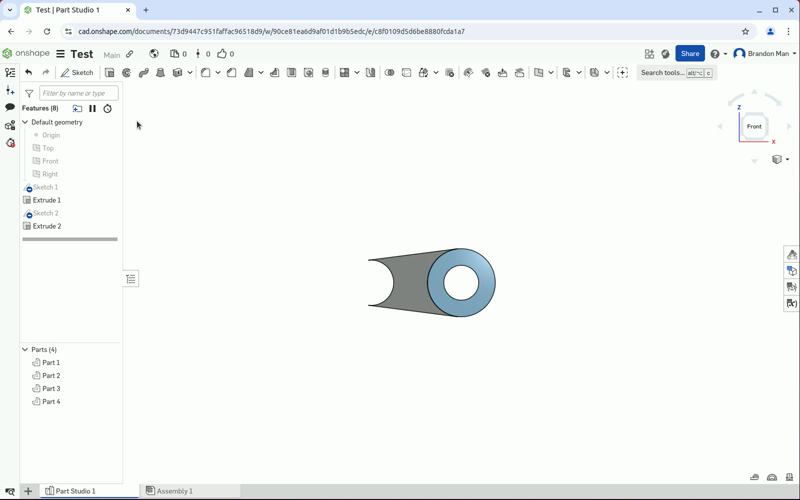
key(shift+h)
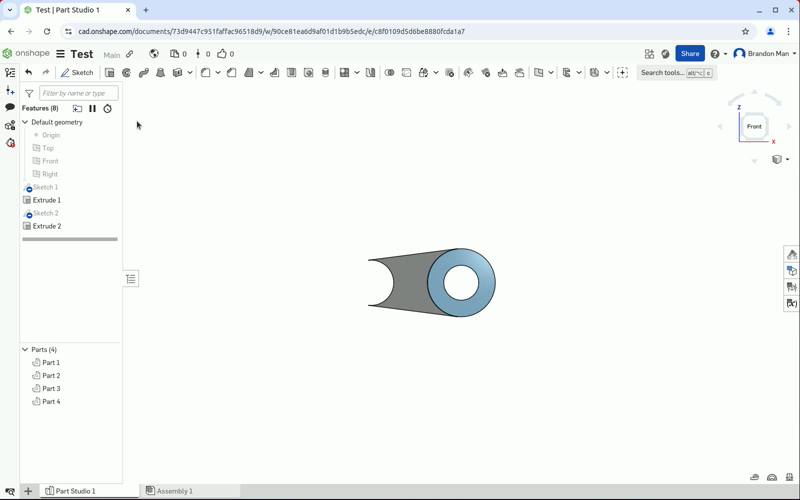
key(shift+h)
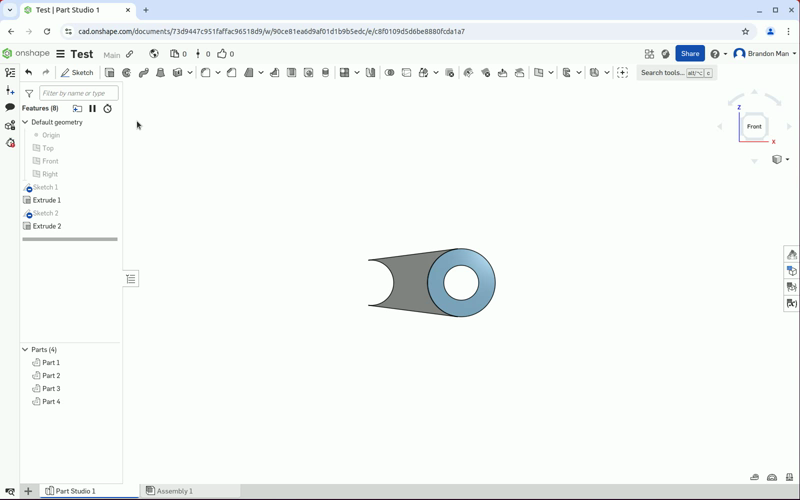
mouse_move(73, 189)
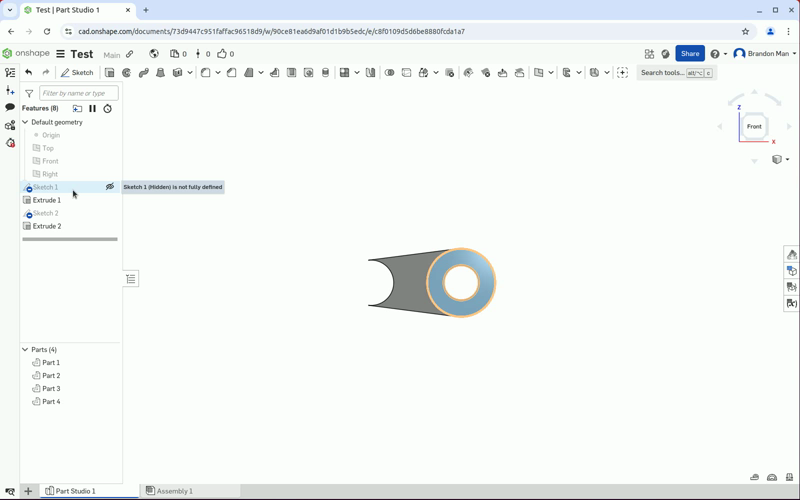
click(73, 189)
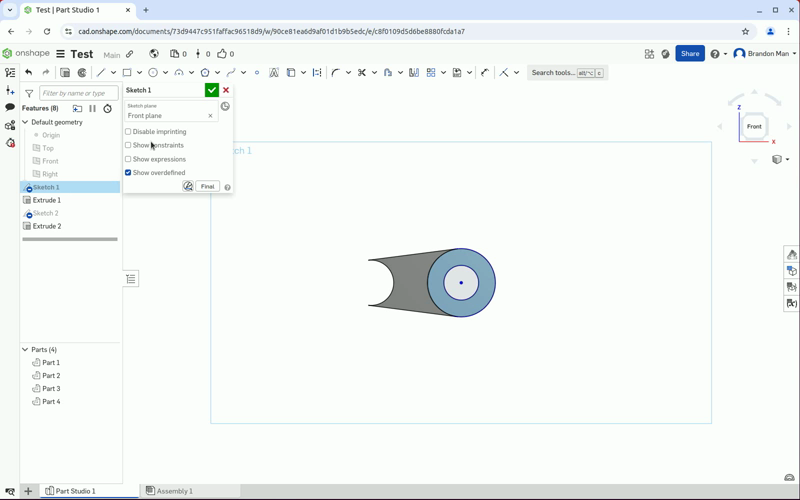
mouse_move(229, 92)
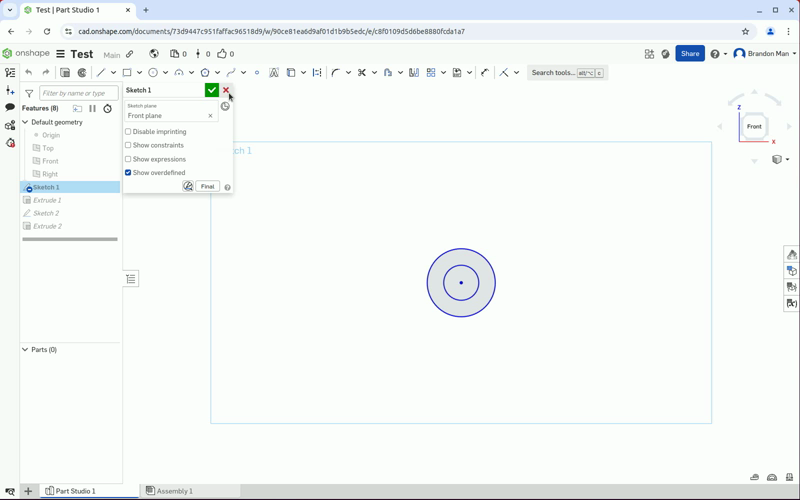
click(229, 92)
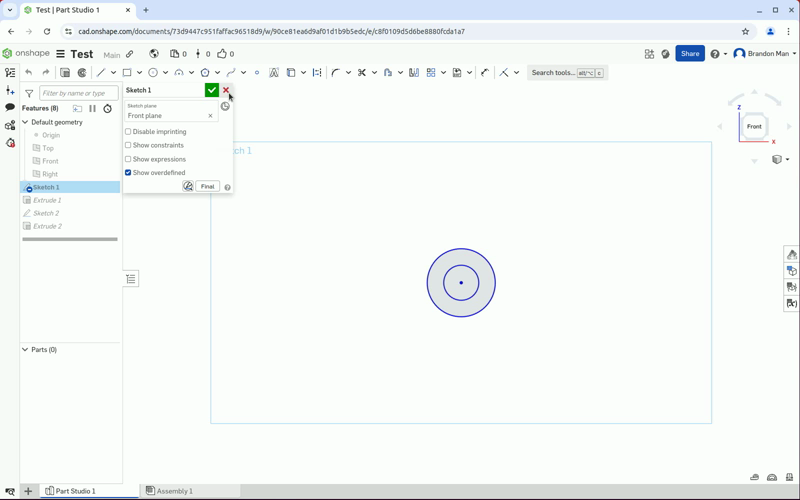
key(shift+s)
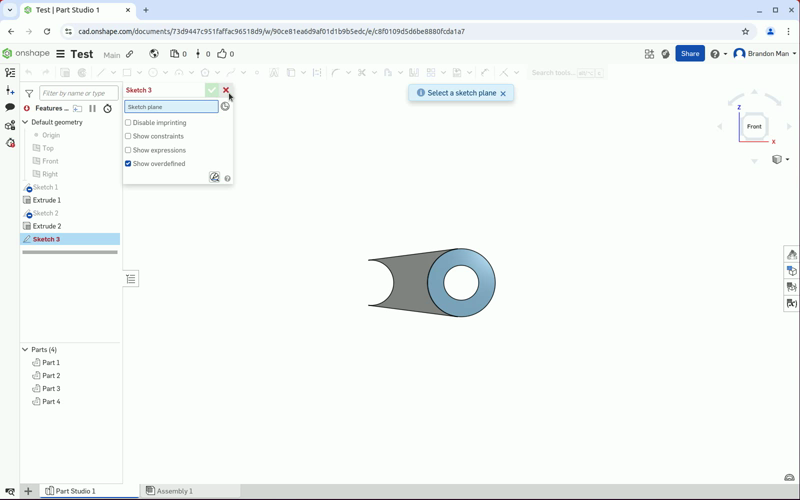
mouse_move(73, 163)
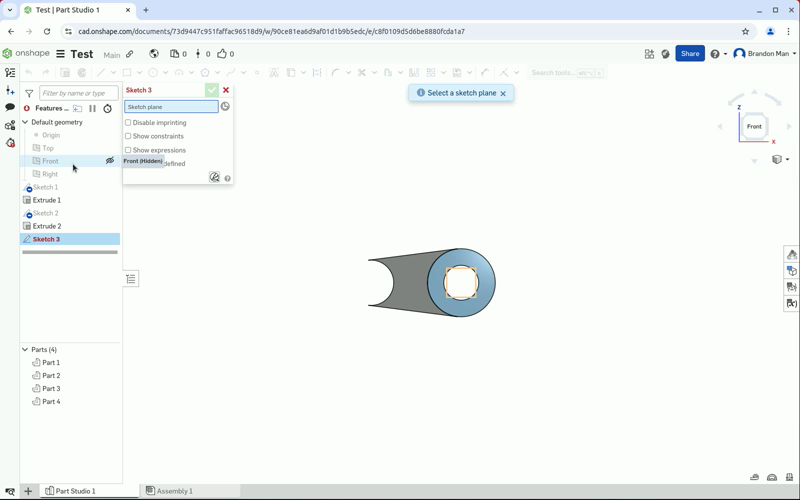
click(73, 163)
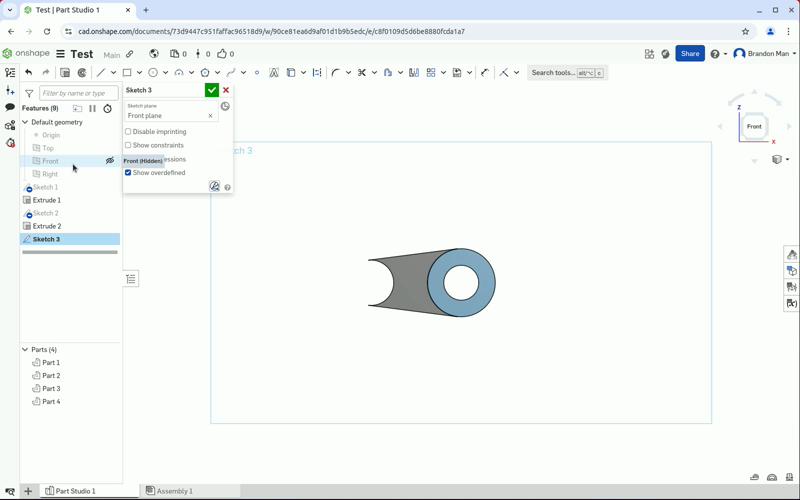
mouse_move(73, 352)
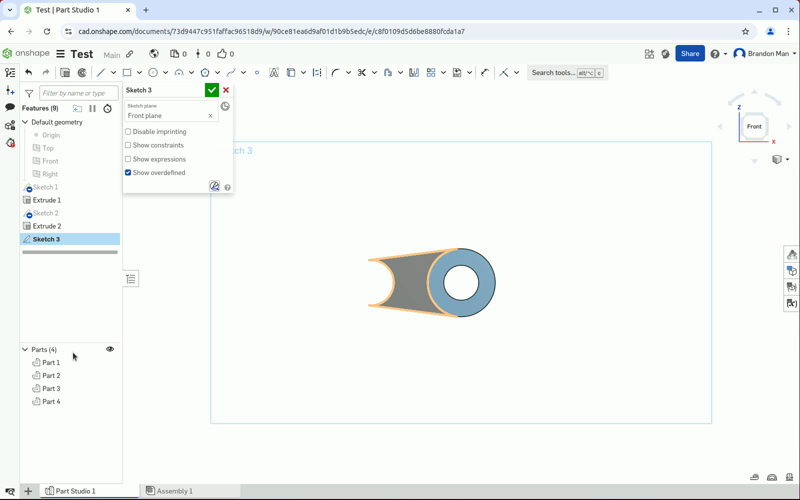
key(y)
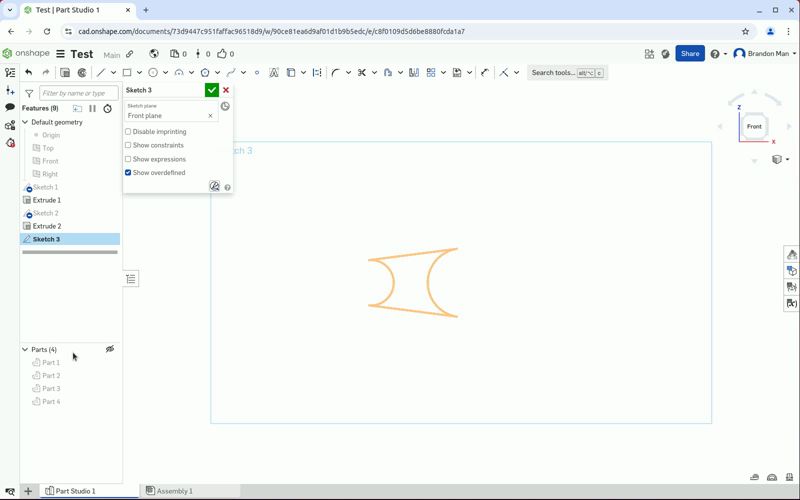
key(c)
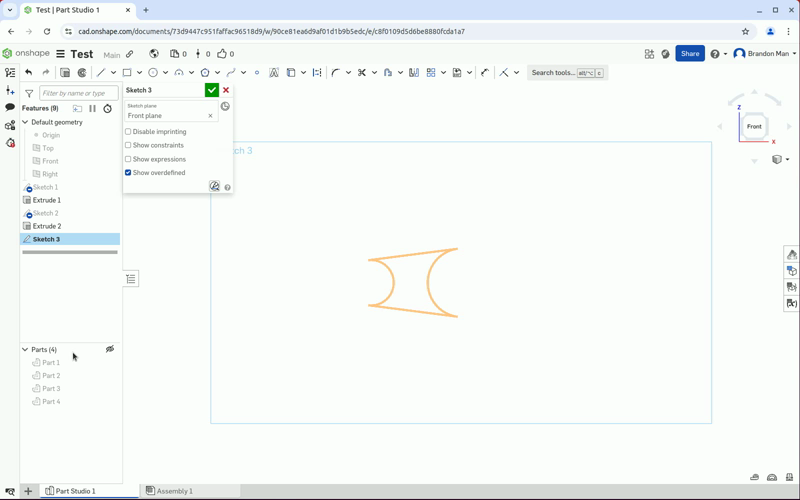
key_down(shift)
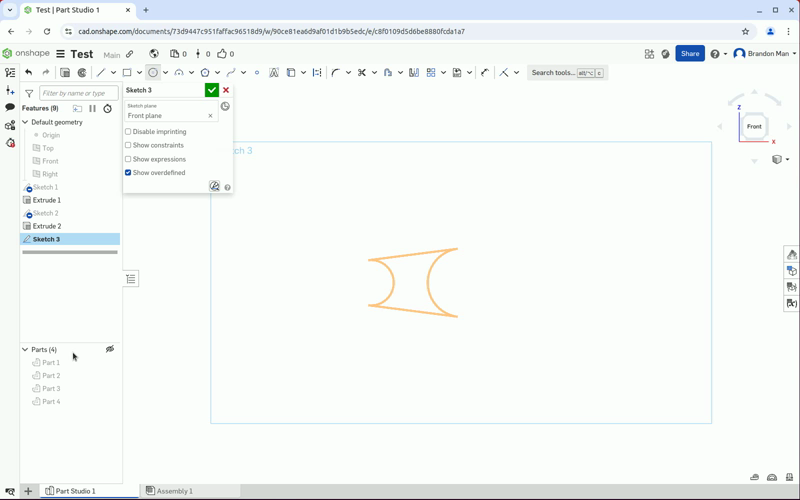
mouse_move(371, 282)
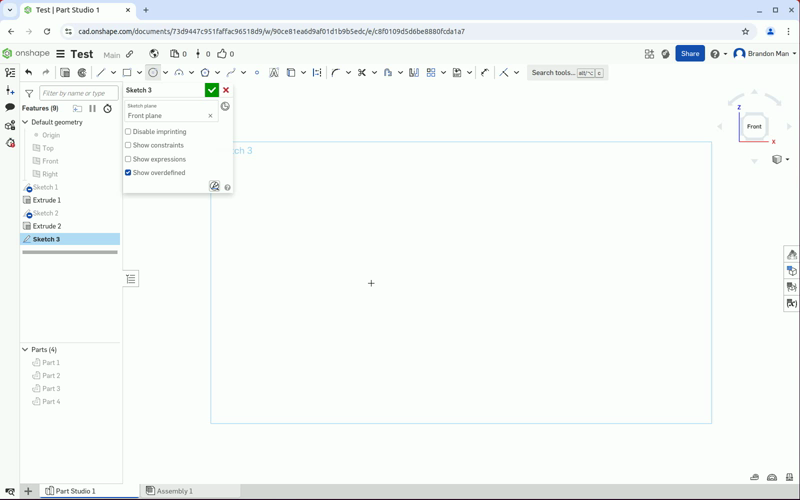
click(371, 282)
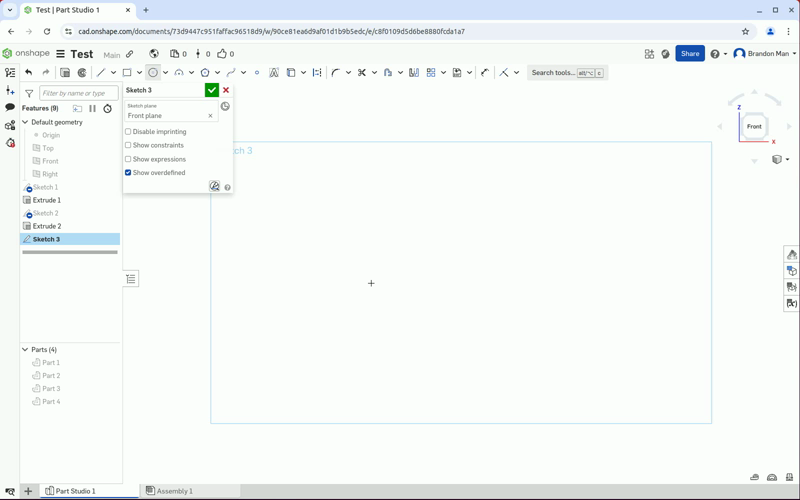
key_up(shift)
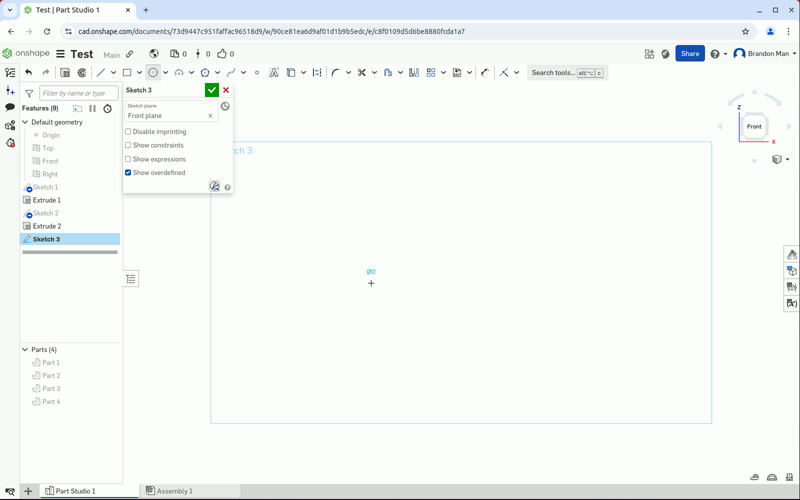
mouse_move(393, 282)
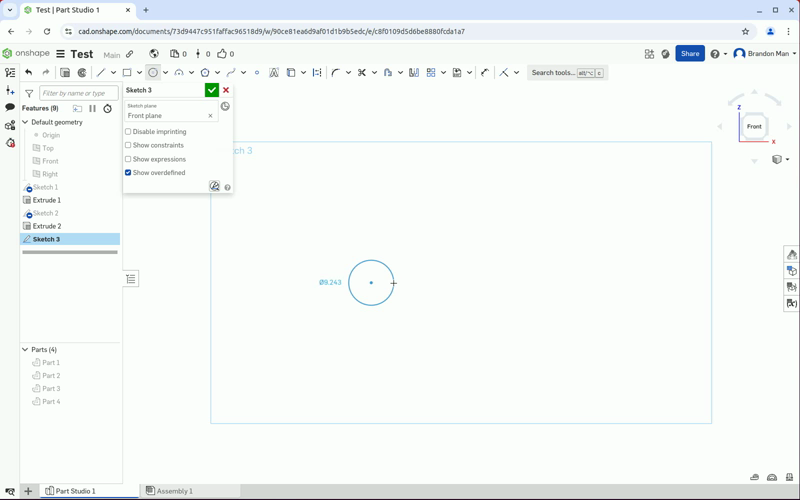
click(393, 282)
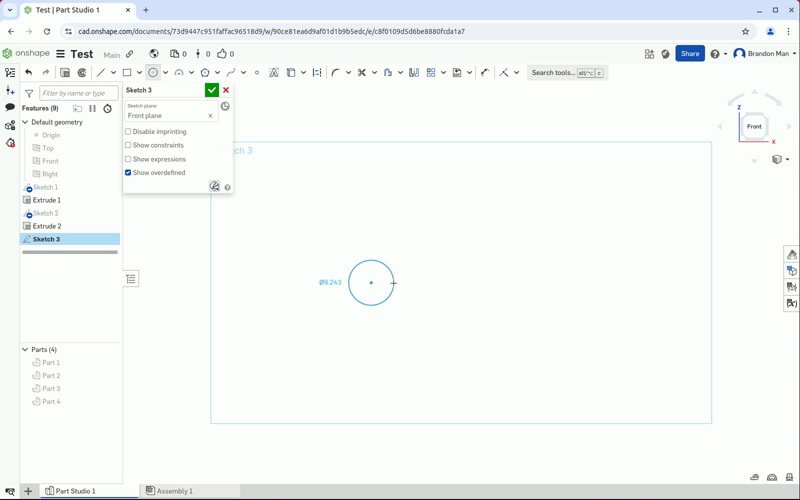
key(esc)
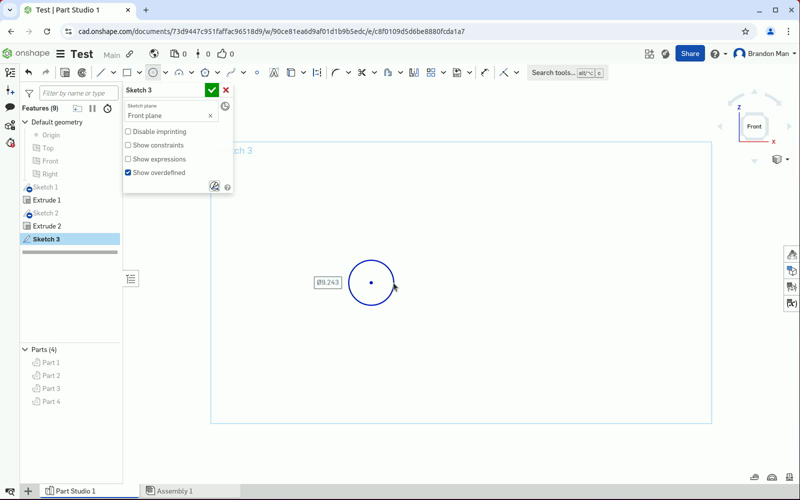
key(l)
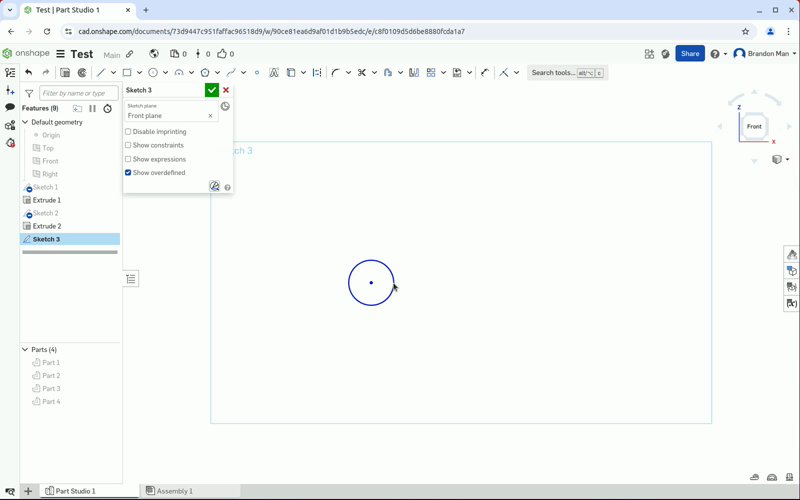
key_down(shift)
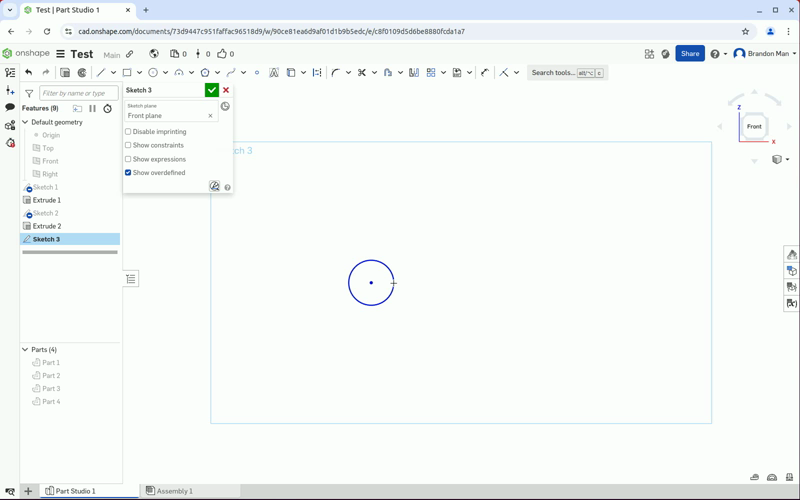
mouse_move(353, 289)
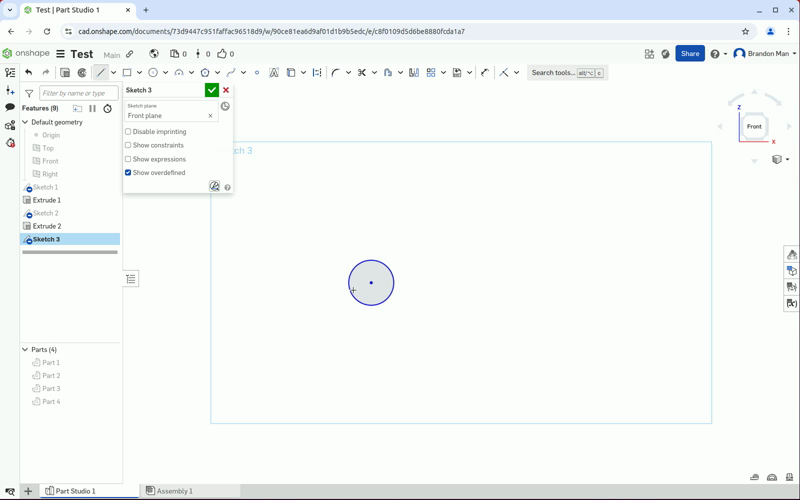
click(353, 289)
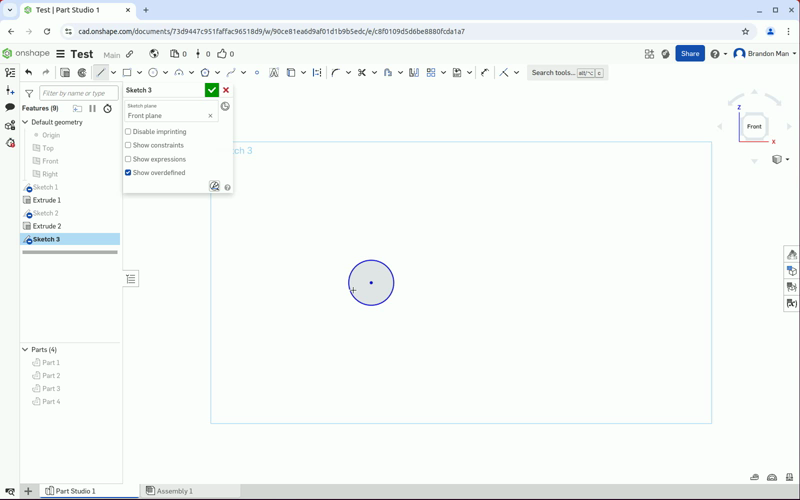
key_up(shift)
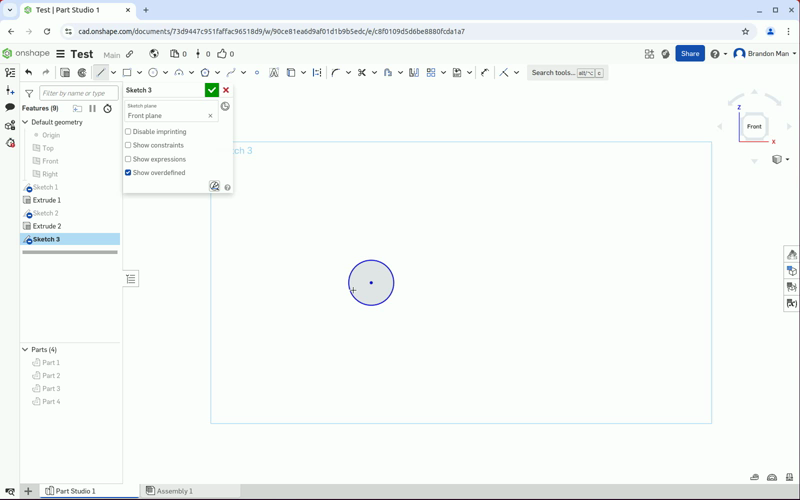
key_down(shift)
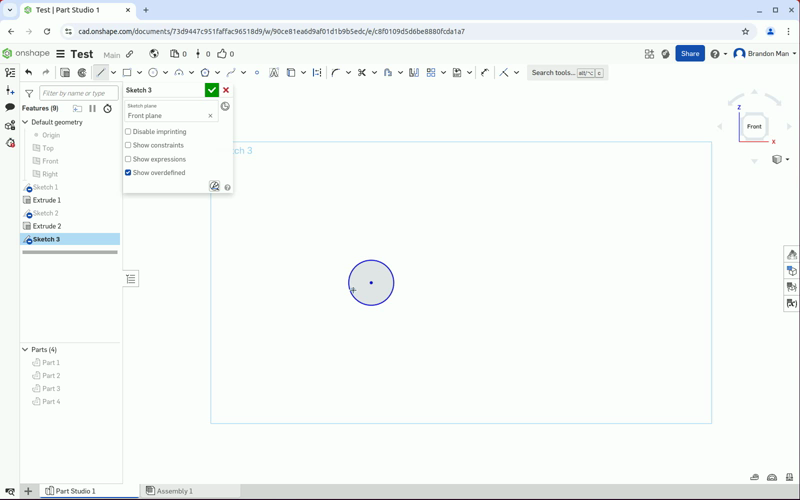
mouse_move(383, 289)
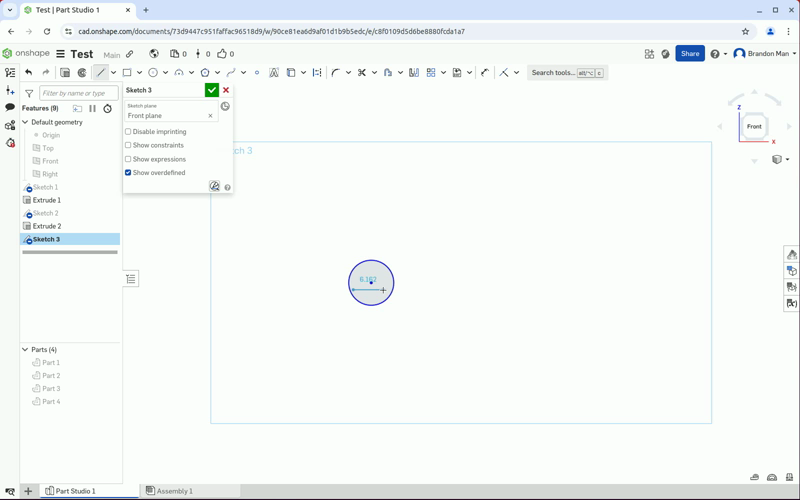
mouse_move(355, 289)
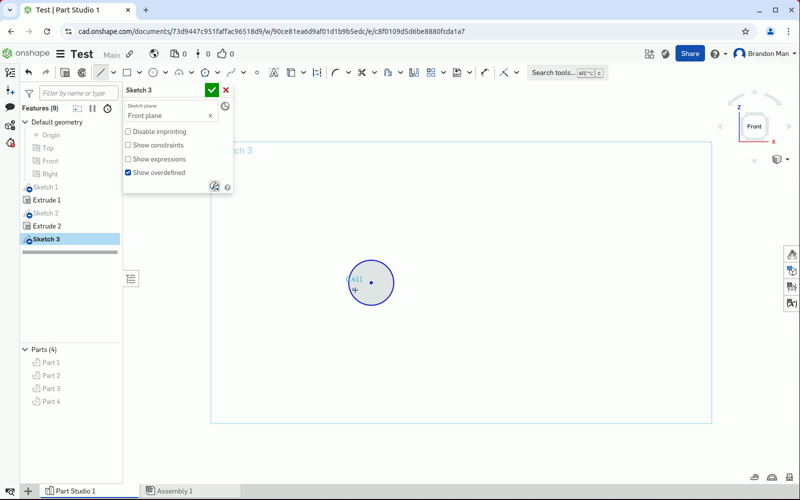
scroll(6)
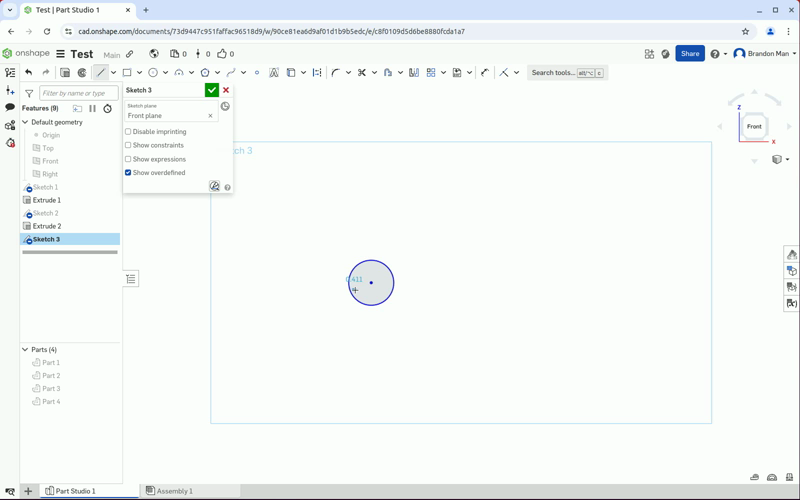
scroll(6)
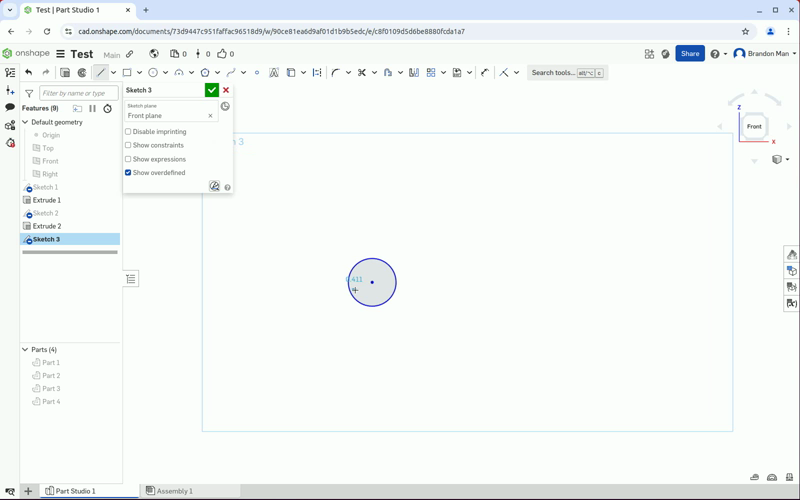
scroll(6)
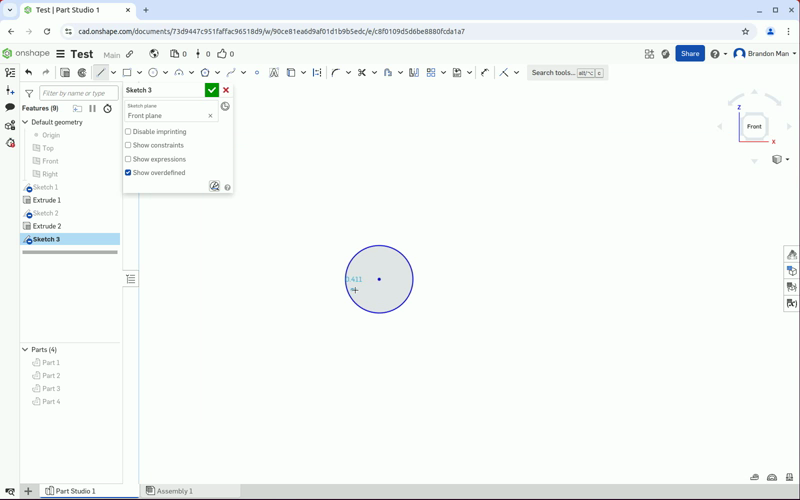
scroll(6)
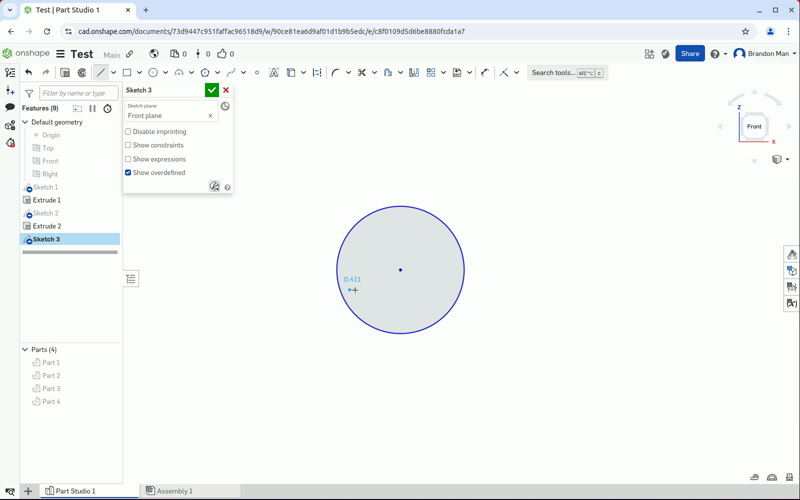
scroll(6)
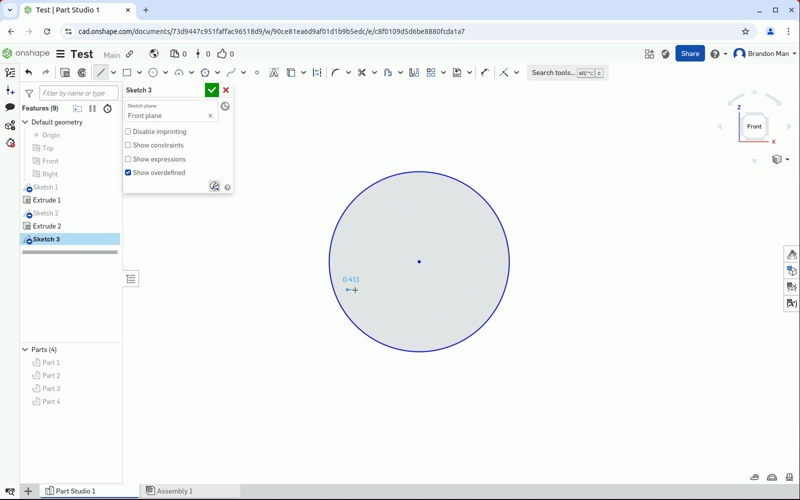
scroll(6)
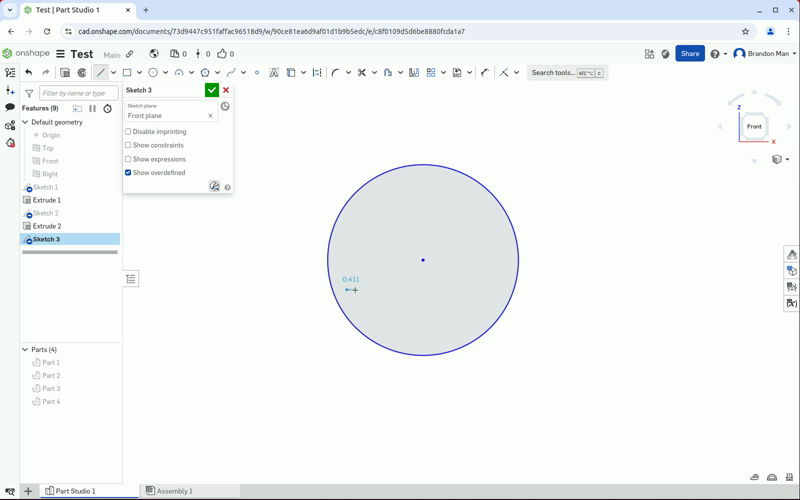
scroll(6)
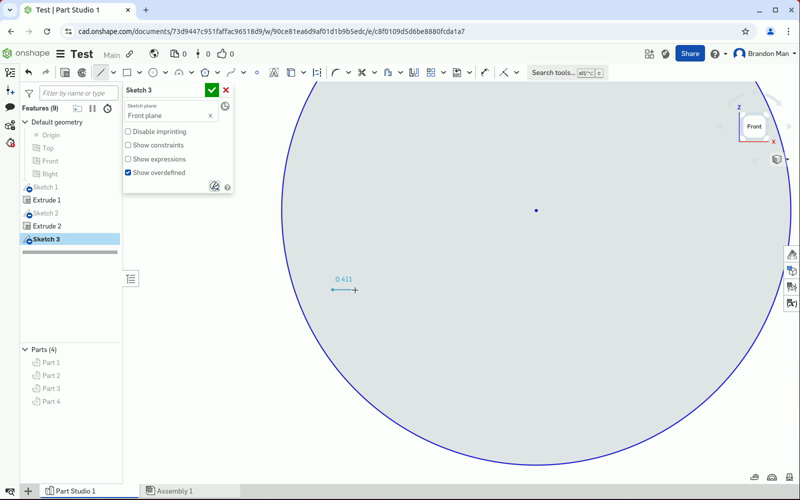
click(355, 289)
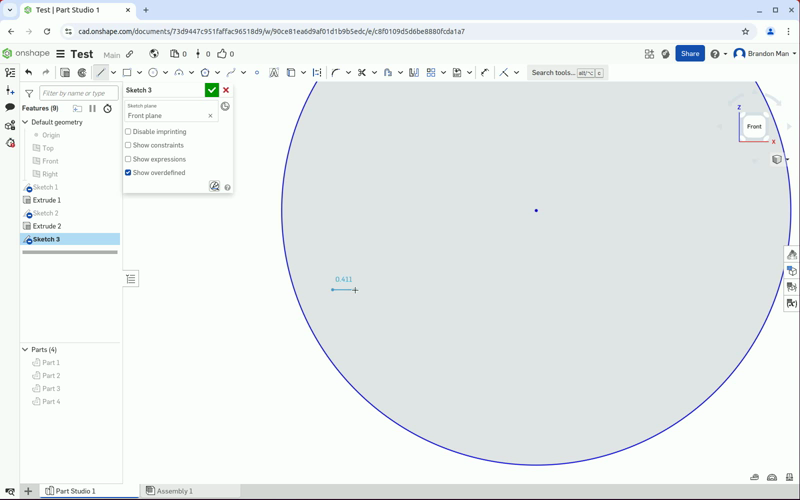
scroll(-6)
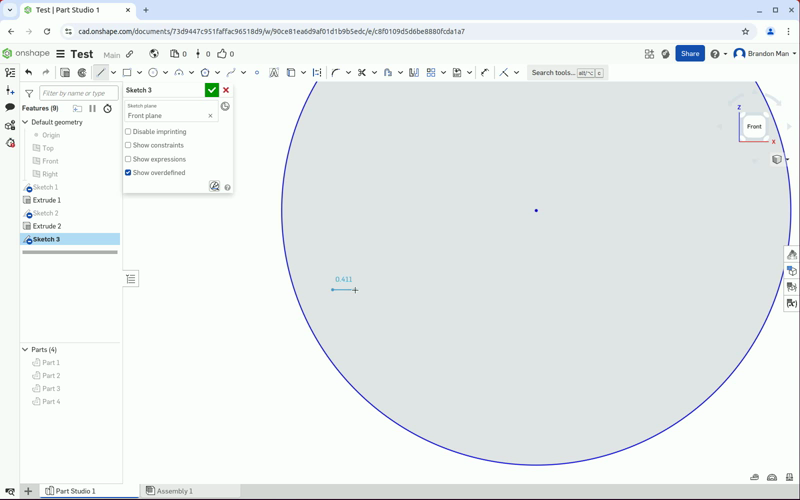
scroll(-6)
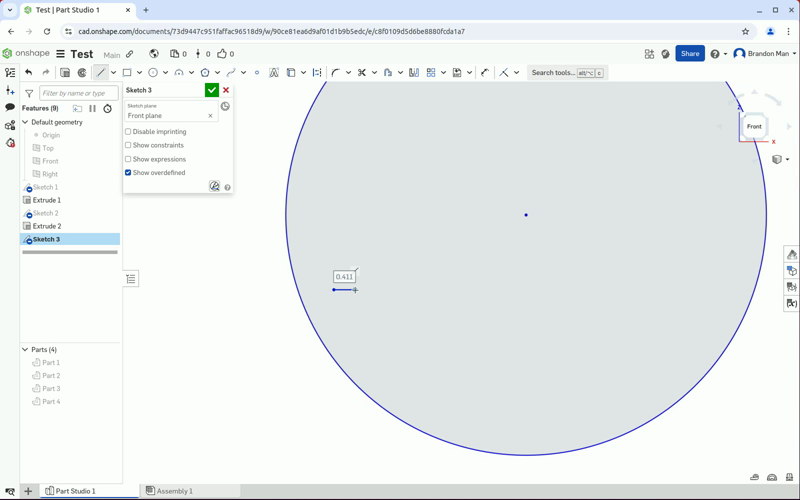
scroll(-6)
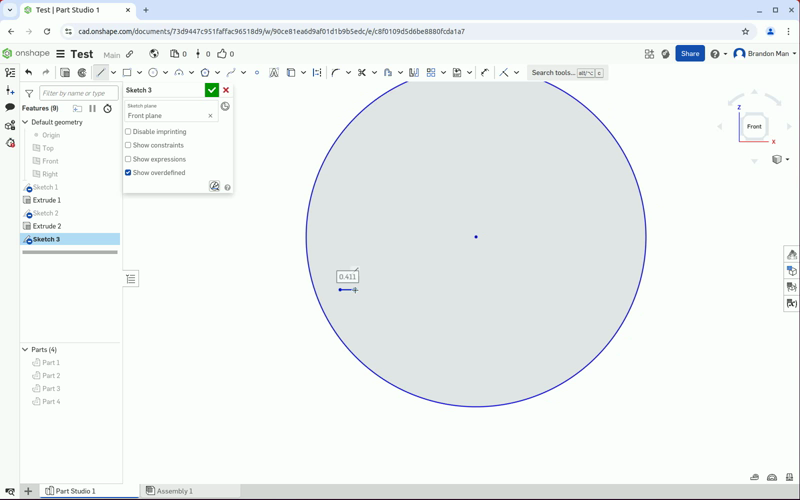
scroll(-6)
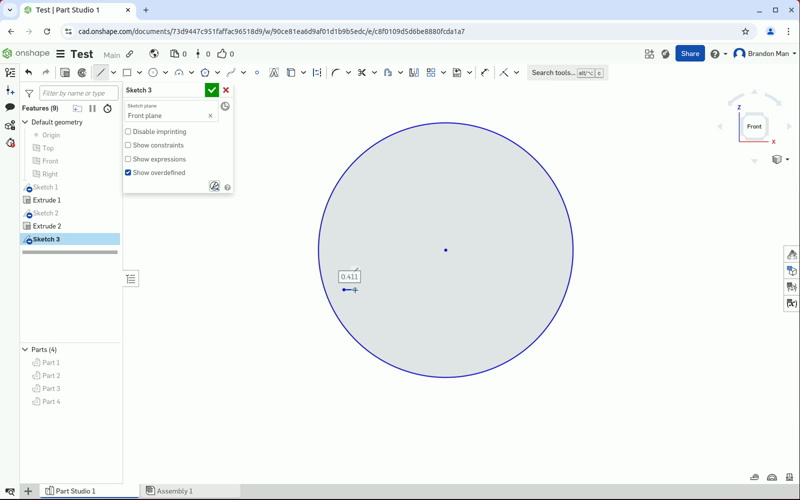
scroll(-6)
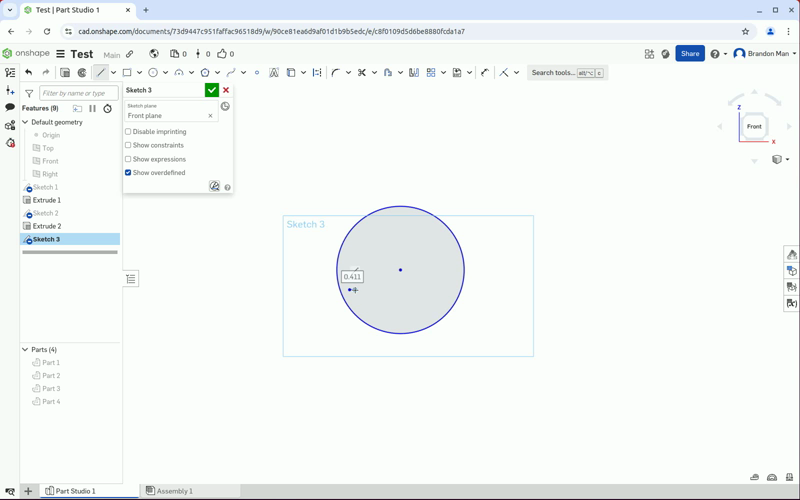
scroll(-6)
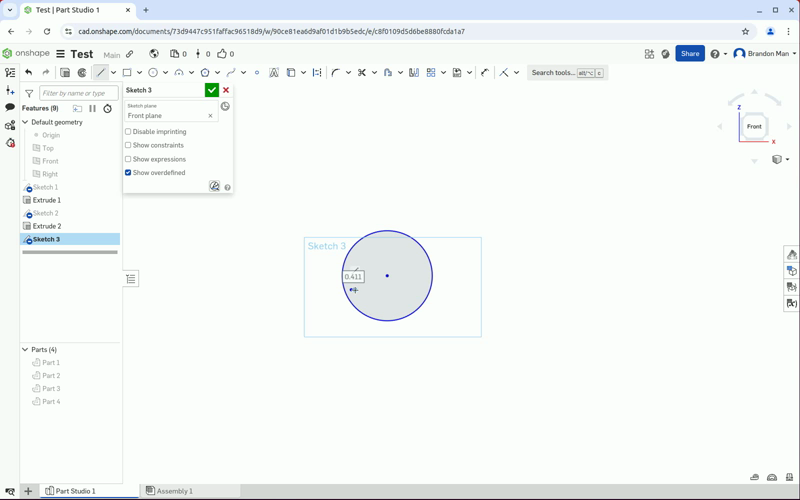
scroll(-6)
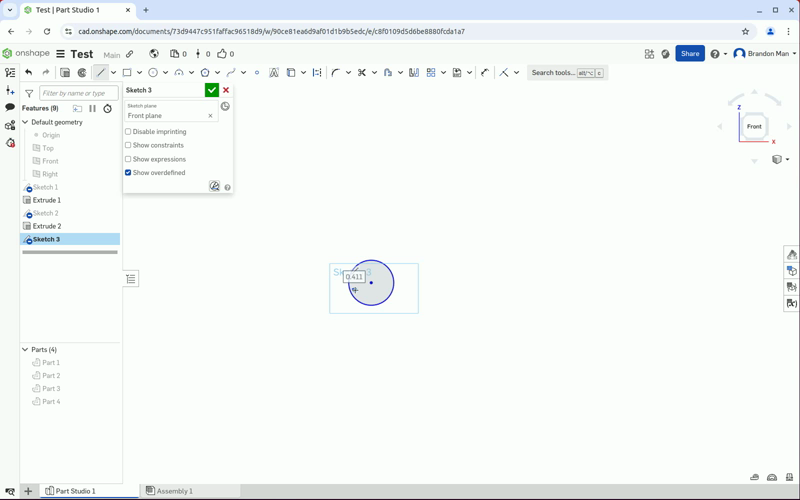
key_up(shift)
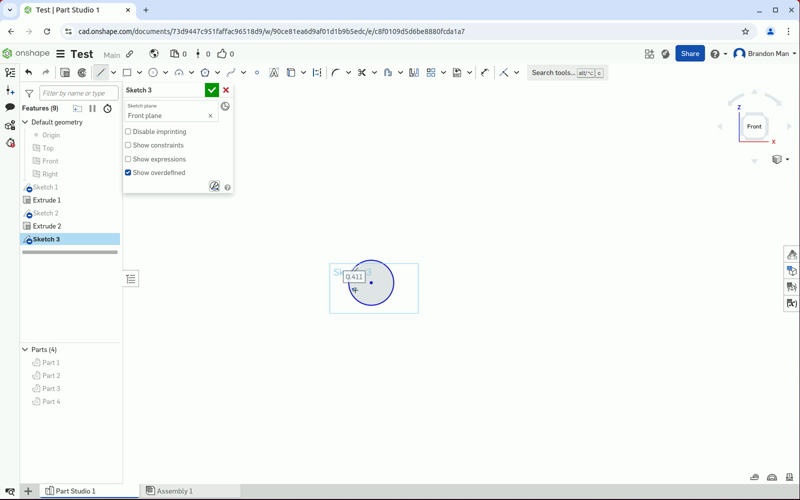
key(esc)
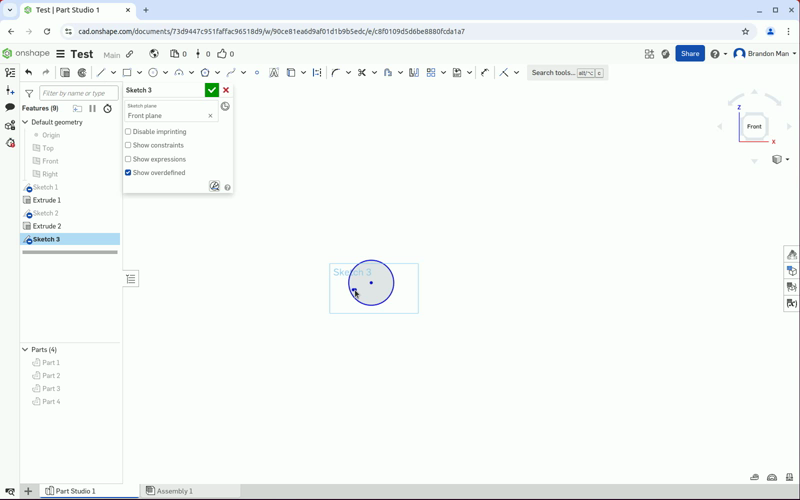
key(a)
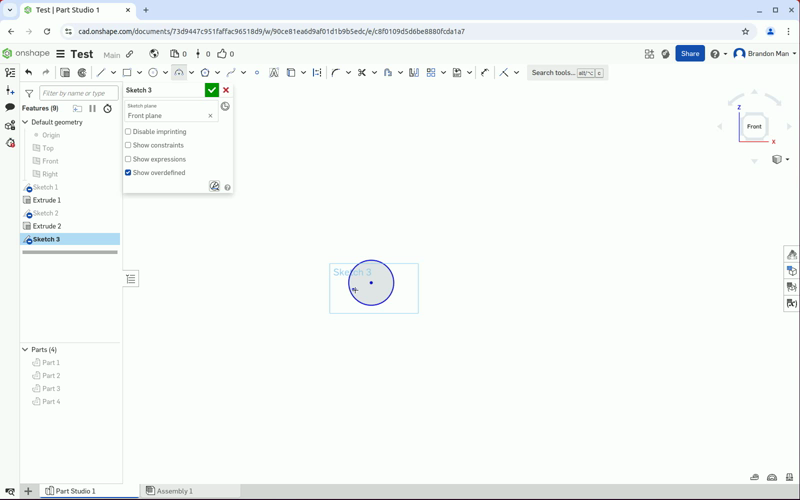
mouse_move(355, 289)
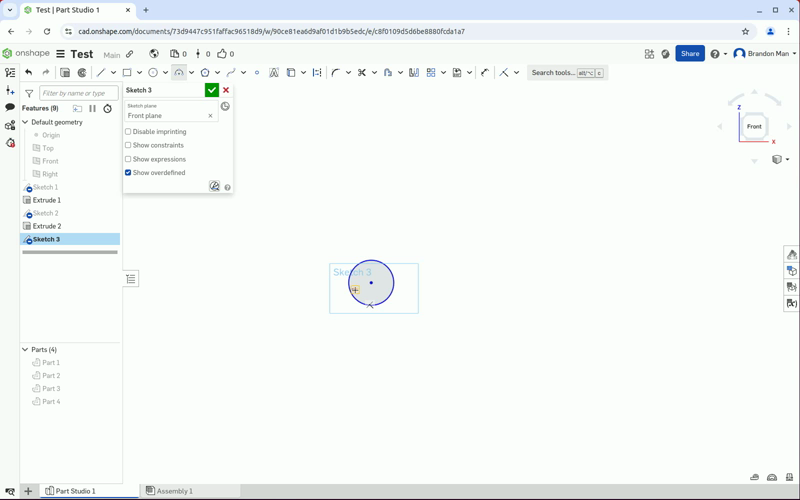
scroll(6)
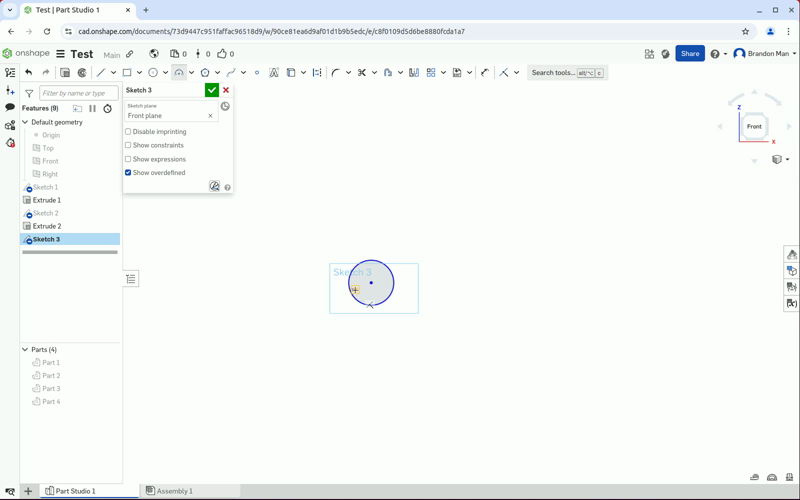
scroll(6)
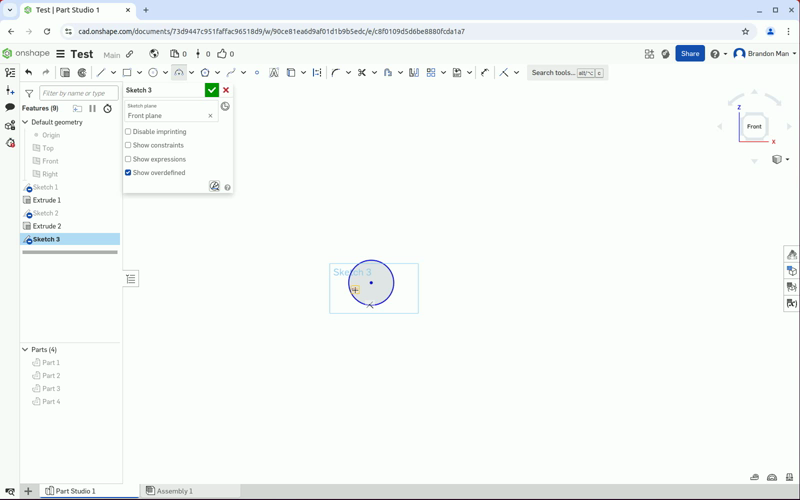
scroll(6)
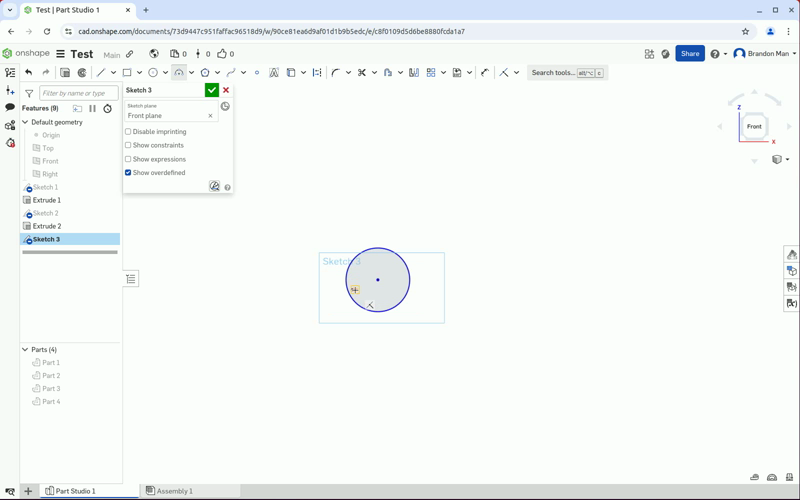
scroll(6)
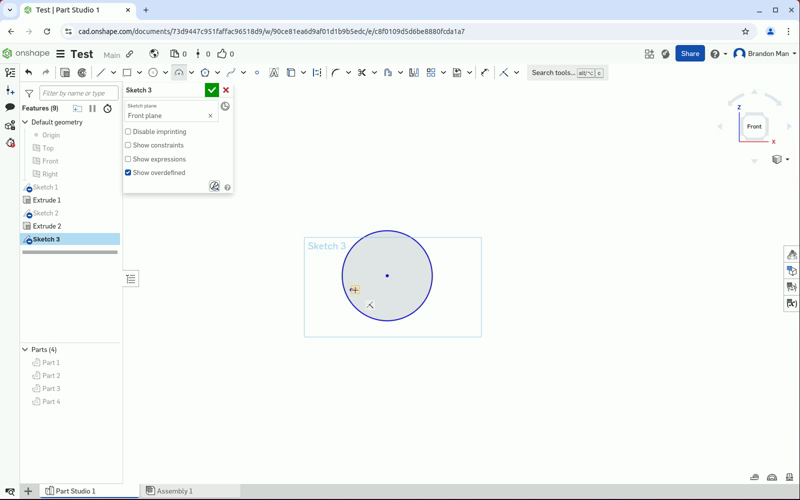
scroll(6)
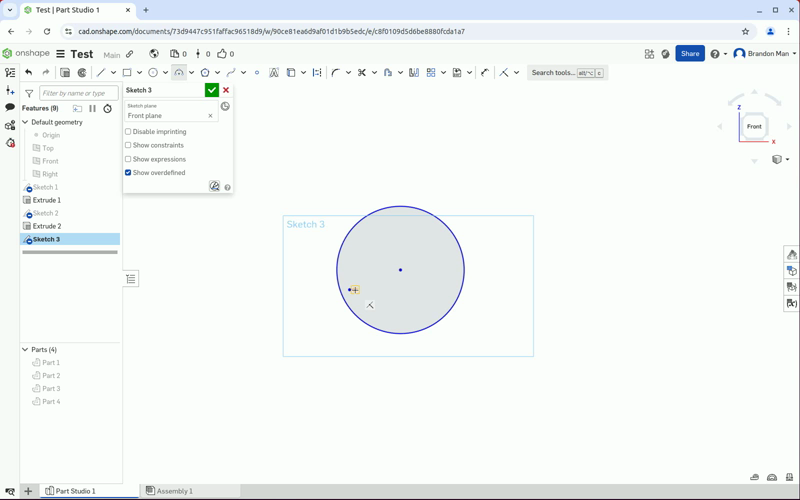
scroll(6)
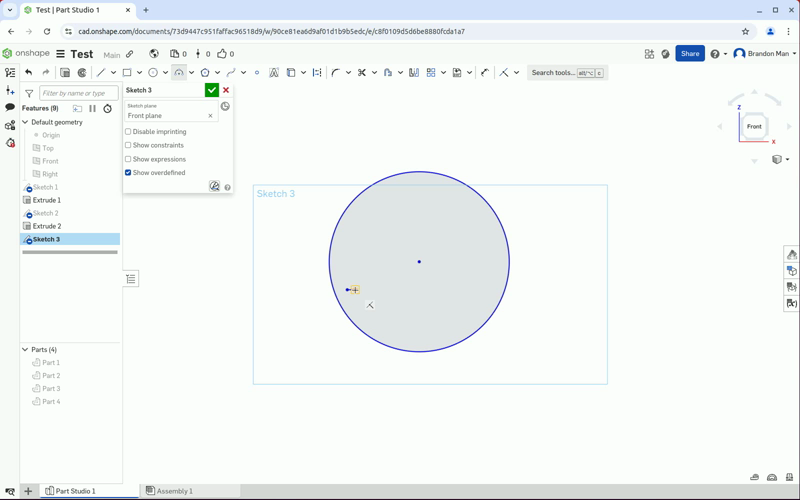
scroll(6)
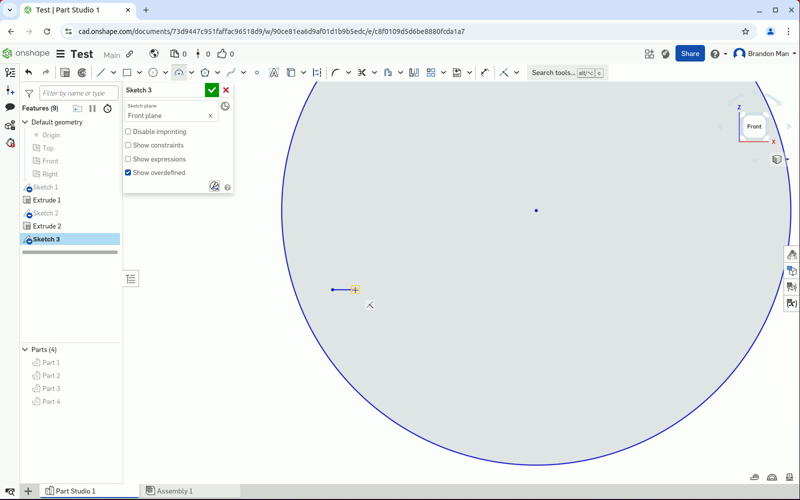
click(355, 289)
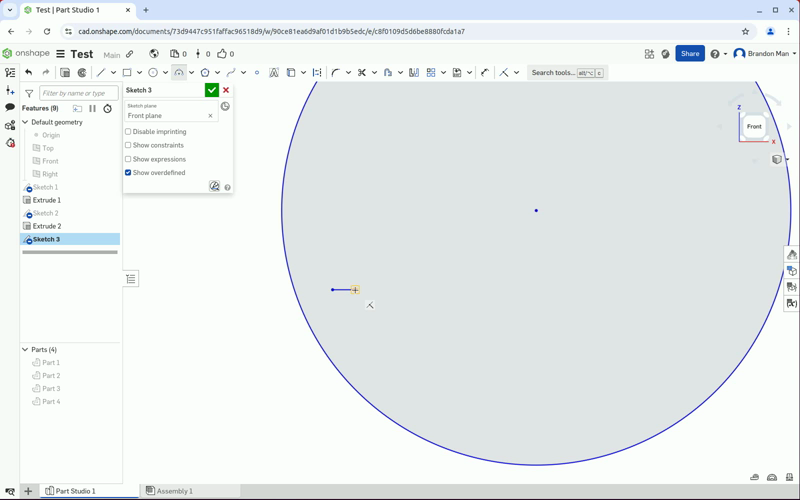
scroll(-6)
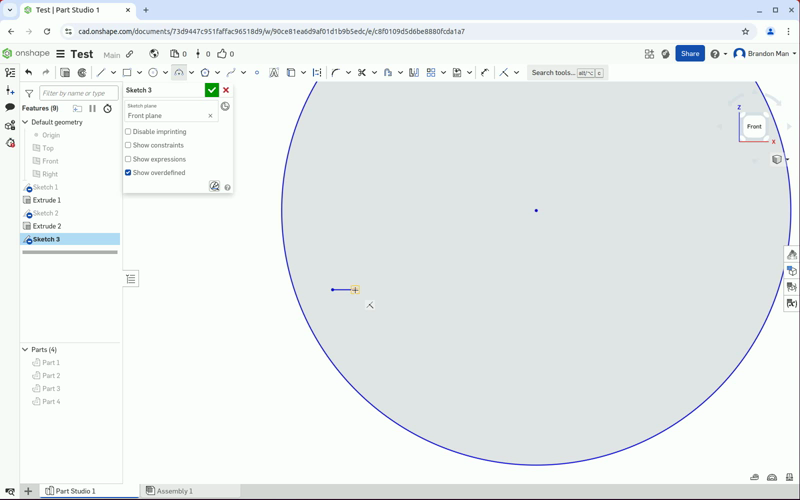
scroll(-6)
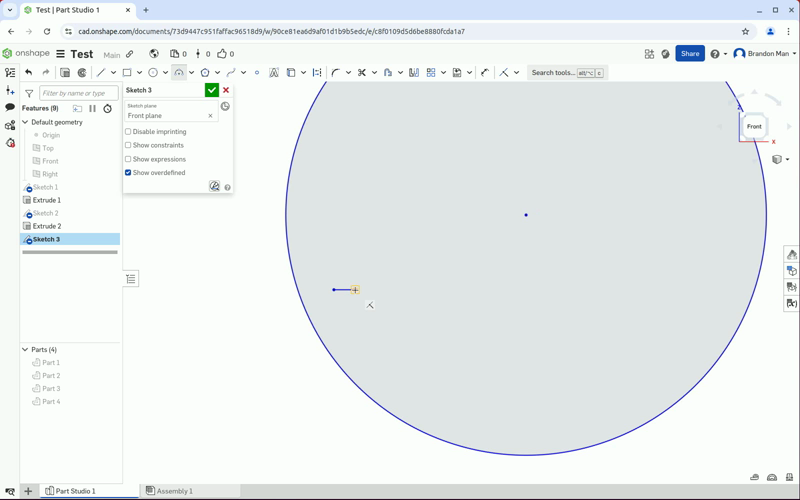
scroll(-6)
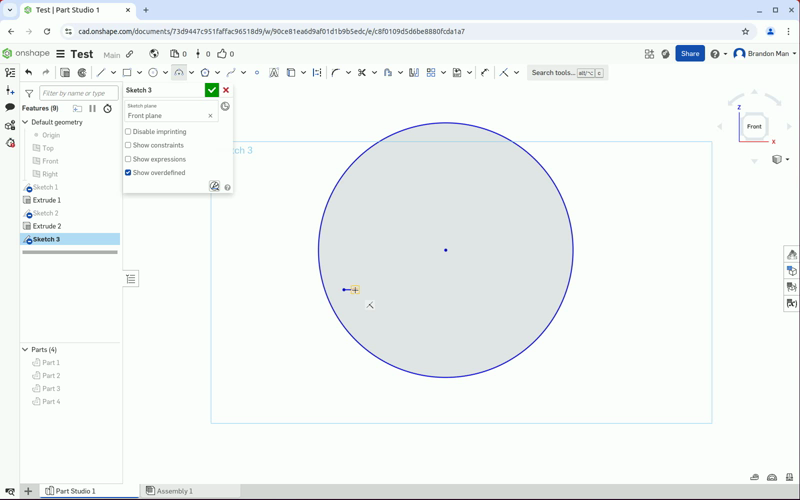
scroll(-6)
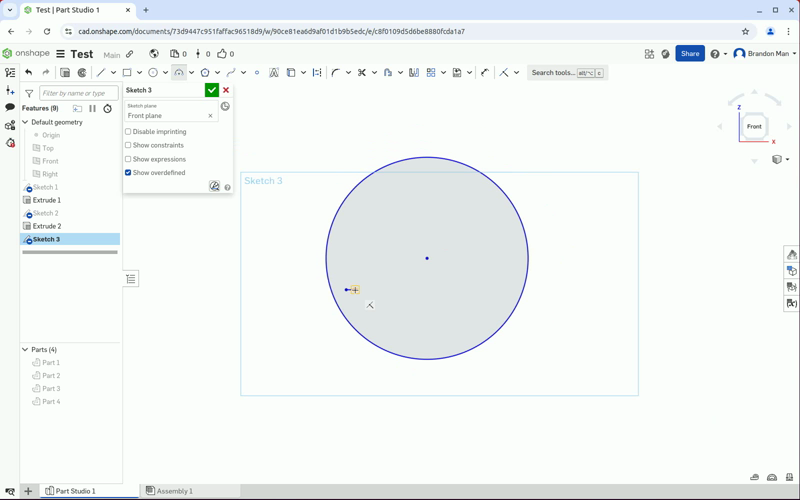
scroll(-6)
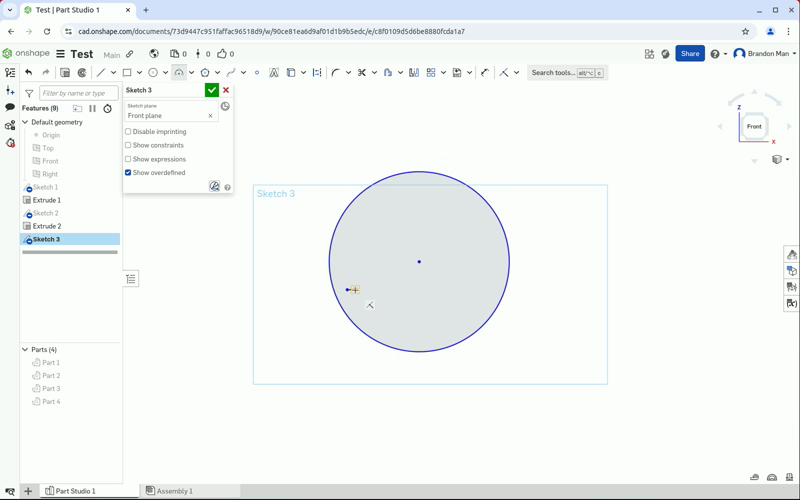
scroll(-6)
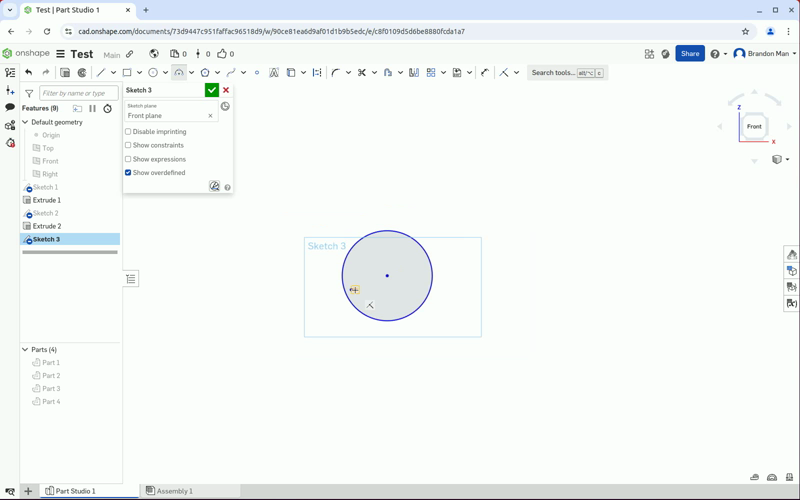
scroll(-6)
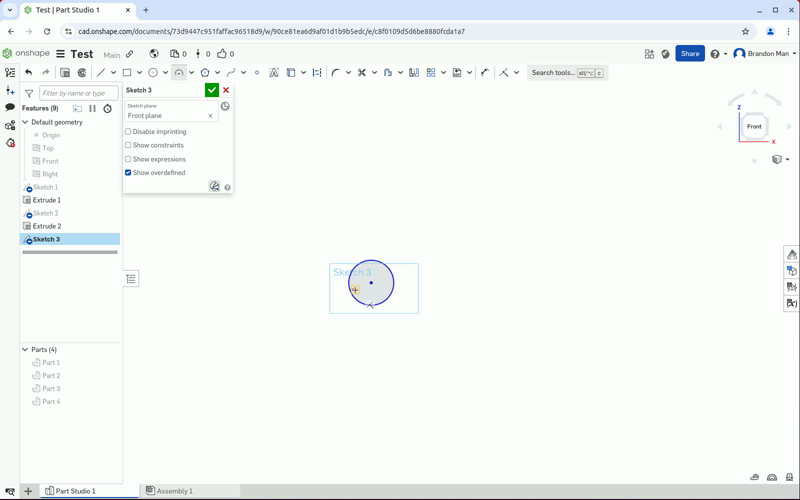
key_down(shift)
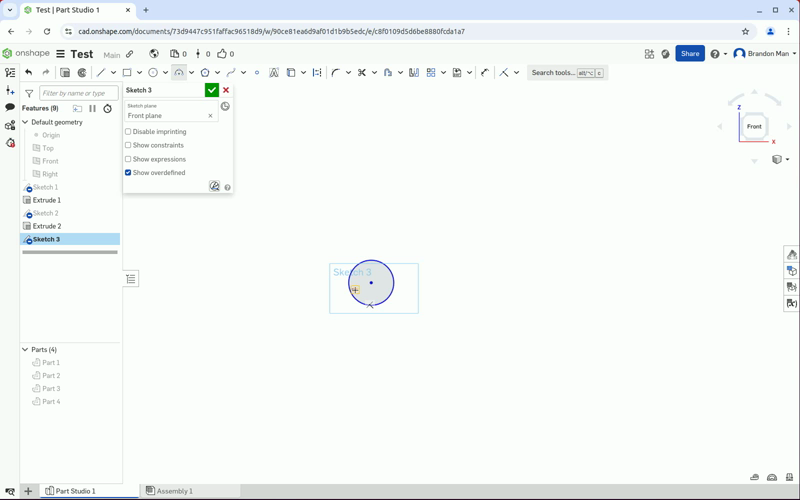
mouse_move(386, 289)
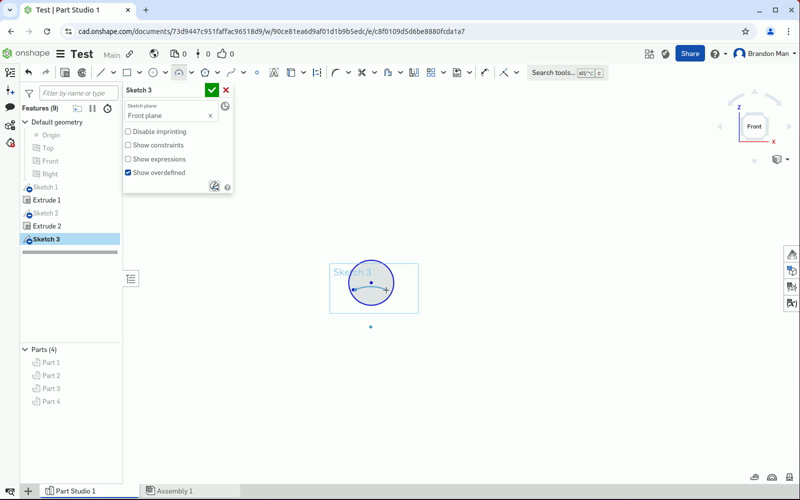
click(386, 289)
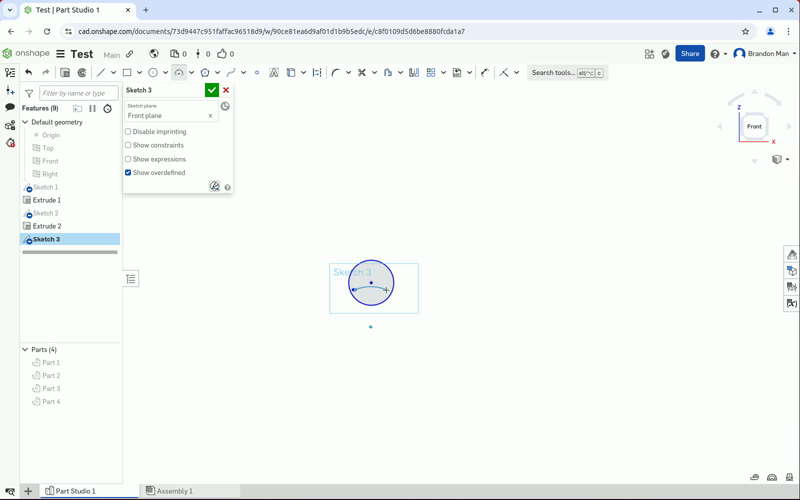
mouse_move(370, 299)
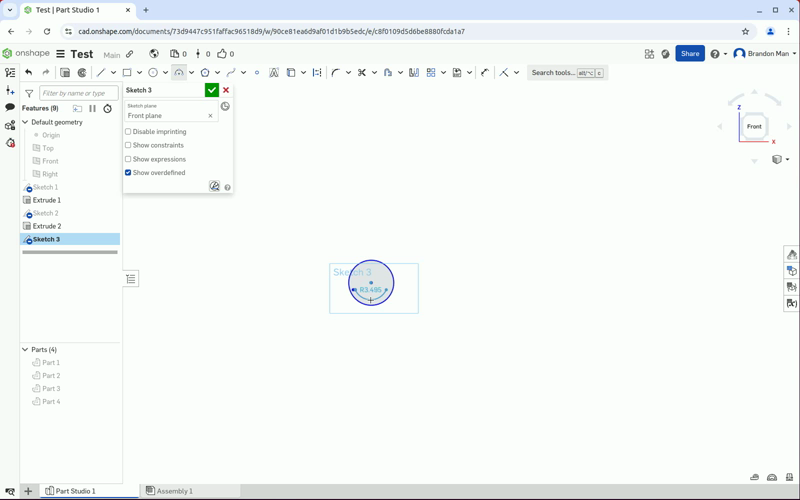
click(370, 299)
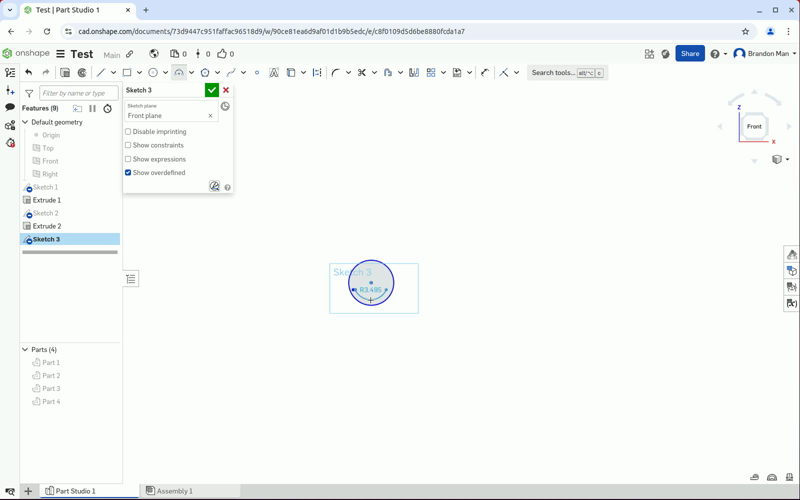
key_up(shift)
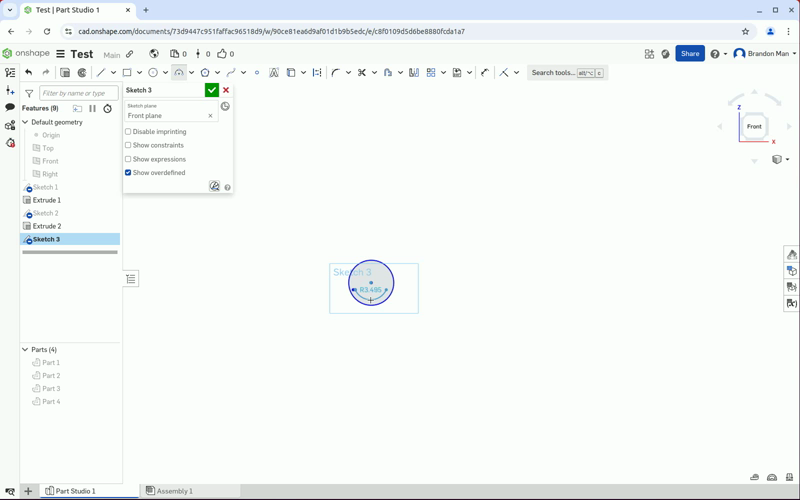
key(esc)
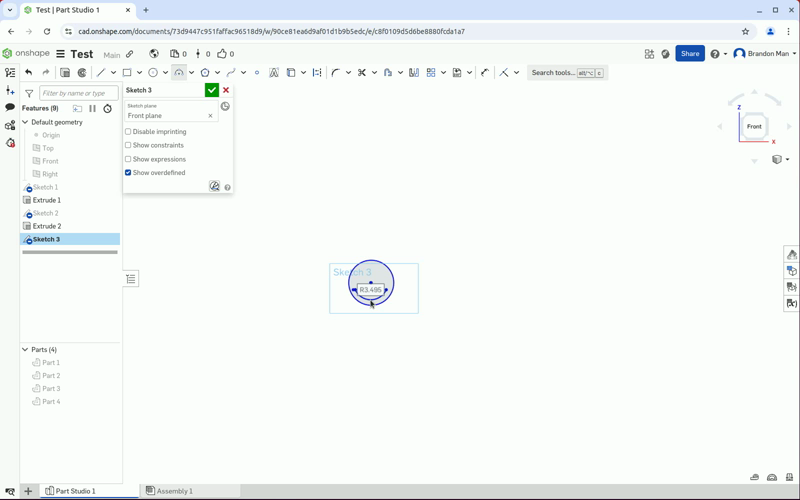
key(l)
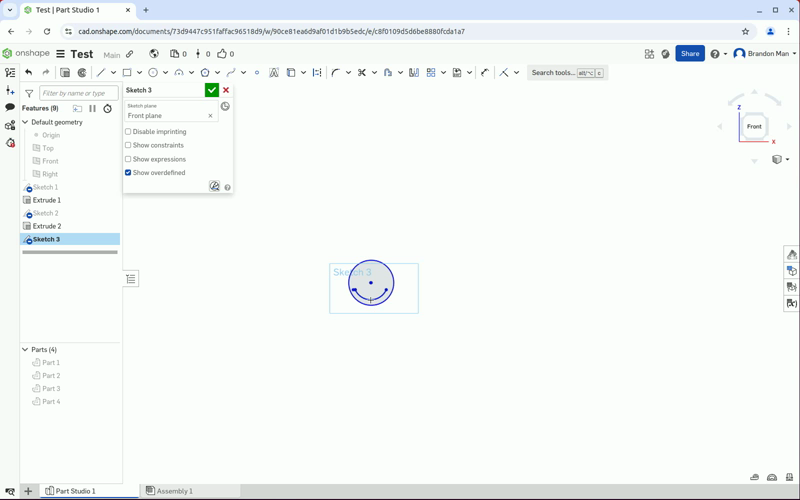
mouse_move(386, 289)
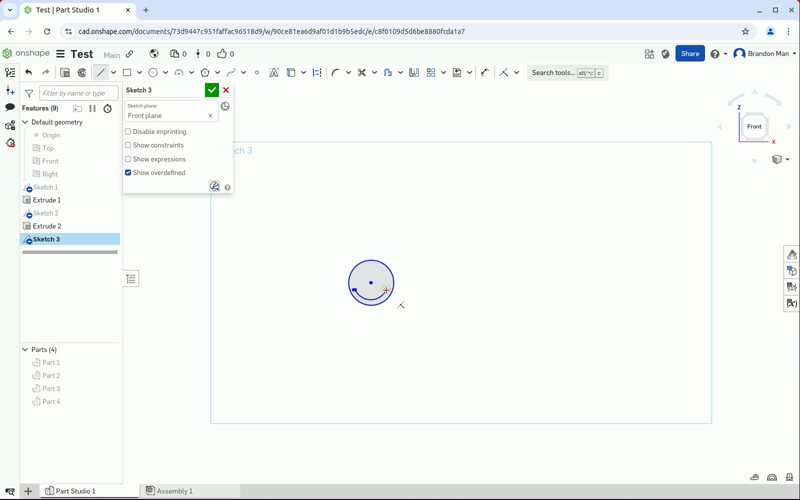
click(386, 289)
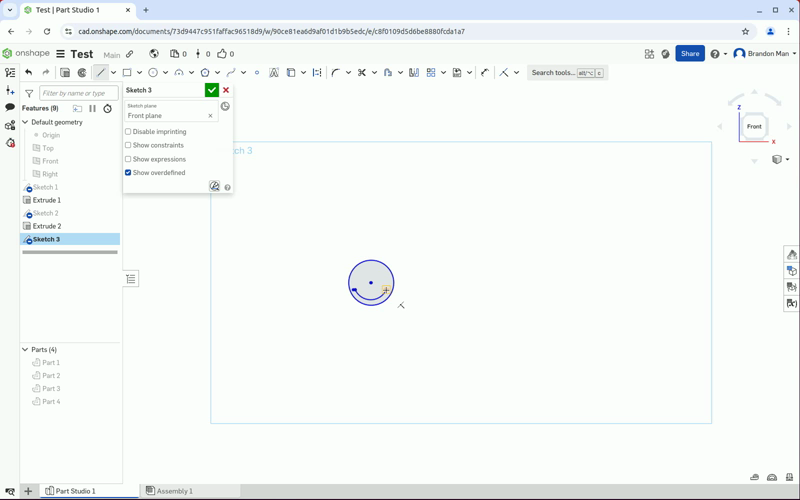
key_down(shift)
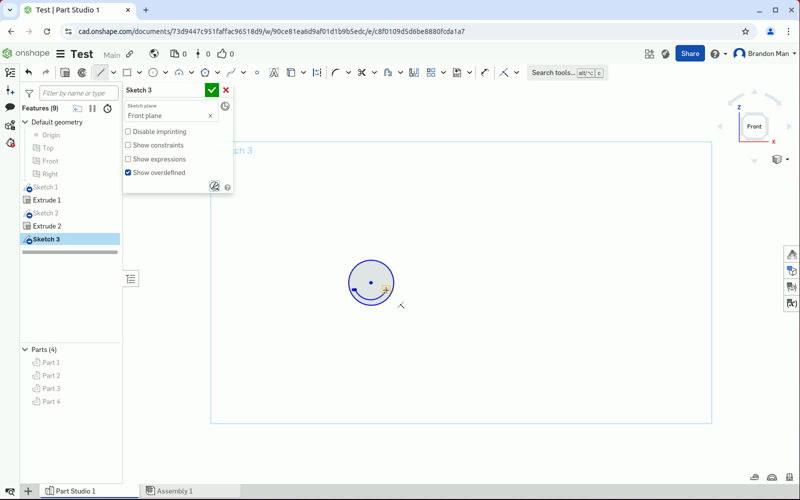
mouse_move(416, 289)
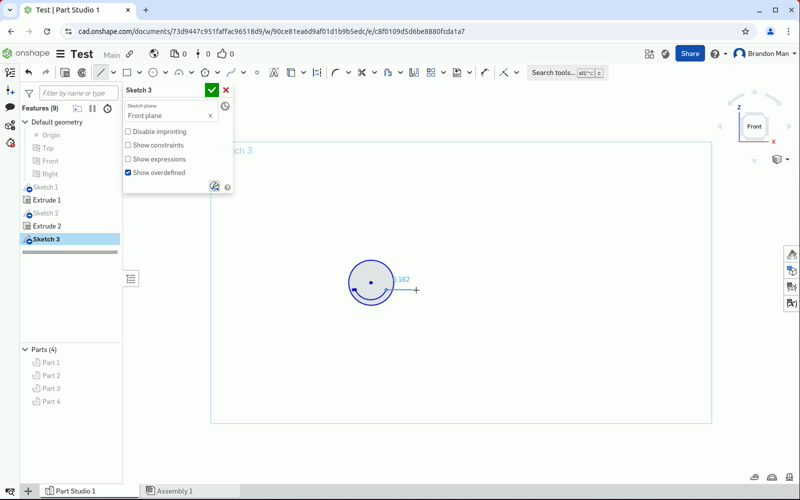
mouse_move(388, 289)
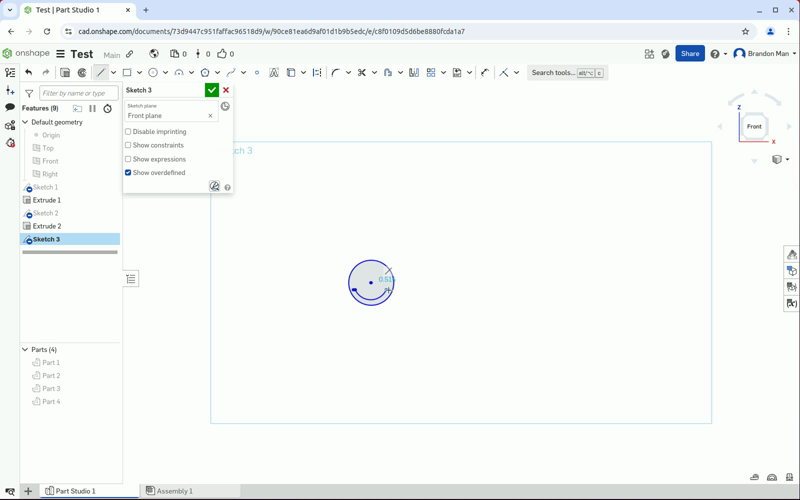
scroll(6)
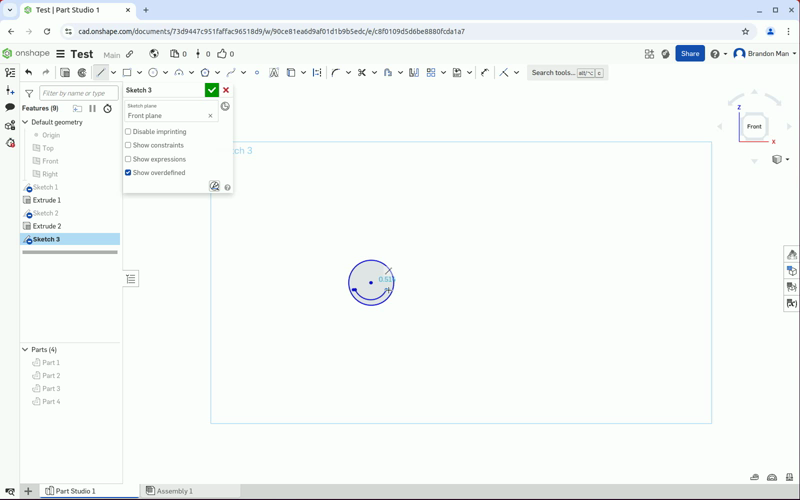
scroll(6)
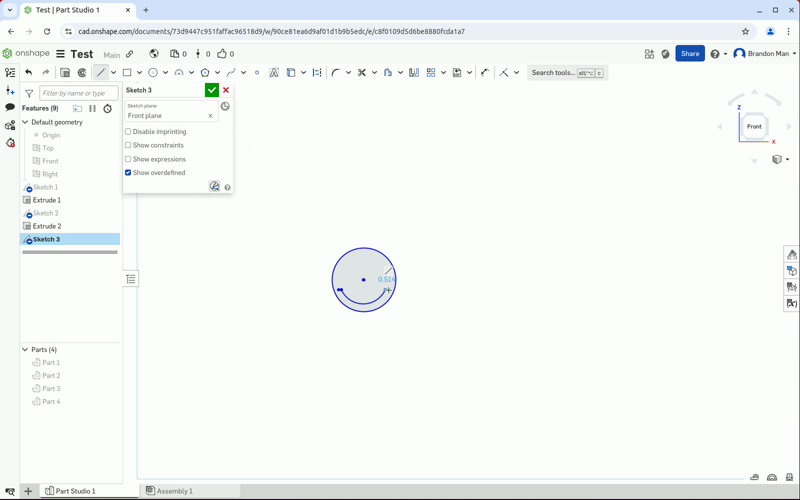
scroll(6)
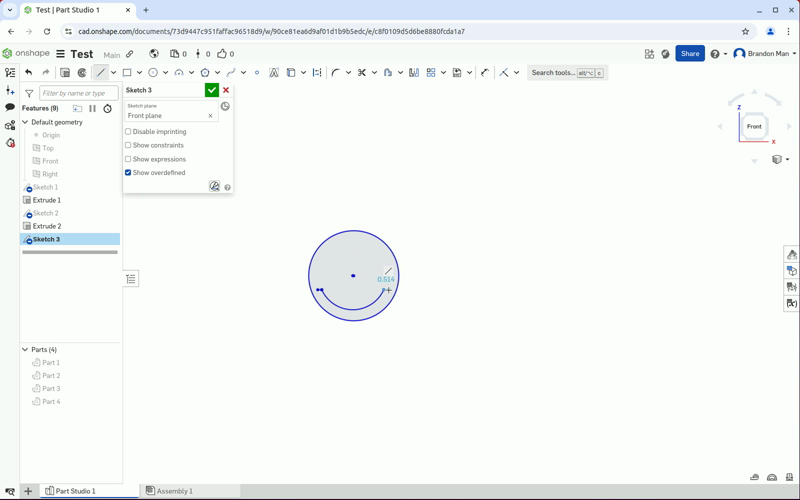
scroll(6)
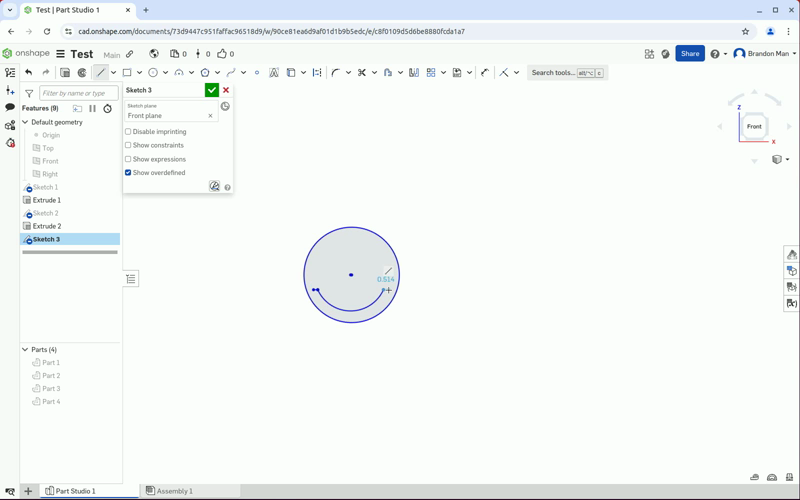
scroll(6)
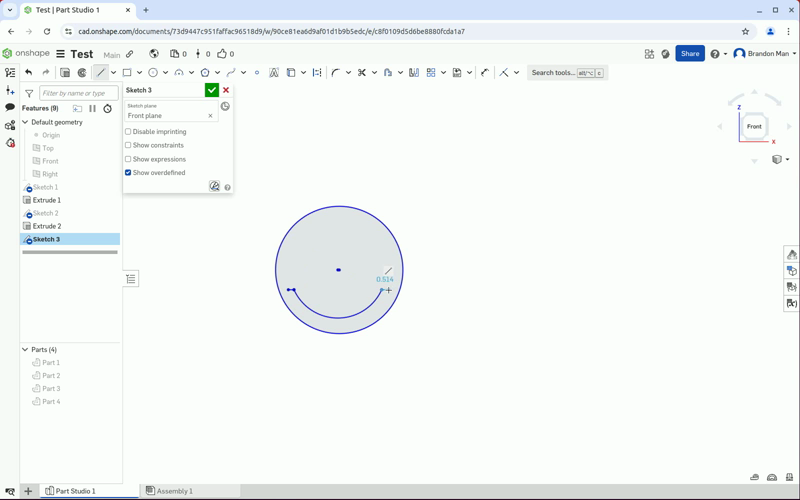
scroll(6)
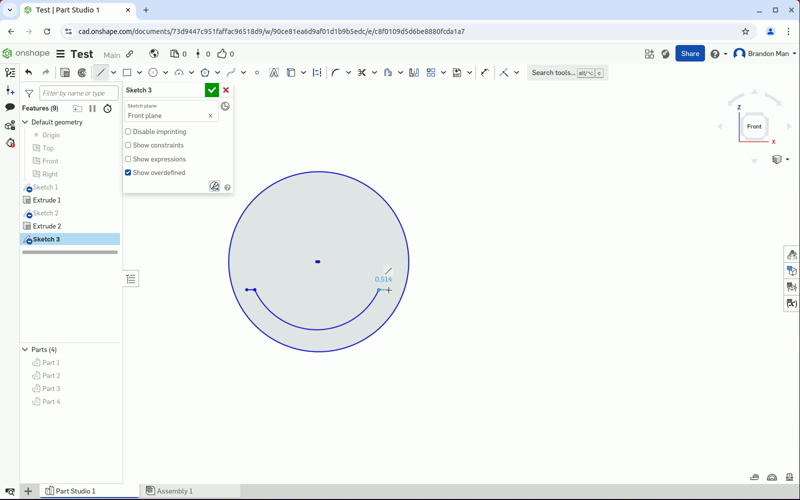
scroll(6)
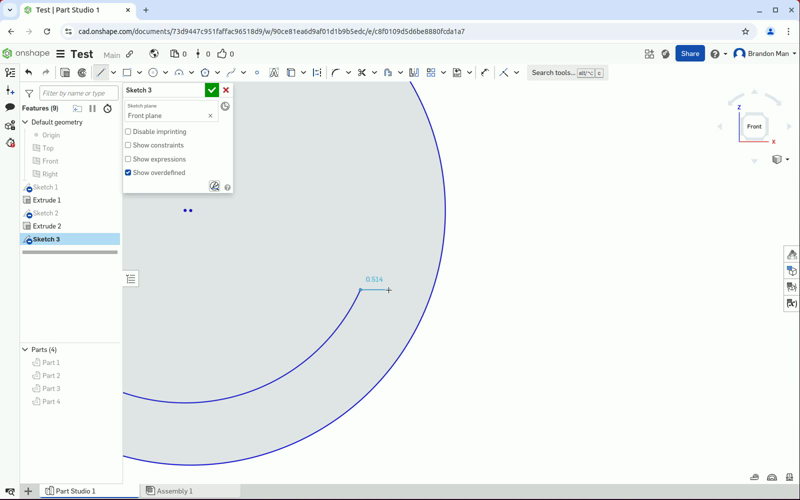
click(388, 289)
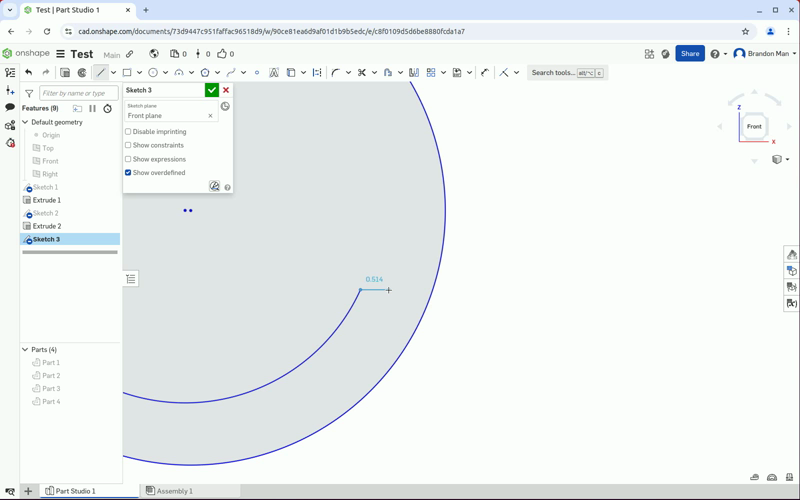
scroll(-6)
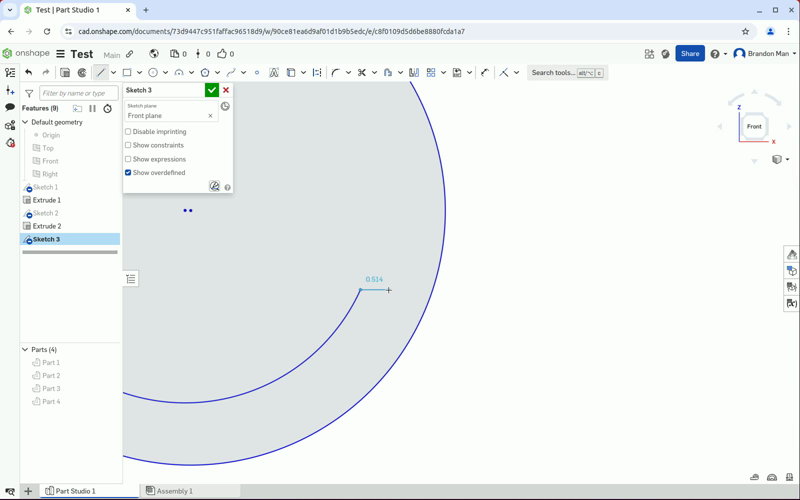
scroll(-6)
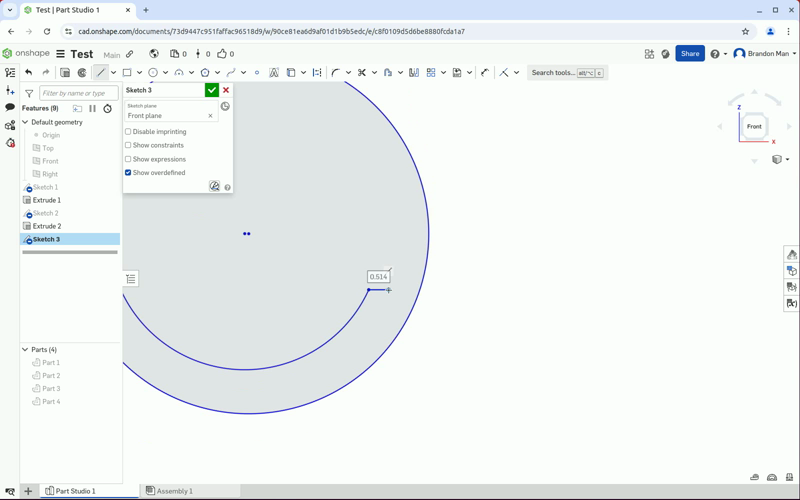
scroll(-6)
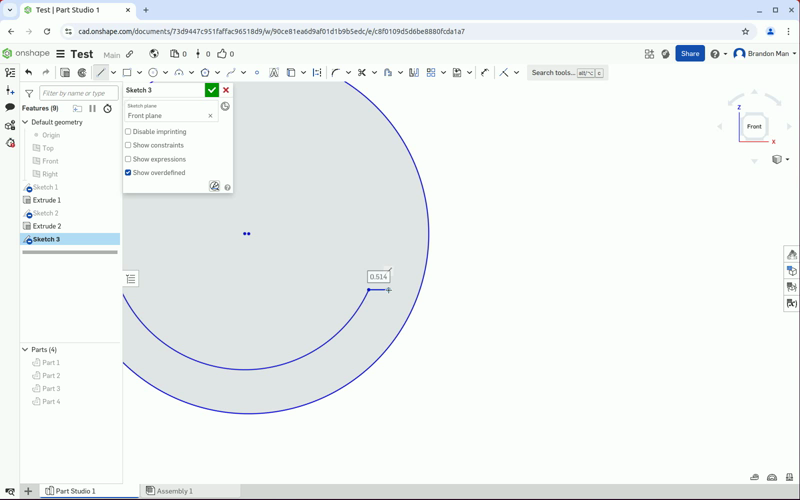
scroll(-6)
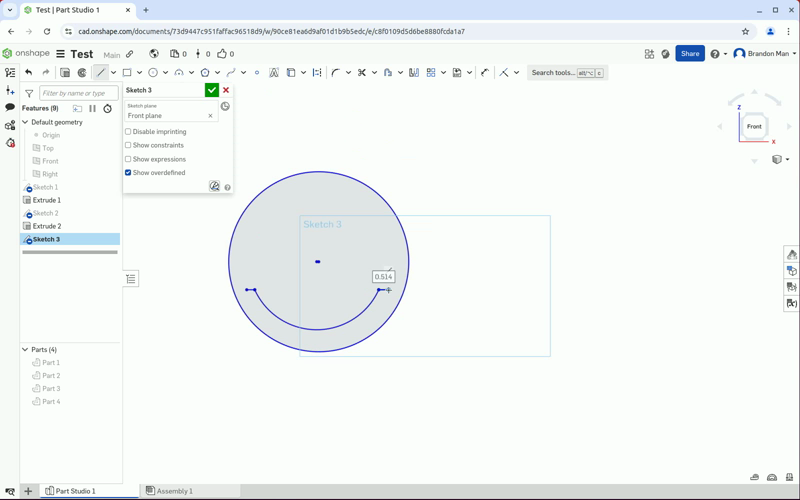
scroll(-6)
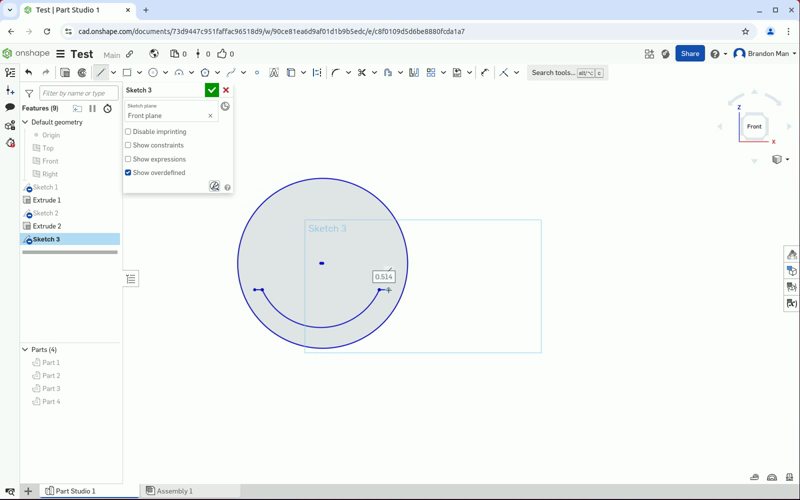
scroll(-6)
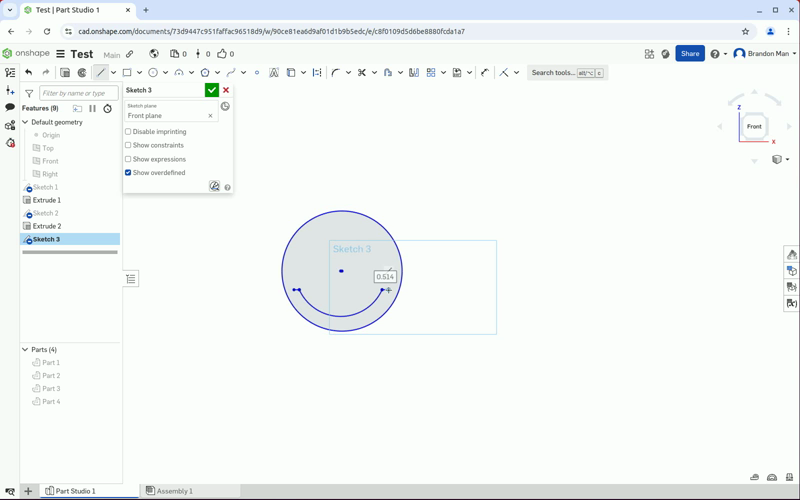
scroll(-6)
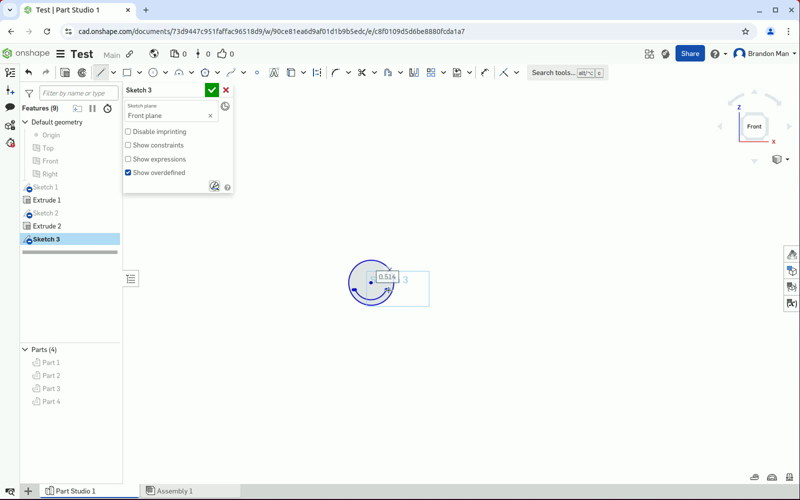
key_up(shift)
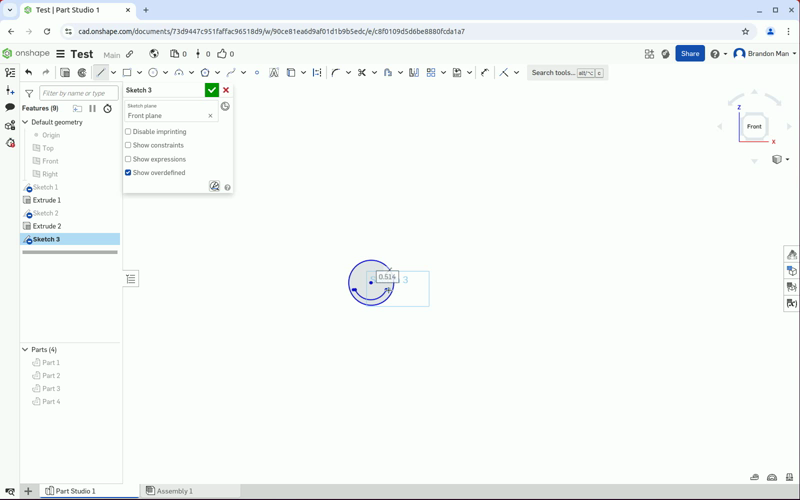
key_down(shift)
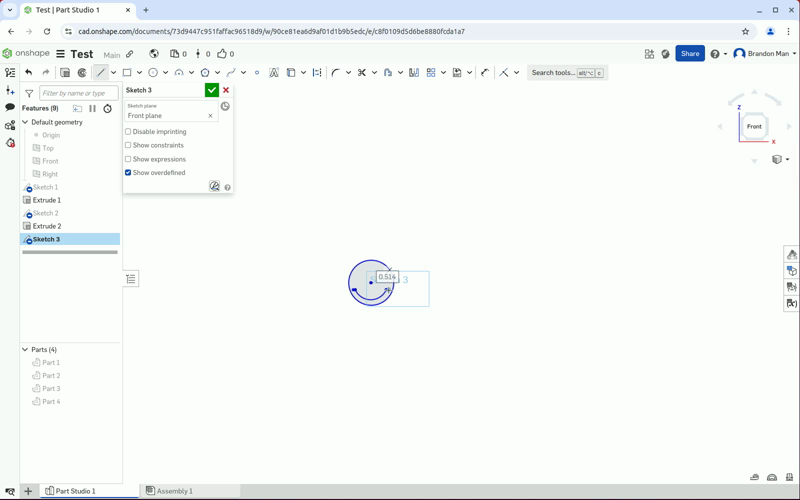
mouse_move(418, 289)
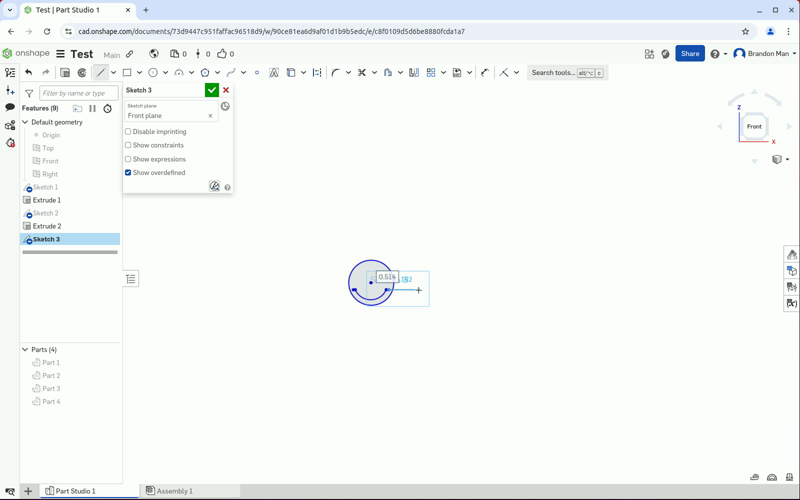
mouse_move(388, 276)
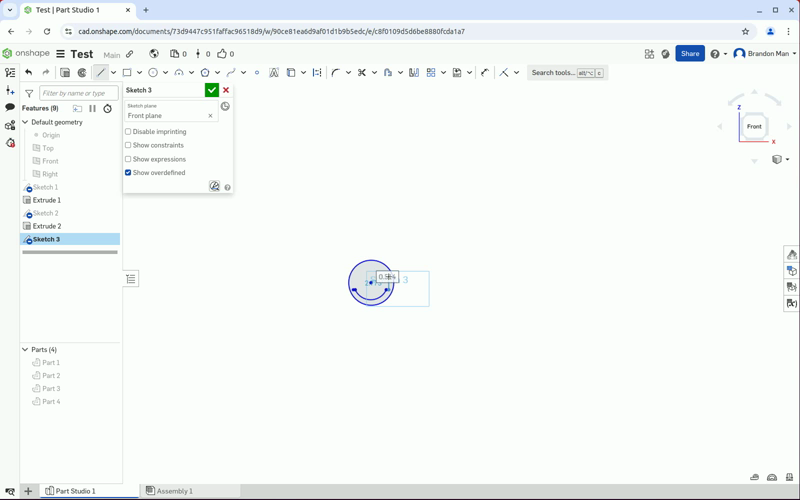
click(388, 276)
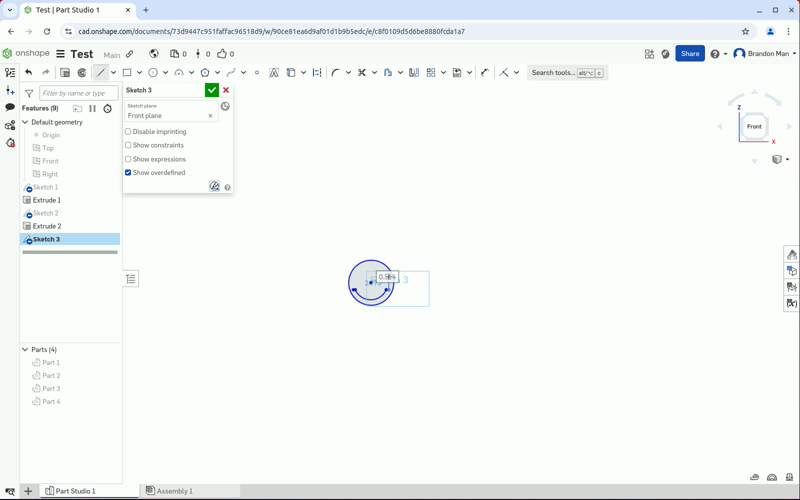
key_up(shift)
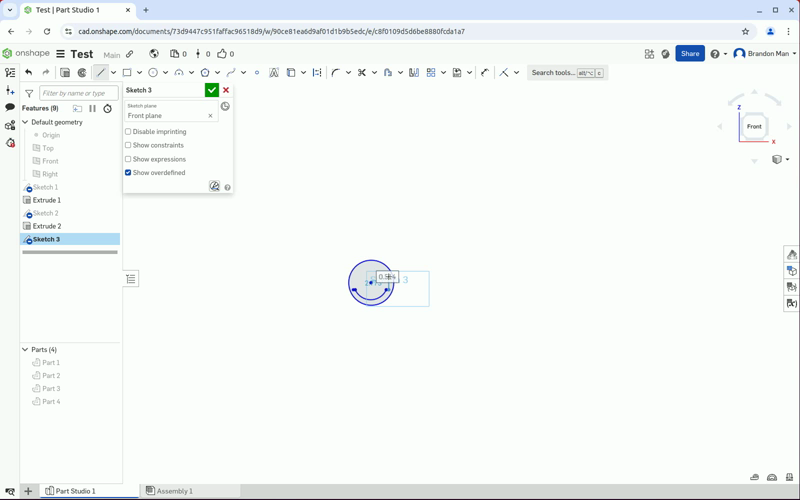
key_down(shift)
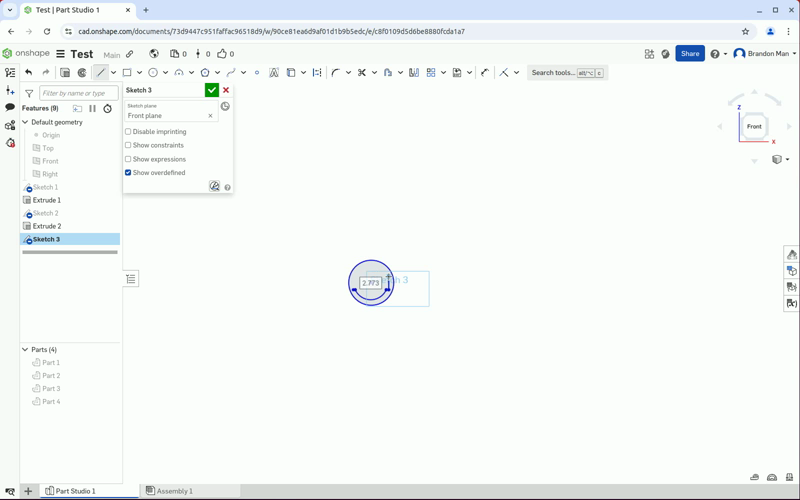
mouse_move(418, 276)
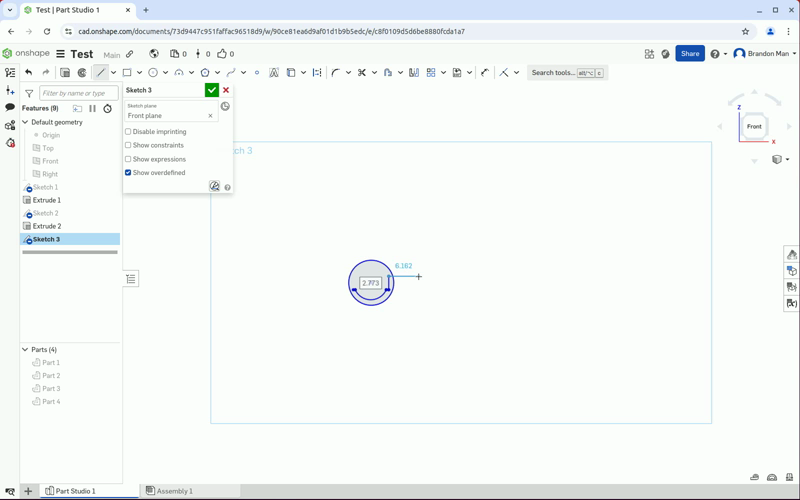
mouse_move(386, 276)
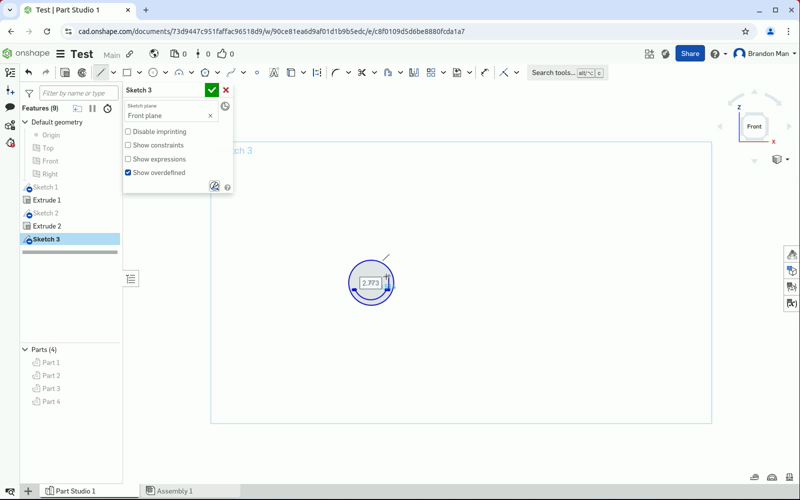
scroll(6)
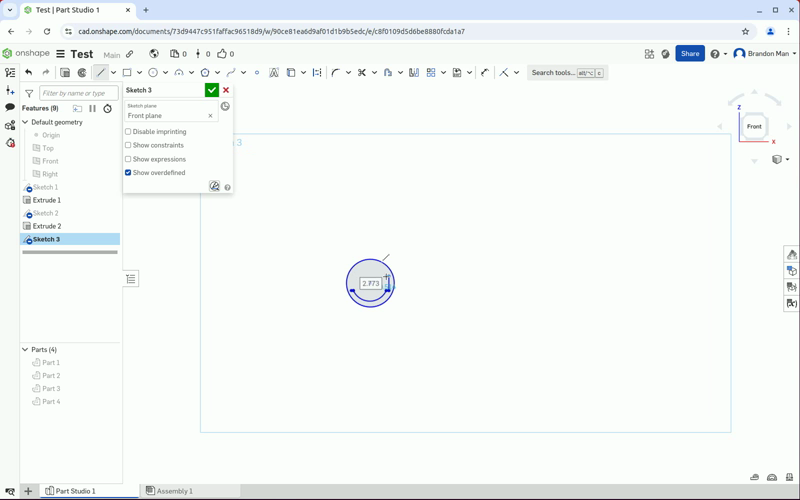
scroll(6)
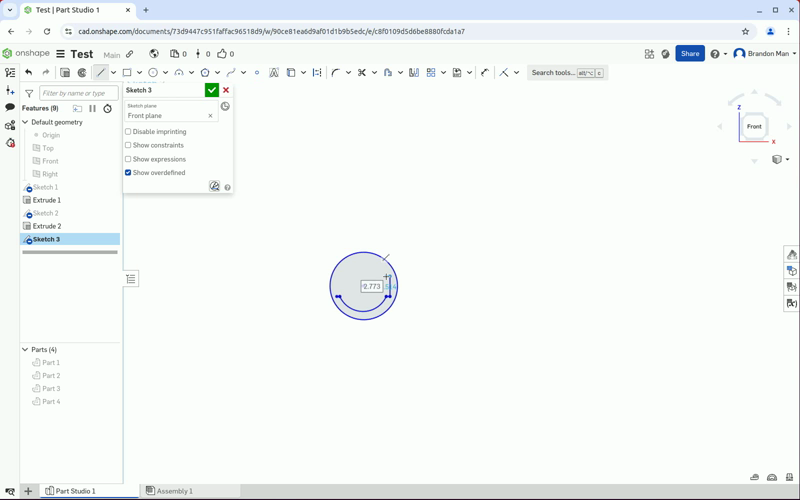
scroll(6)
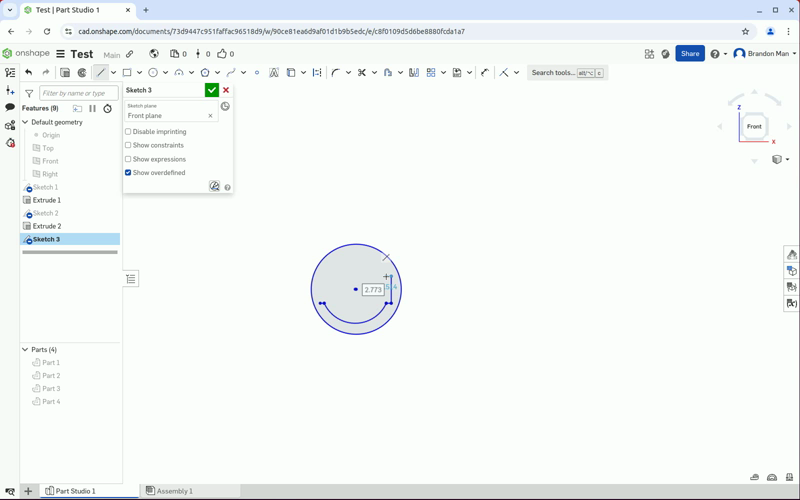
scroll(6)
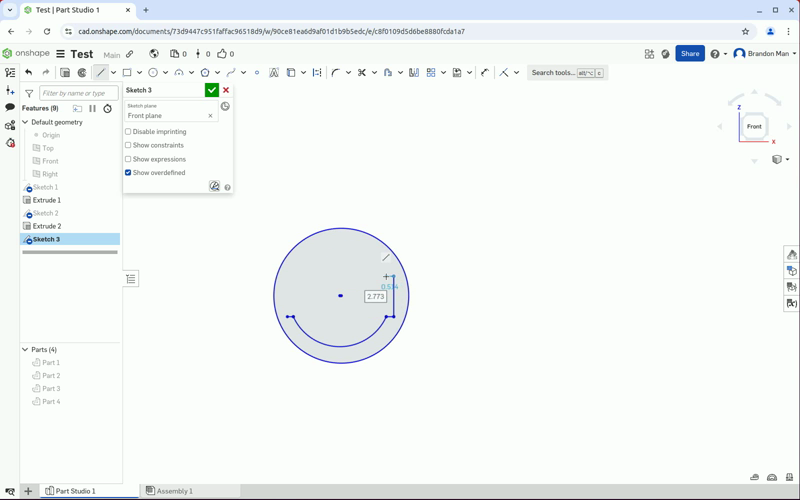
scroll(6)
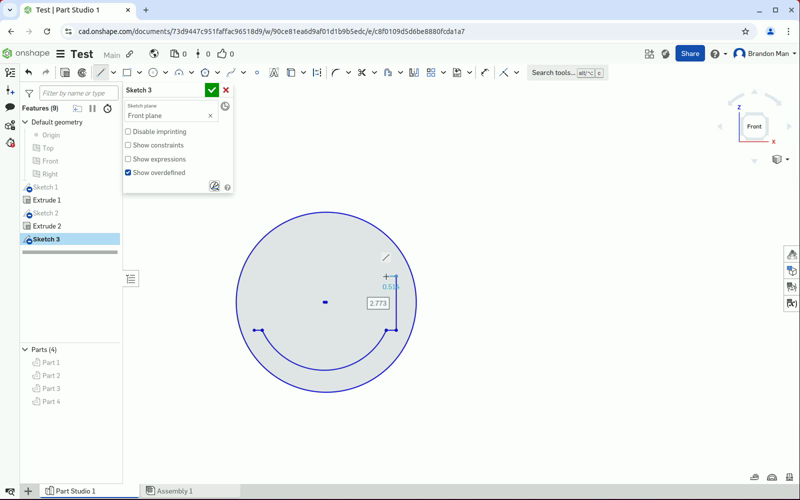
scroll(6)
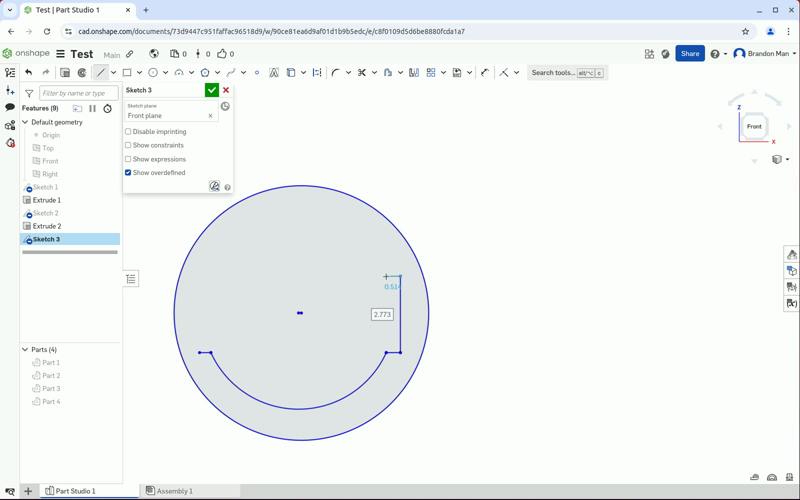
scroll(6)
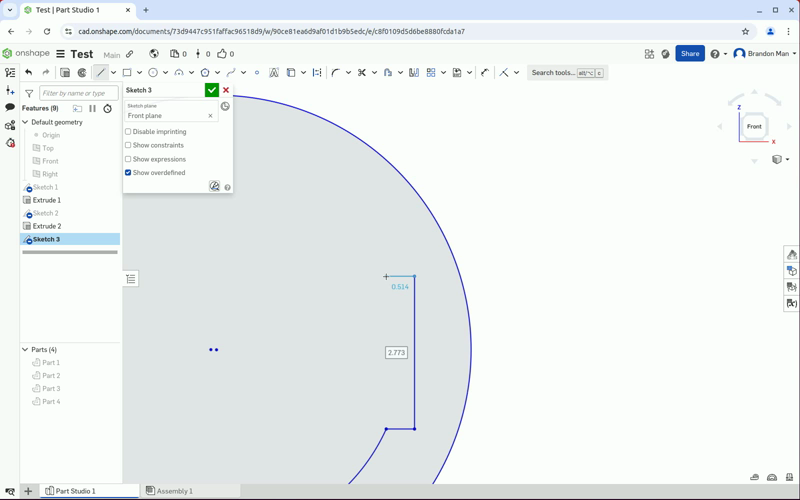
click(386, 276)
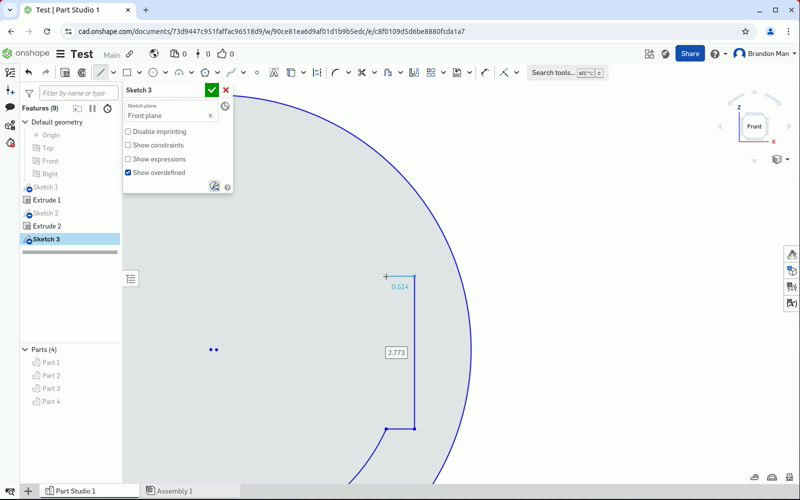
scroll(-6)
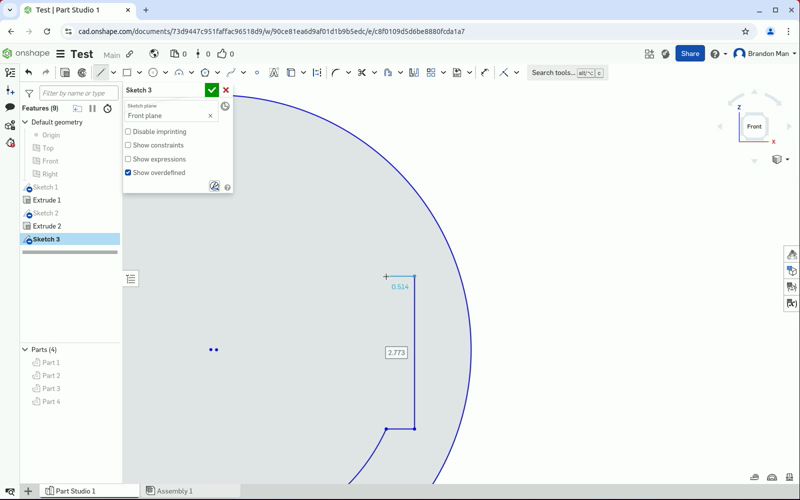
scroll(-6)
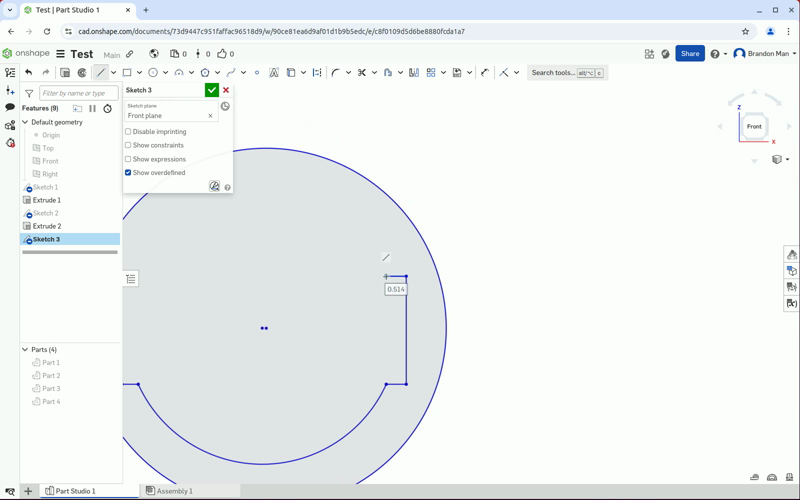
scroll(-6)
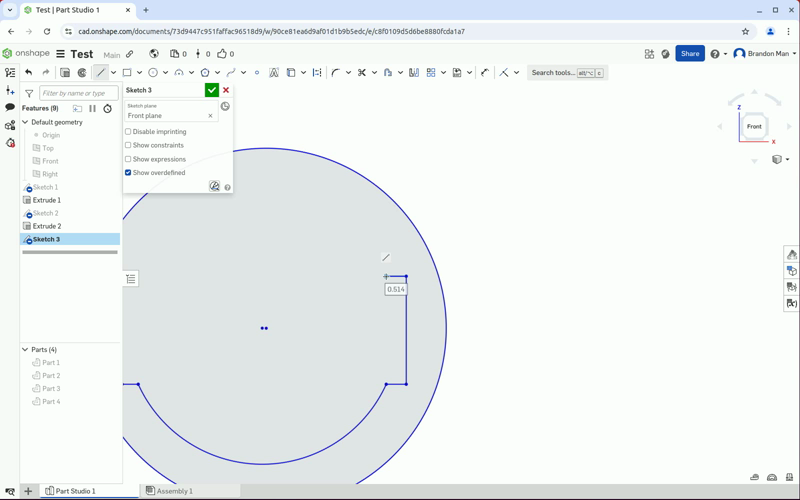
scroll(-6)
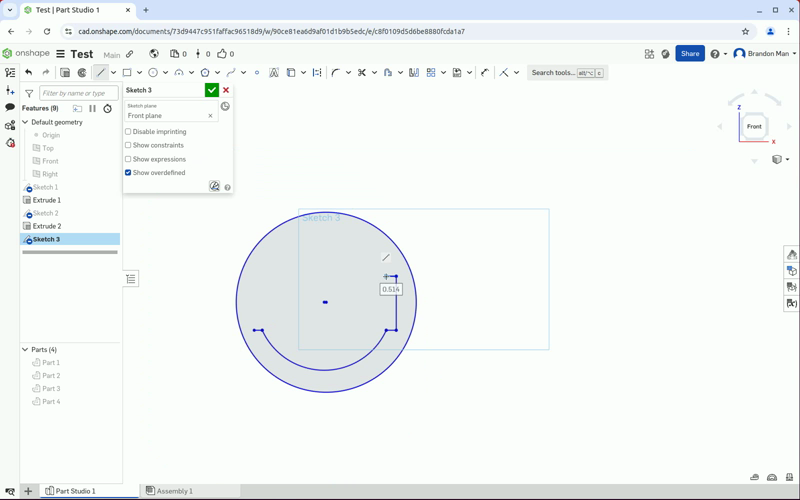
scroll(-6)
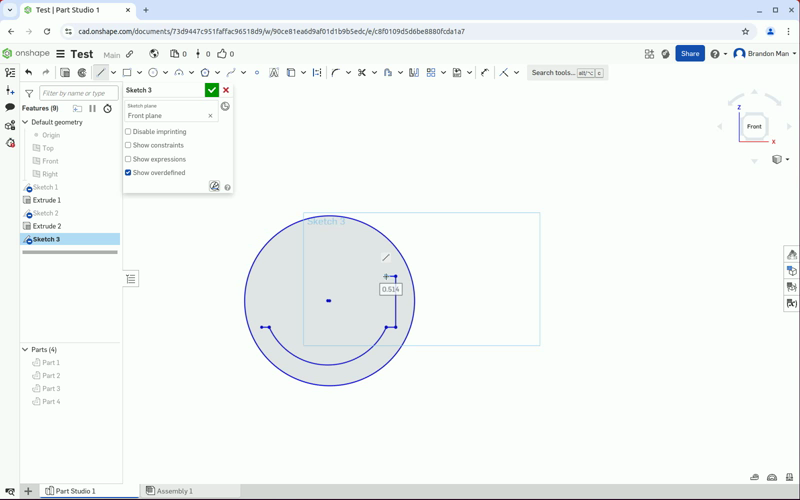
scroll(-6)
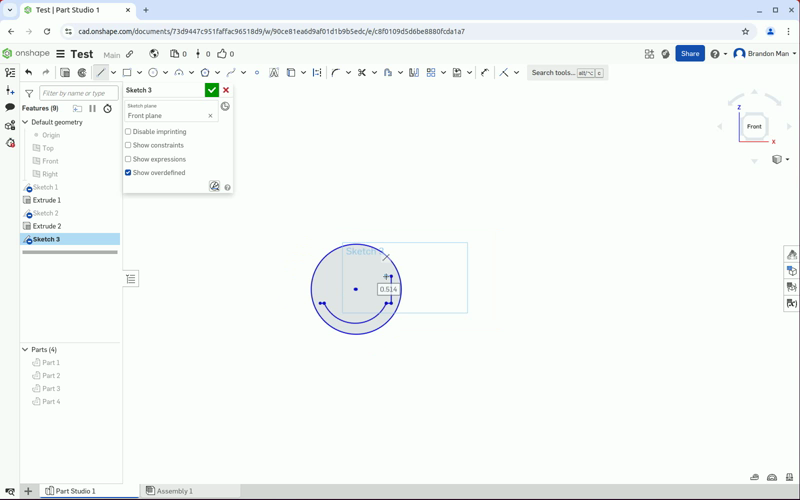
scroll(-6)
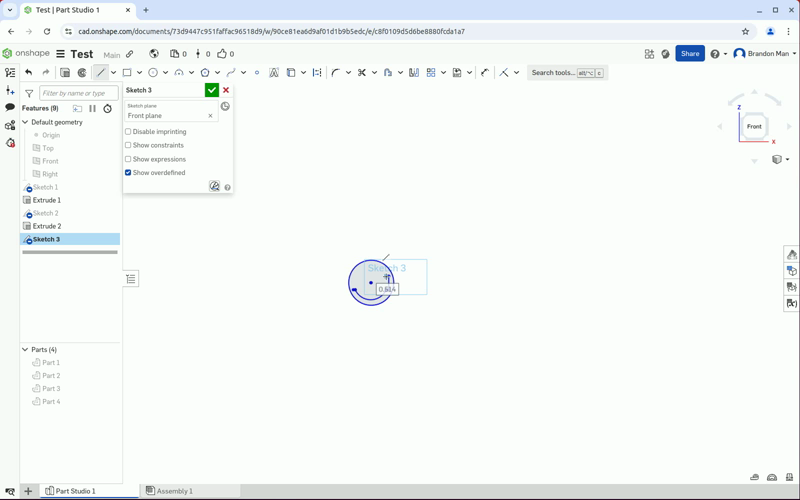
key_up(shift)
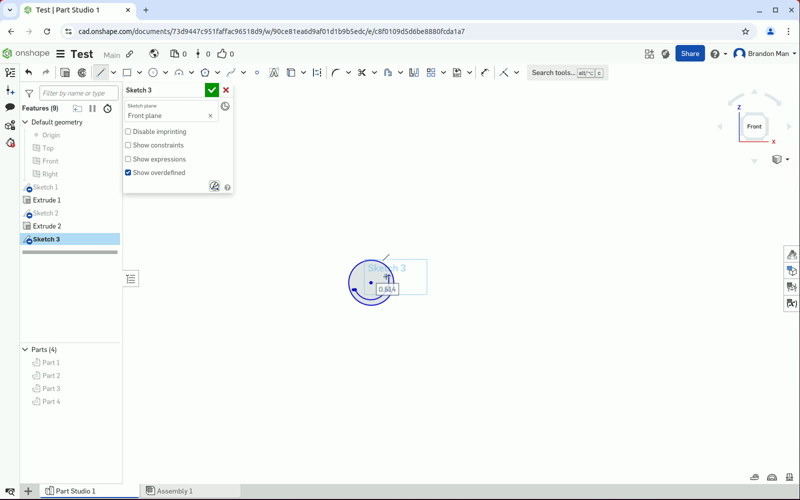
key(esc)
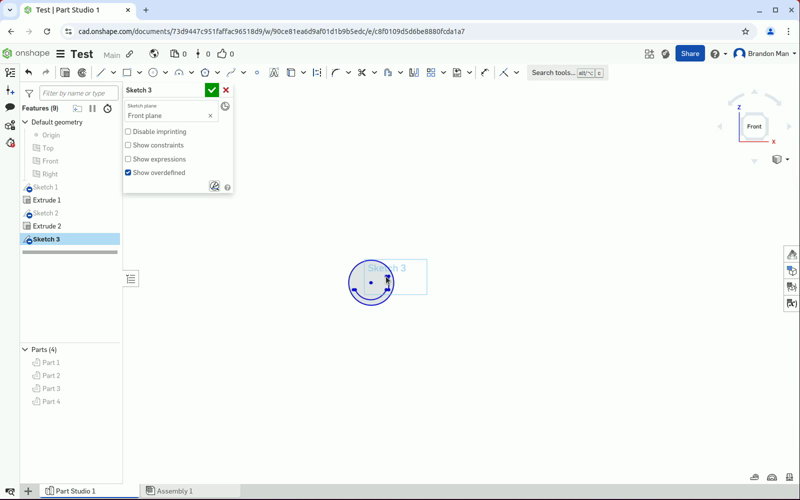
key(a)
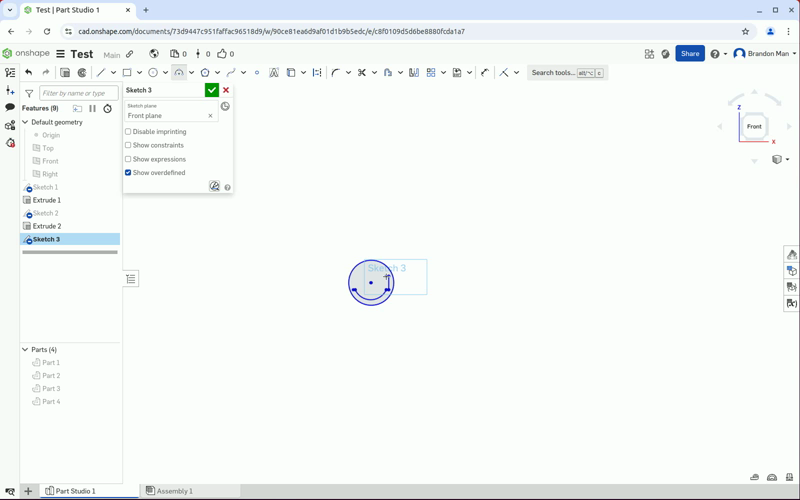
mouse_move(386, 276)
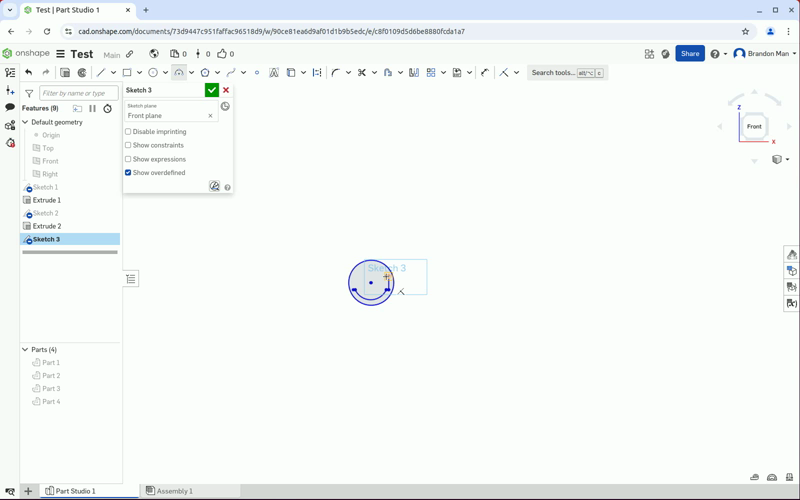
scroll(6)
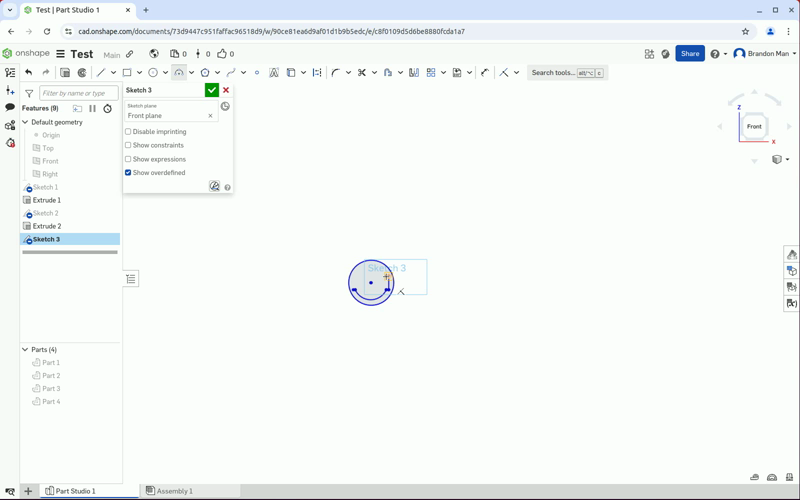
scroll(6)
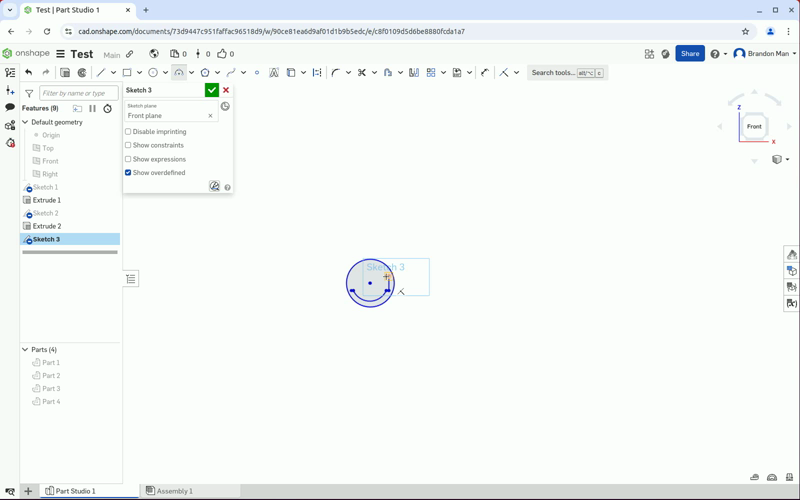
scroll(6)
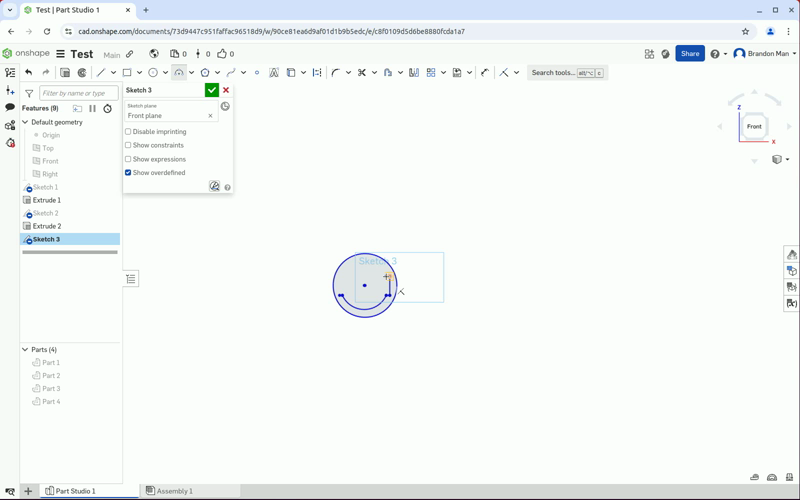
scroll(6)
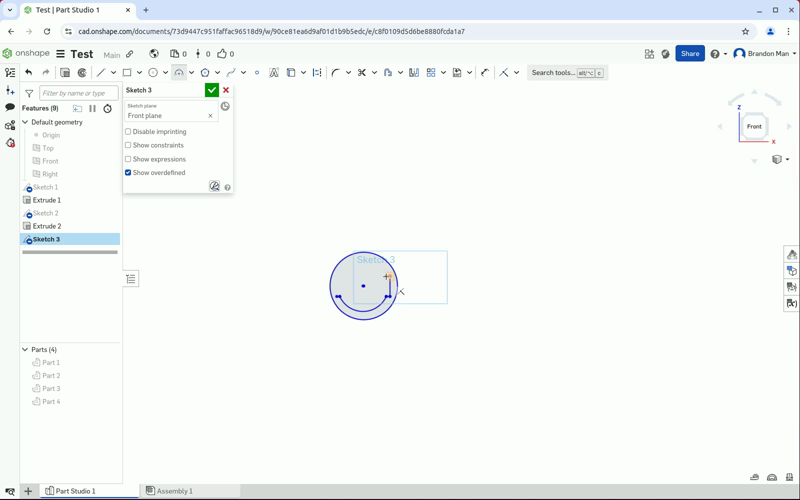
scroll(6)
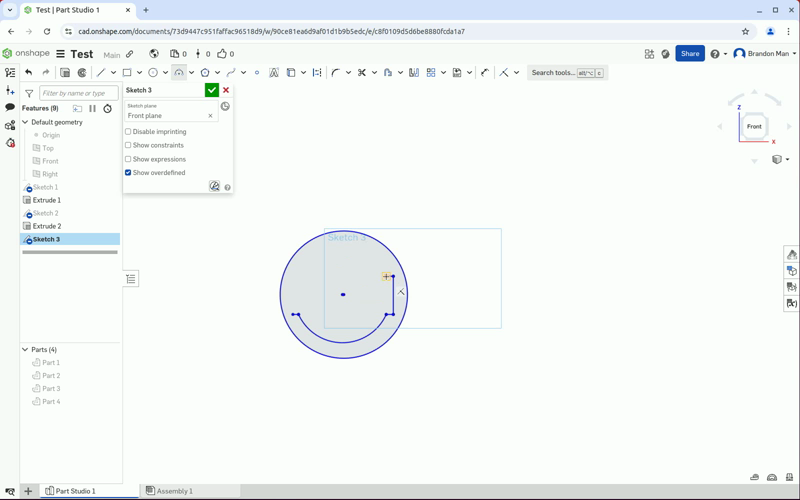
scroll(6)
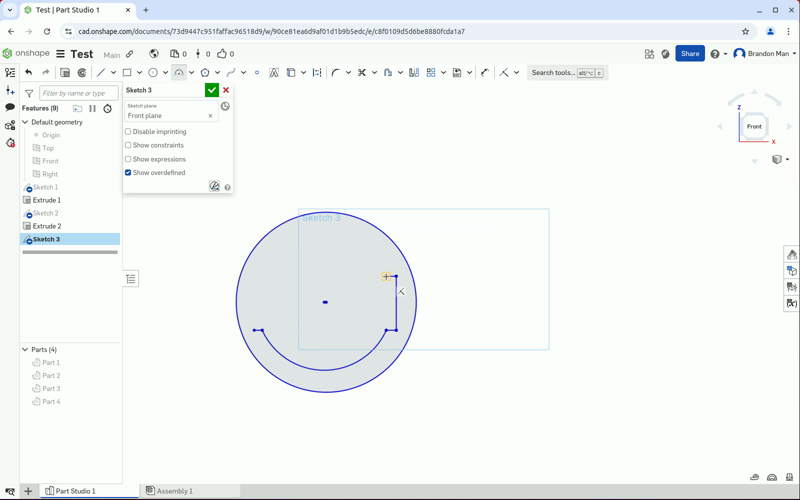
scroll(6)
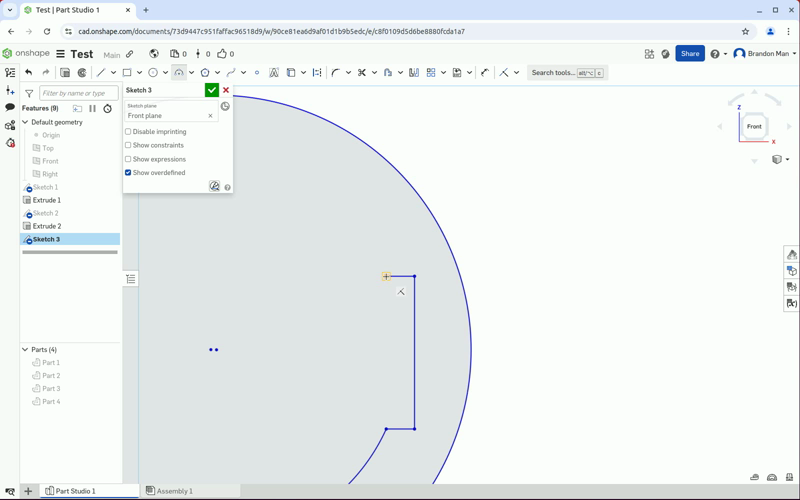
click(386, 276)
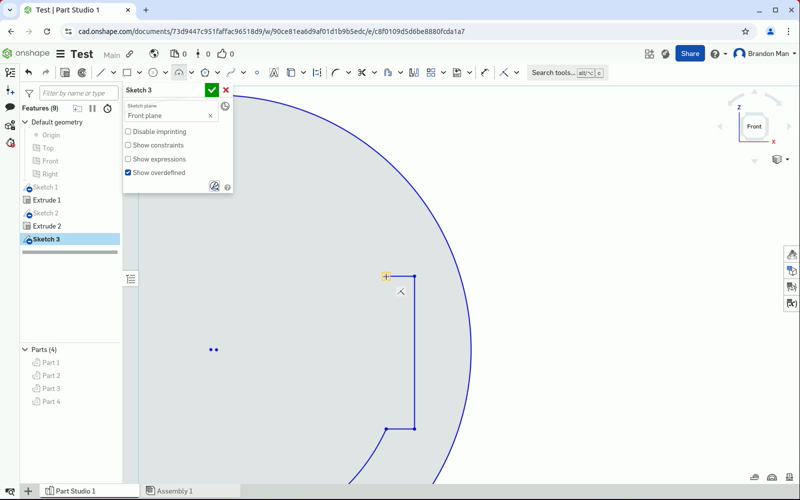
scroll(-6)
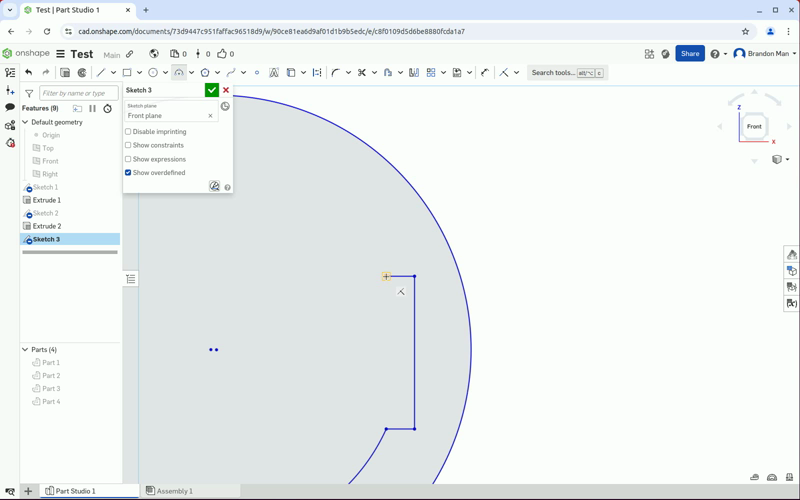
scroll(-6)
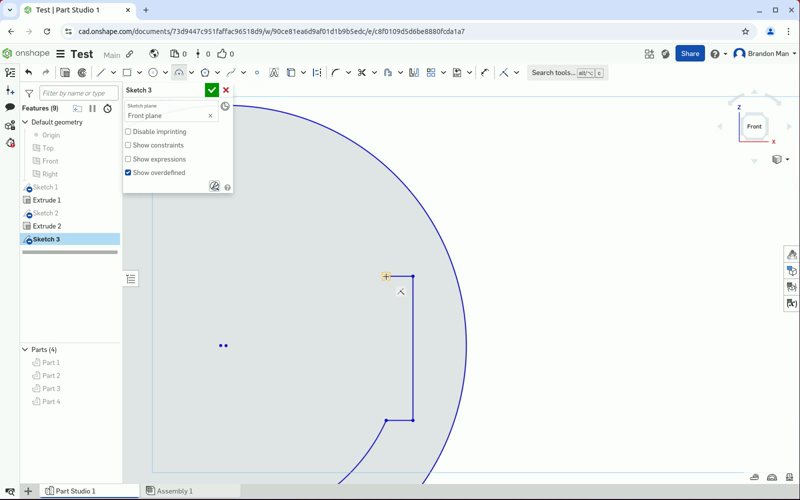
scroll(-6)
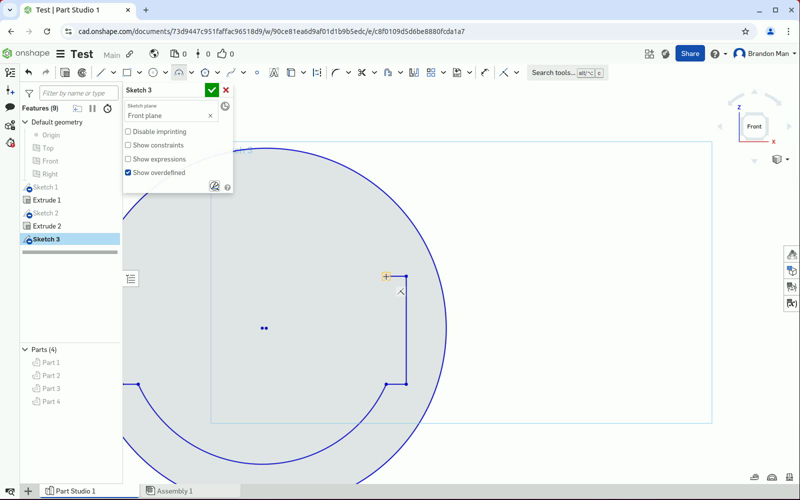
scroll(-6)
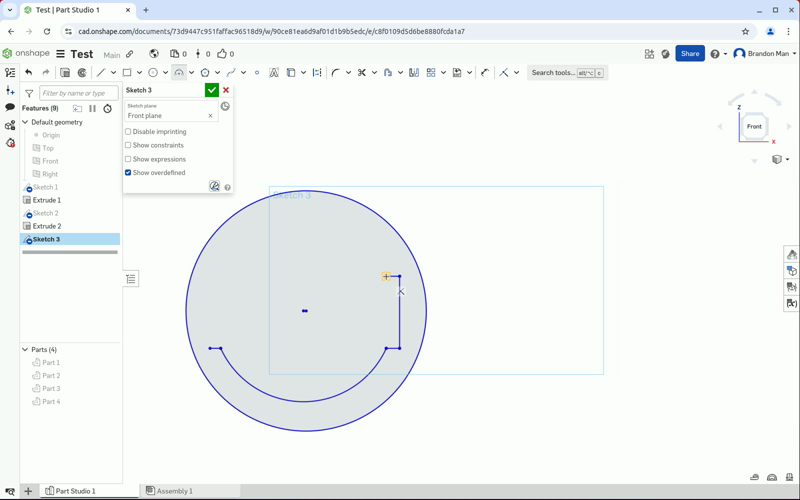
scroll(-6)
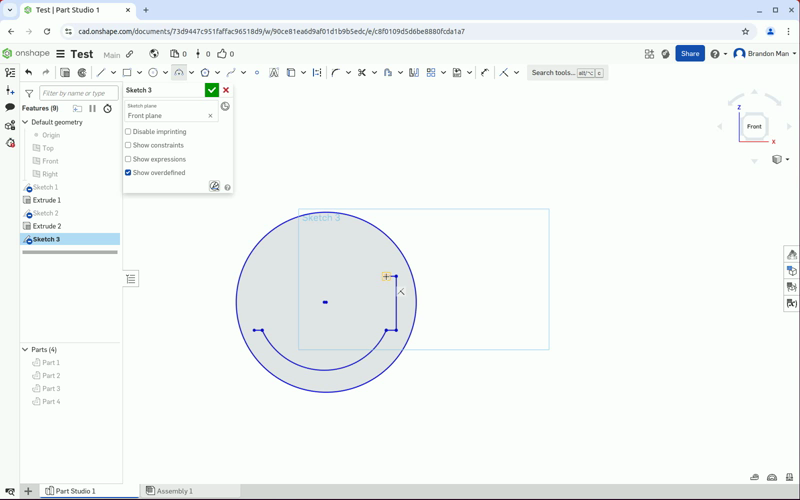
scroll(-6)
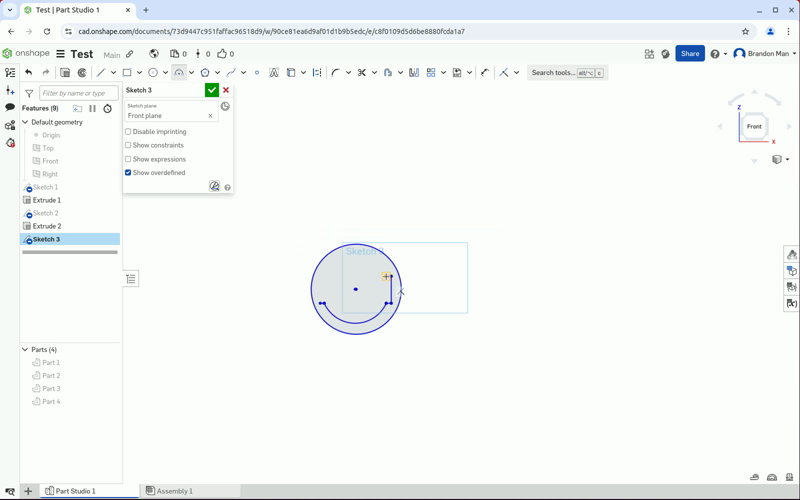
scroll(-6)
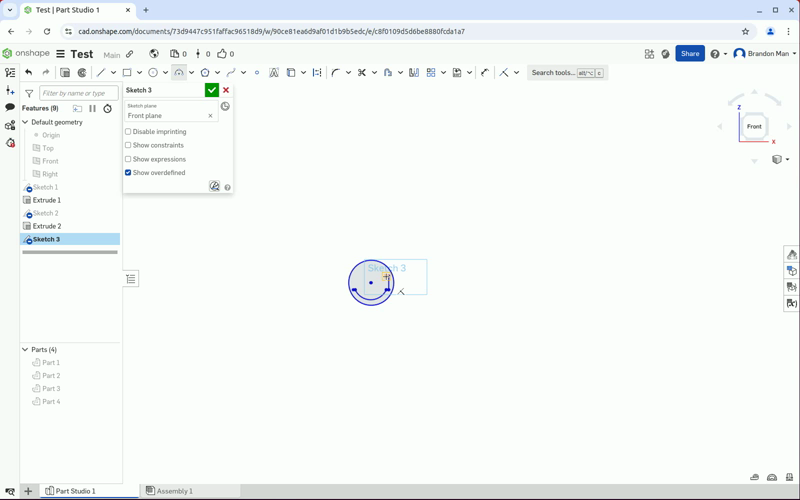
key_down(shift)
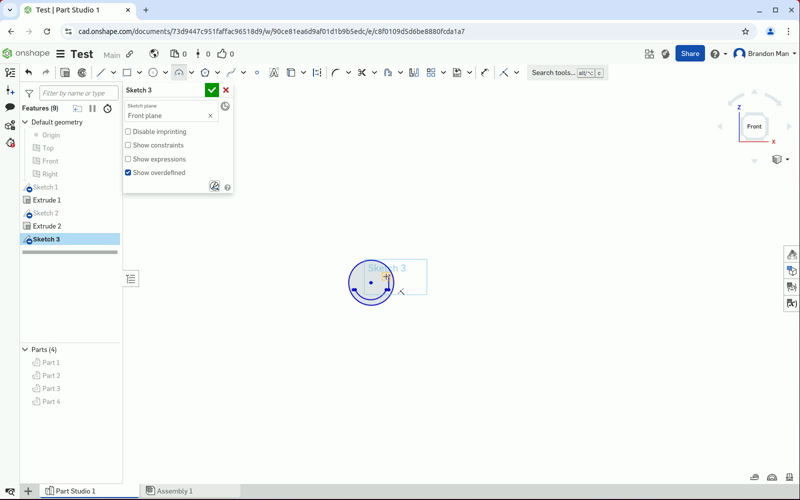
mouse_move(355, 276)
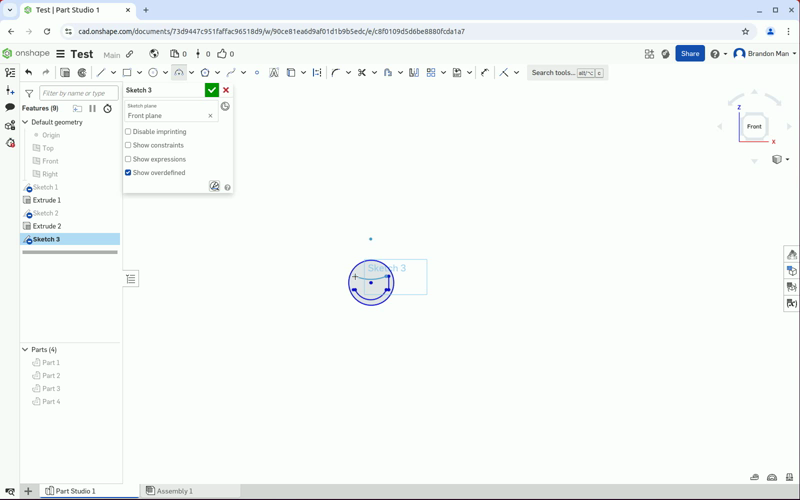
click(355, 276)
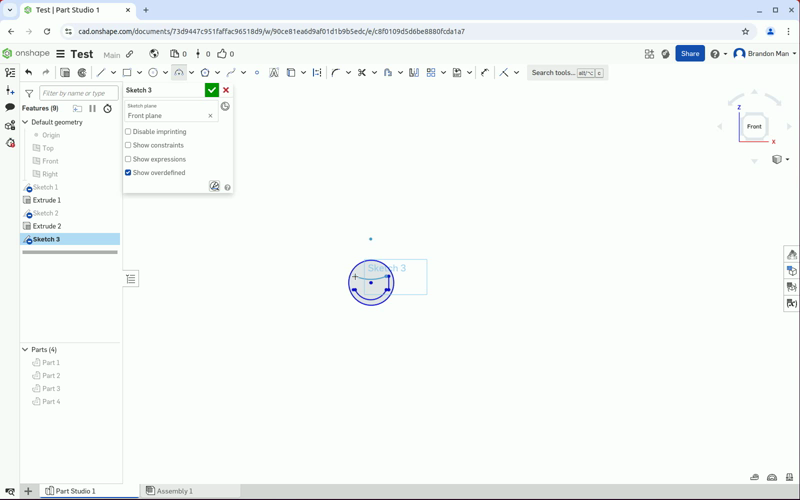
mouse_move(370, 266)
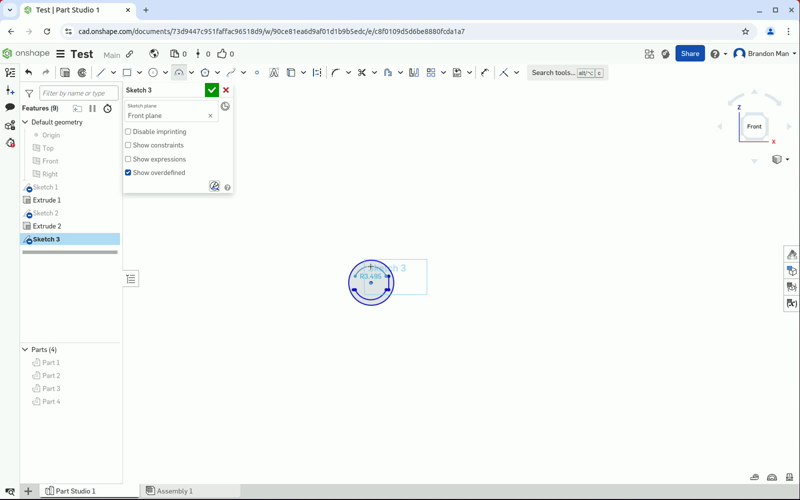
click(370, 266)
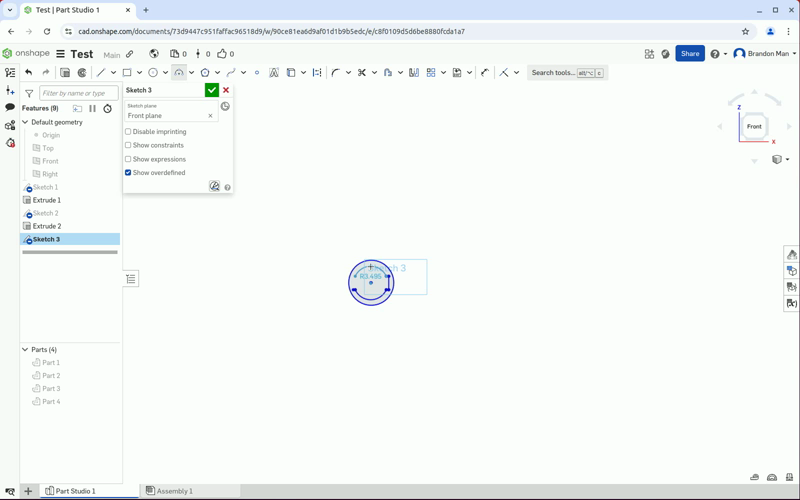
key_up(shift)
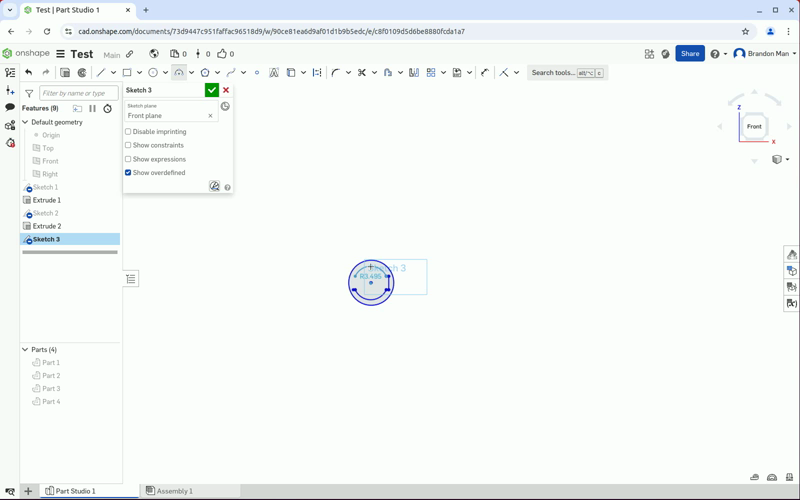
key(esc)
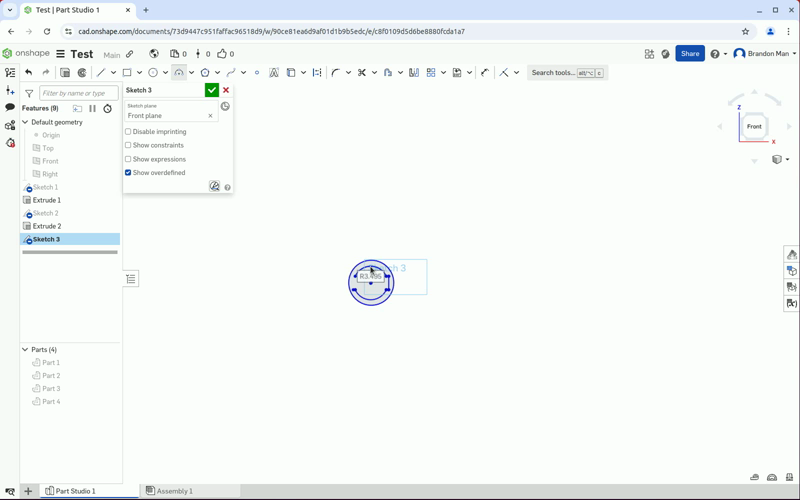
key(l)
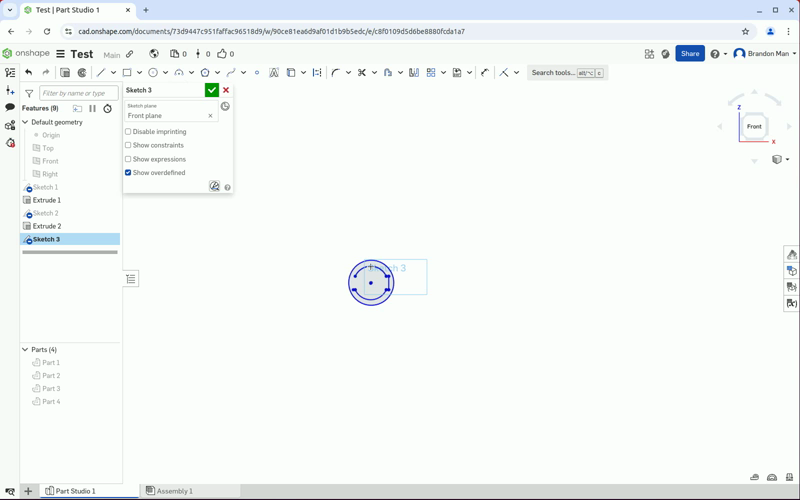
mouse_move(355, 276)
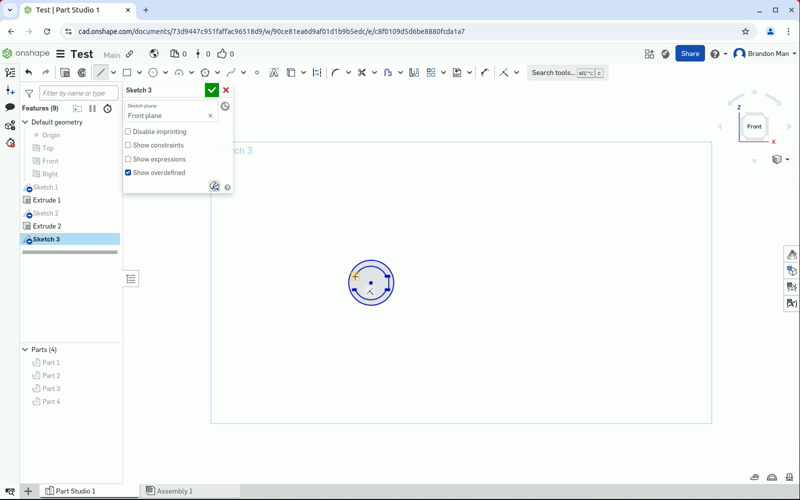
click(355, 276)
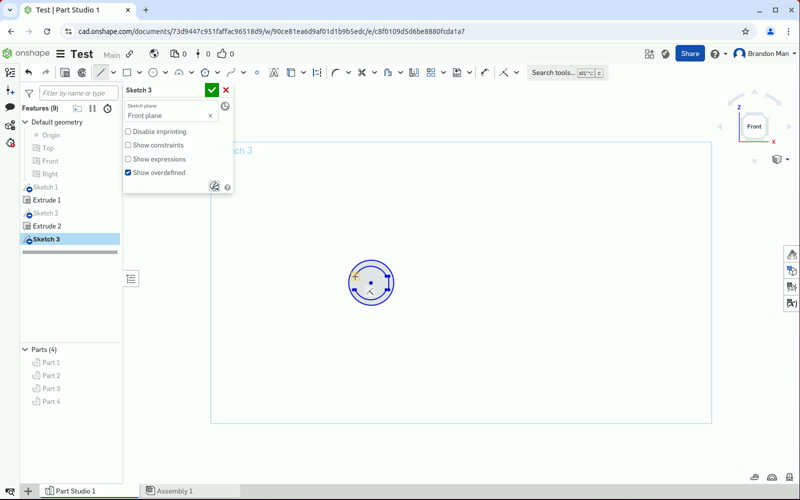
key_down(shift)
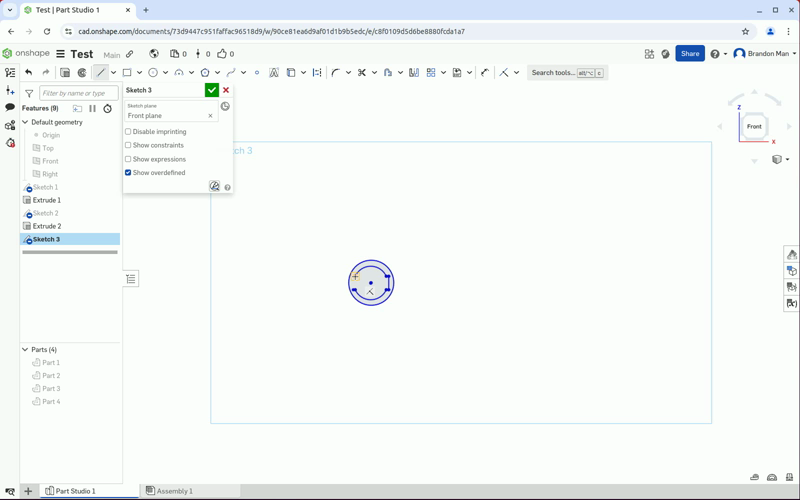
mouse_move(385, 276)
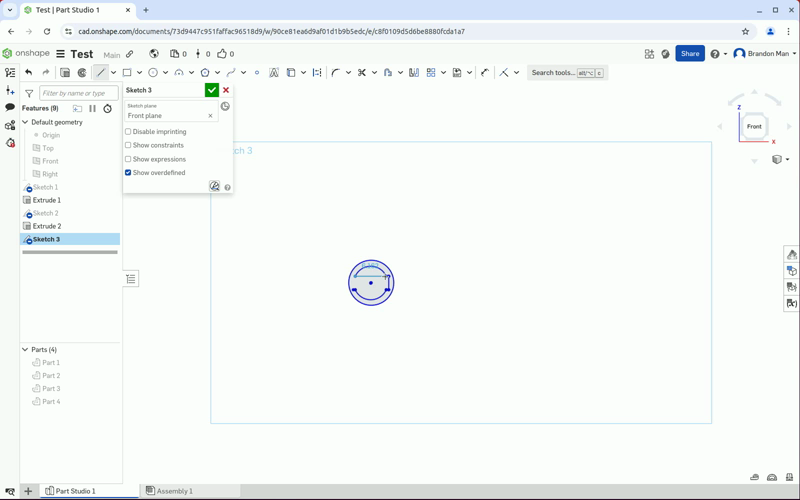
mouse_move(353, 276)
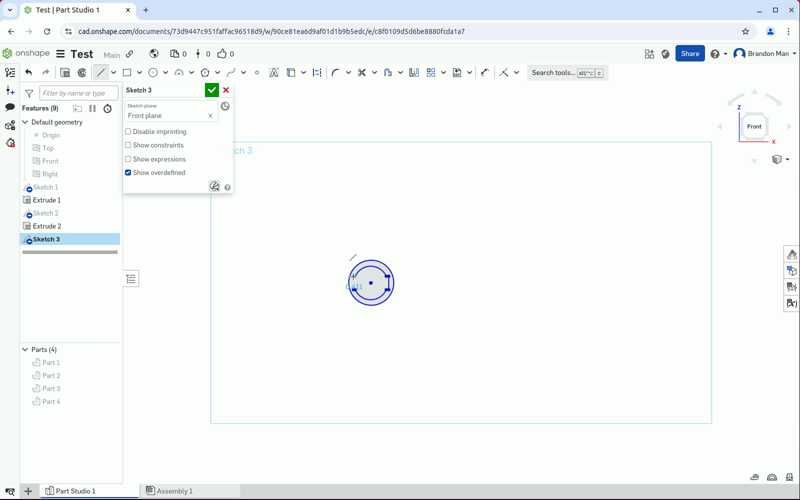
scroll(6)
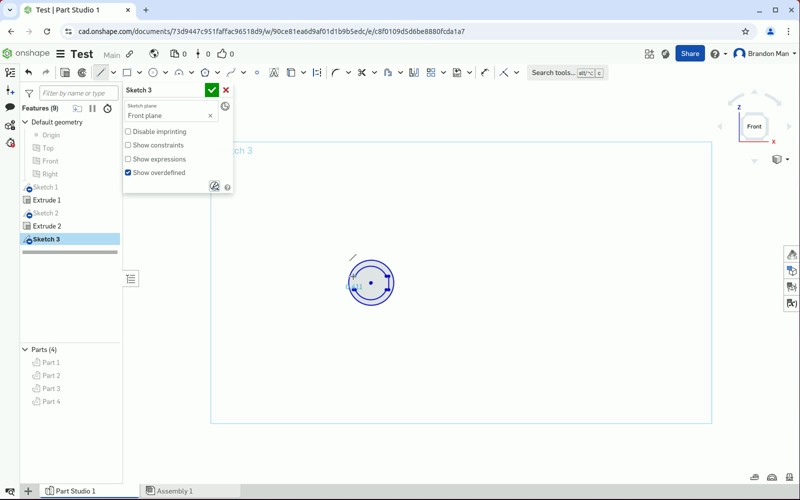
scroll(6)
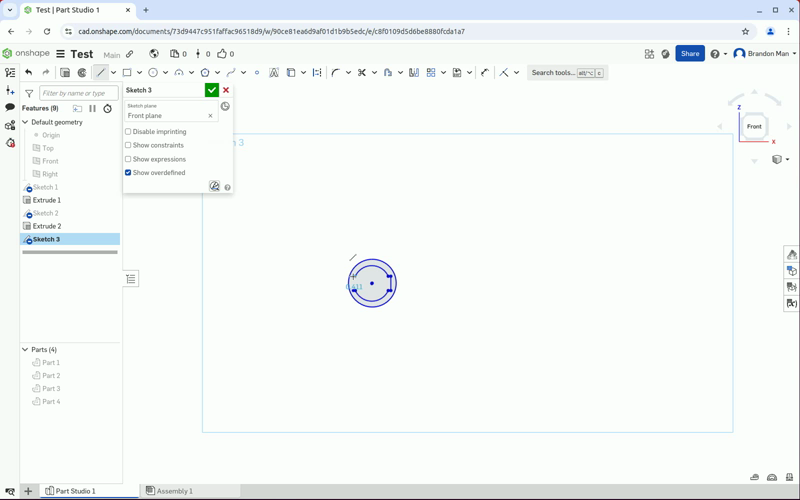
scroll(6)
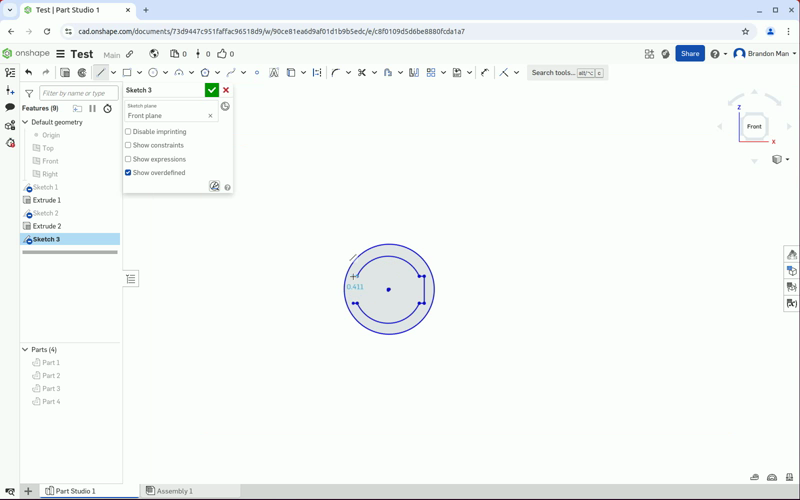
scroll(6)
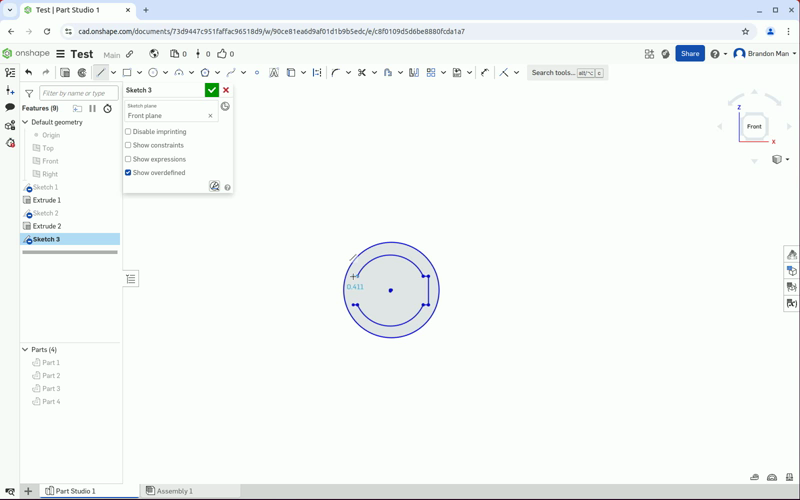
scroll(6)
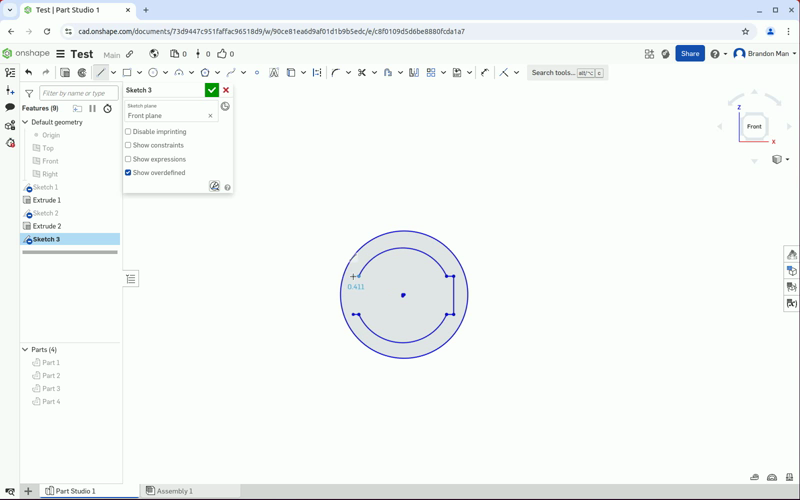
scroll(6)
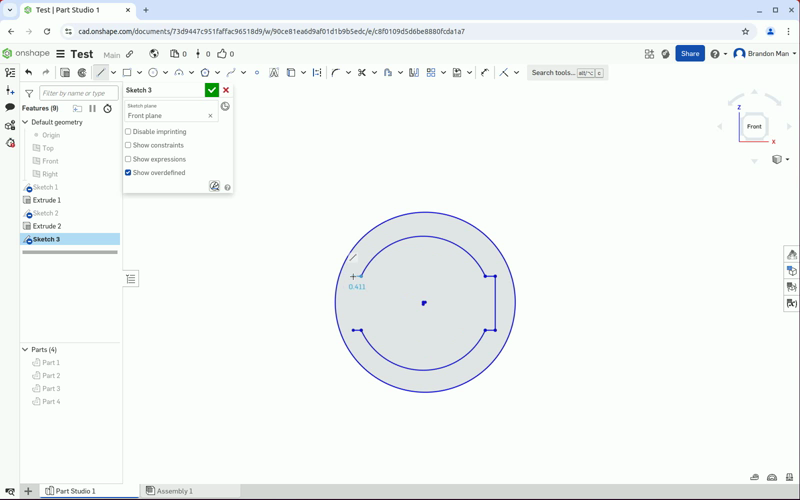
scroll(6)
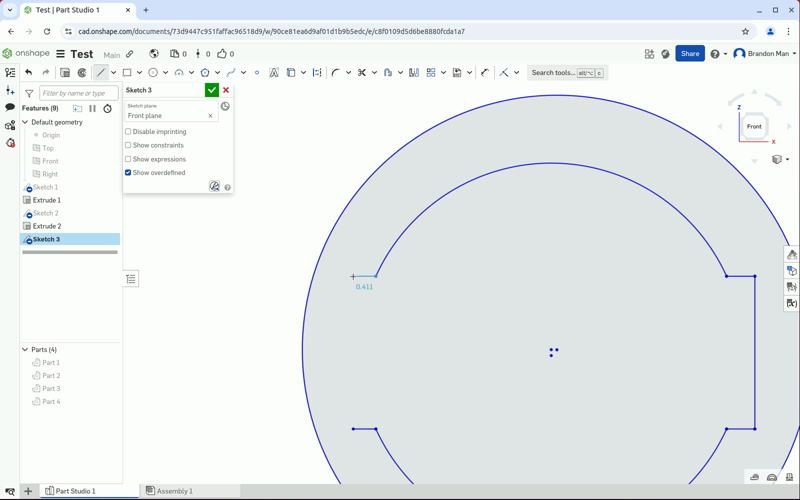
click(353, 276)
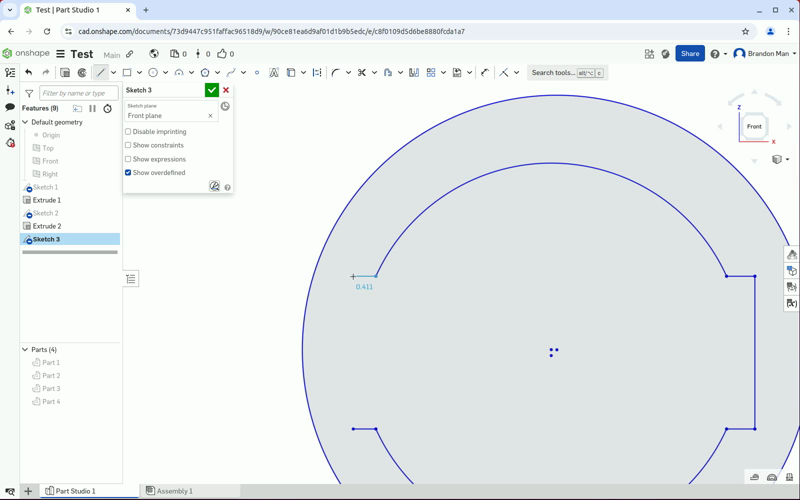
scroll(-6)
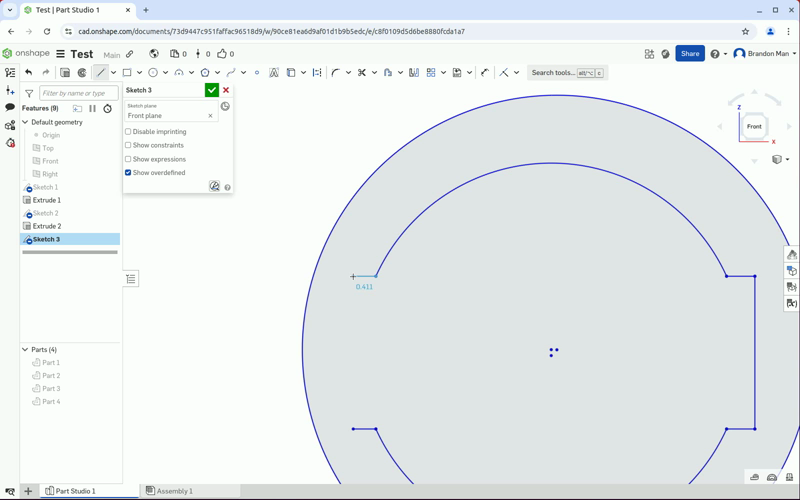
scroll(-6)
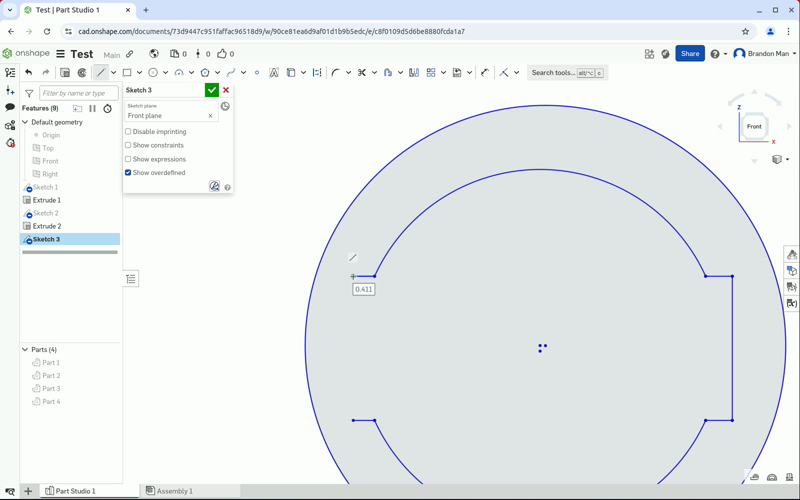
scroll(-6)
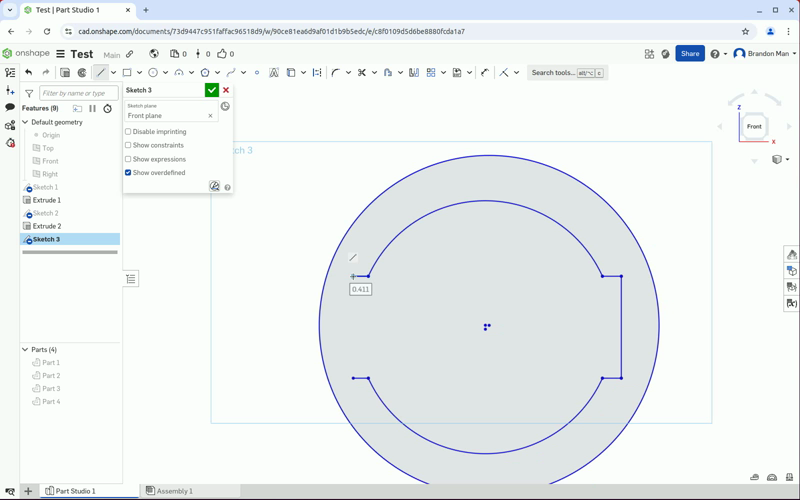
scroll(-6)
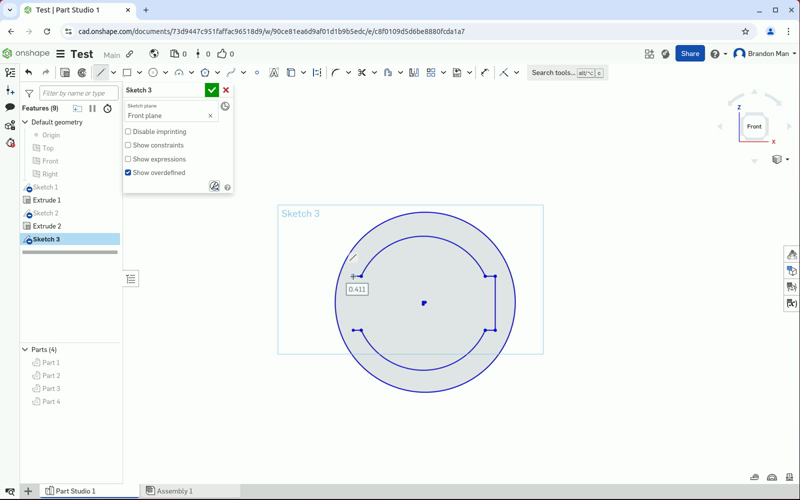
scroll(-6)
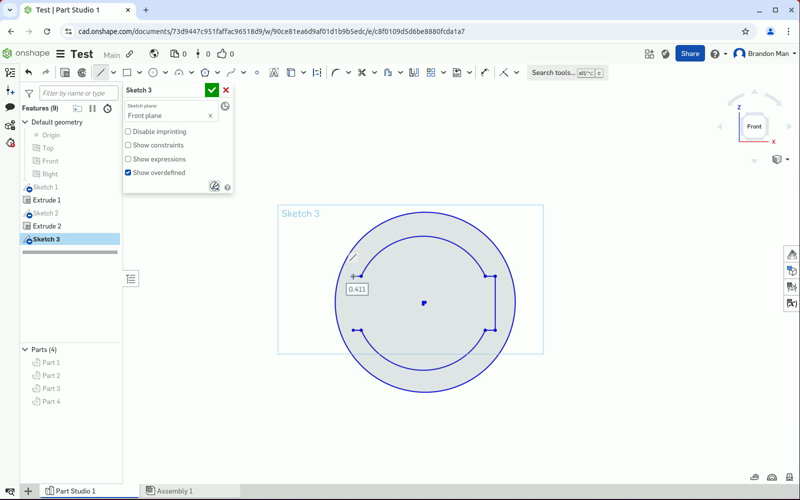
scroll(-6)
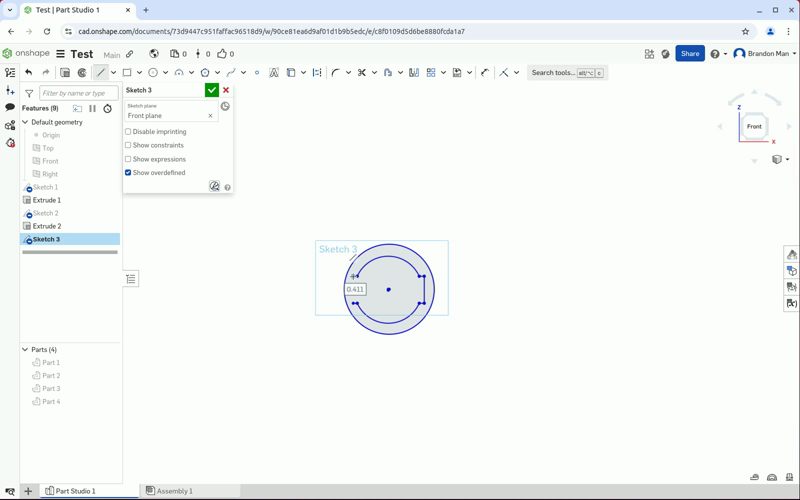
scroll(-6)
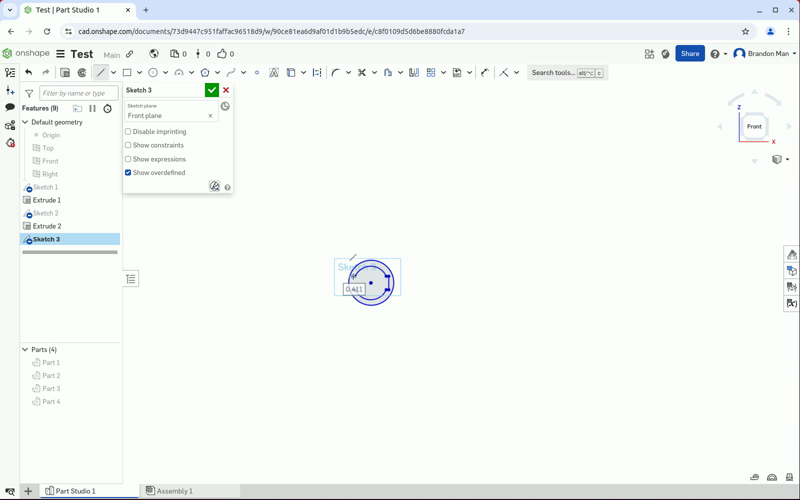
key_up(shift)
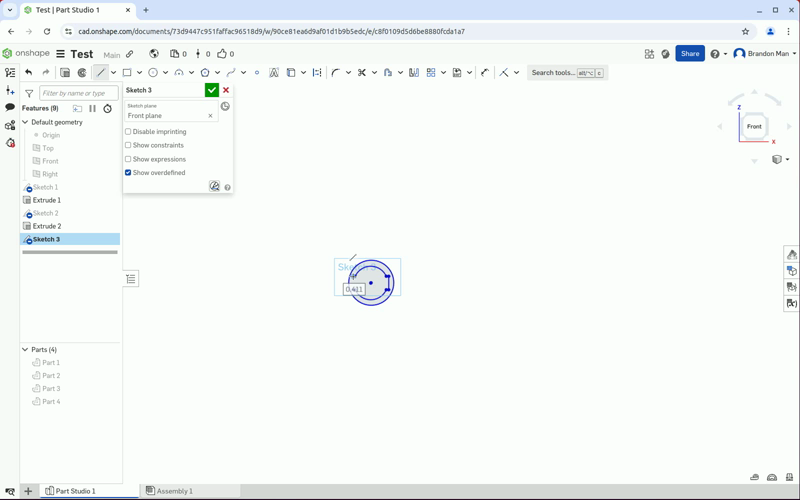
mouse_move(383, 276)
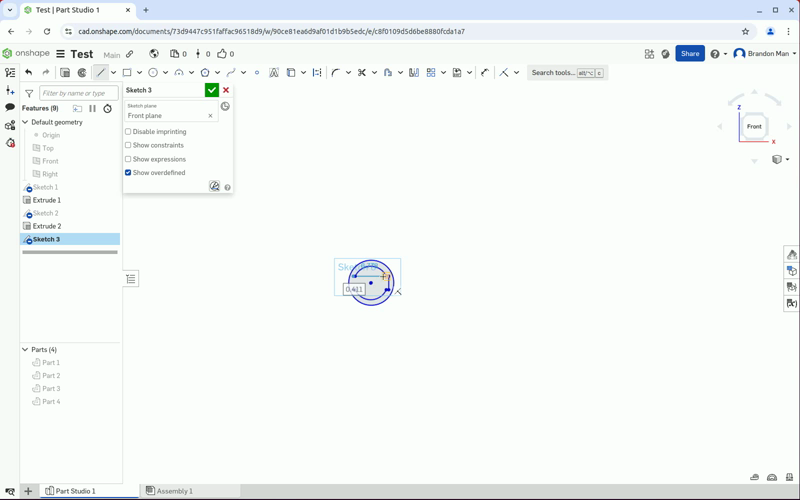
key_down(shift)
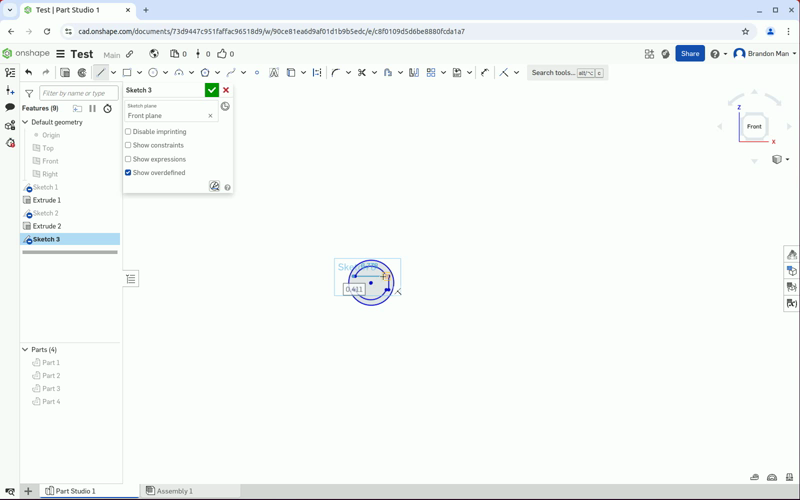
mouse_move(353, 289)
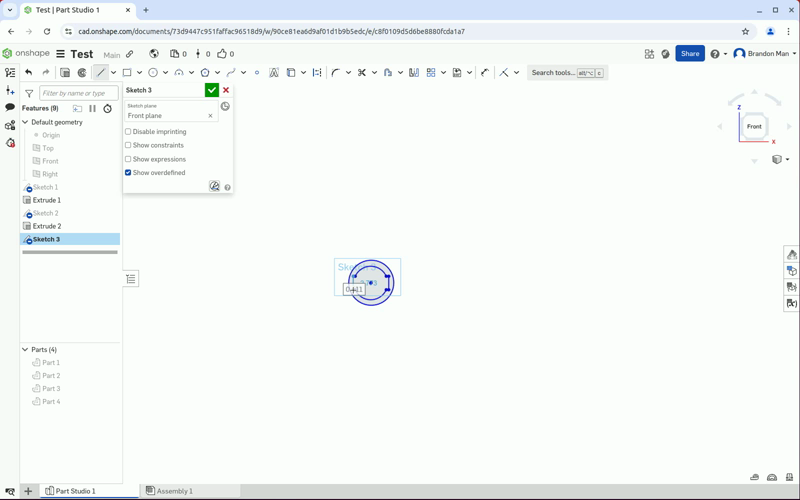
scroll(6)
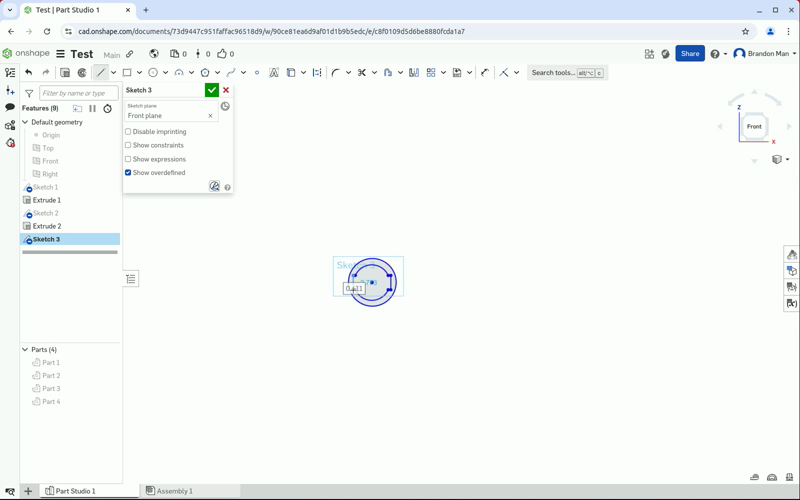
scroll(6)
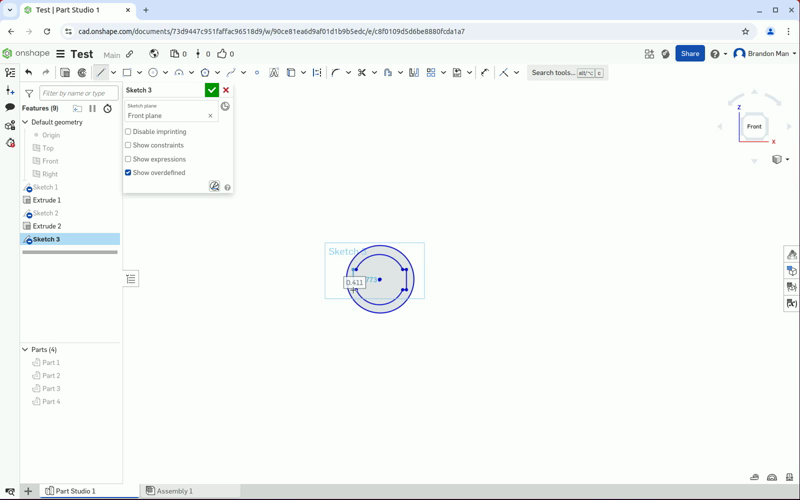
scroll(6)
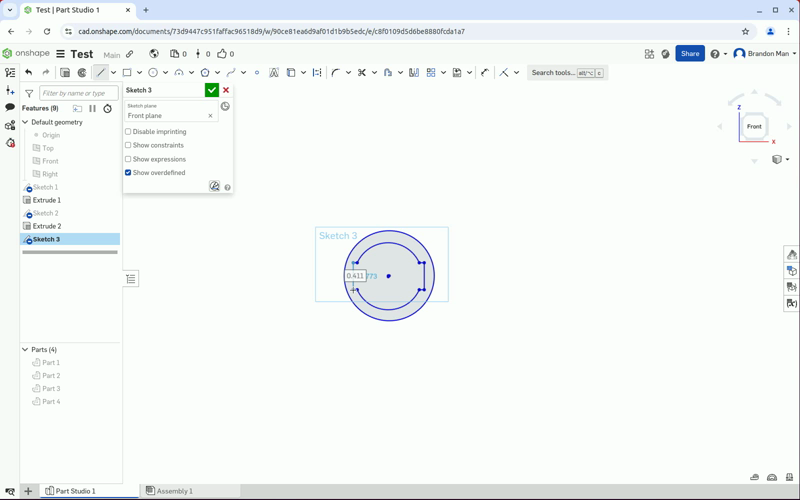
scroll(6)
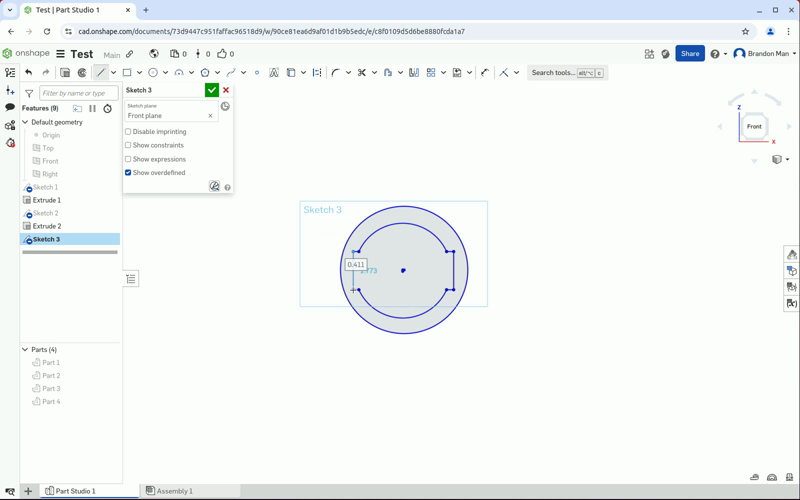
scroll(6)
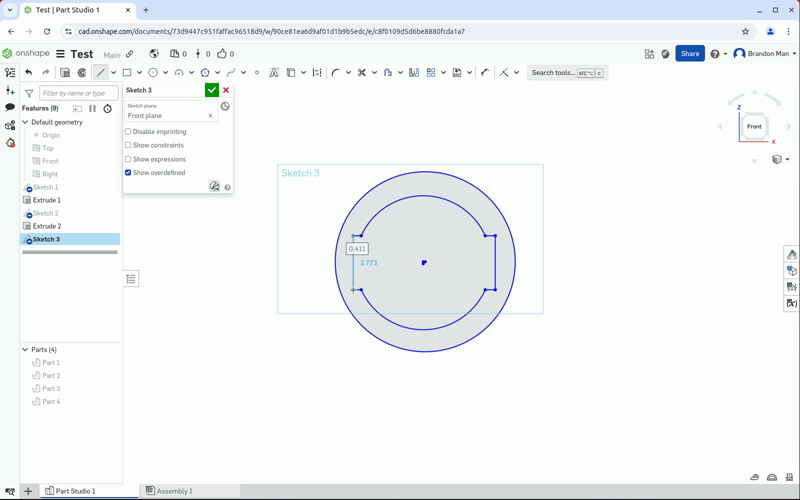
scroll(6)
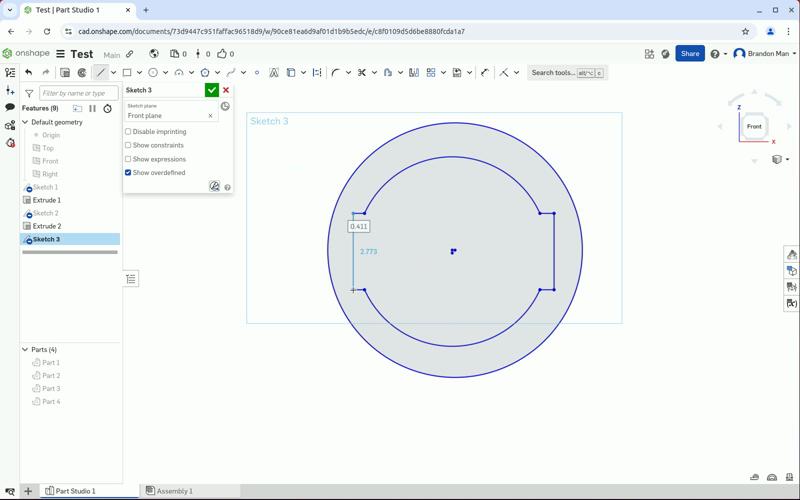
scroll(6)
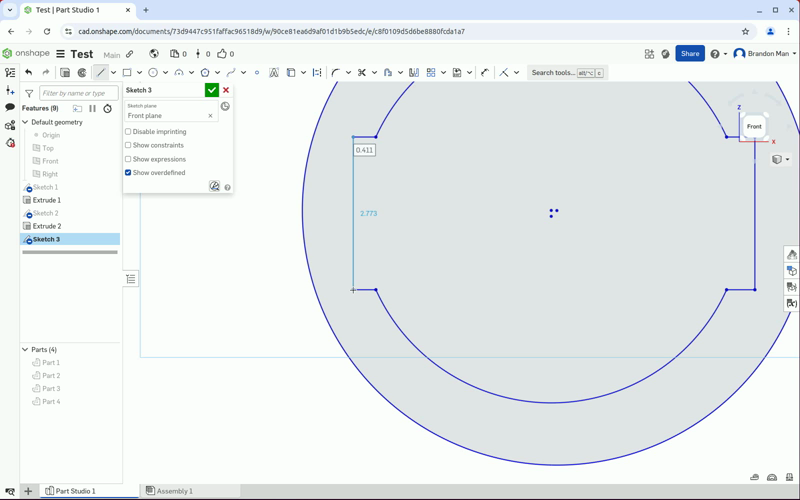
key_up(shift)
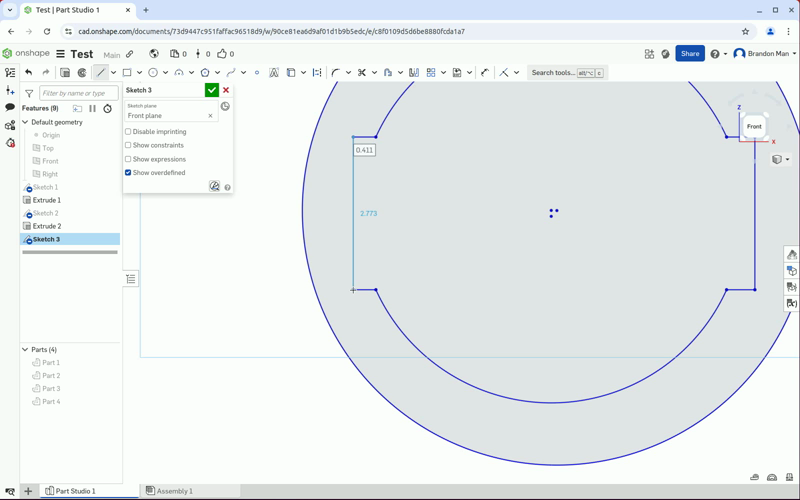
click(353, 289)
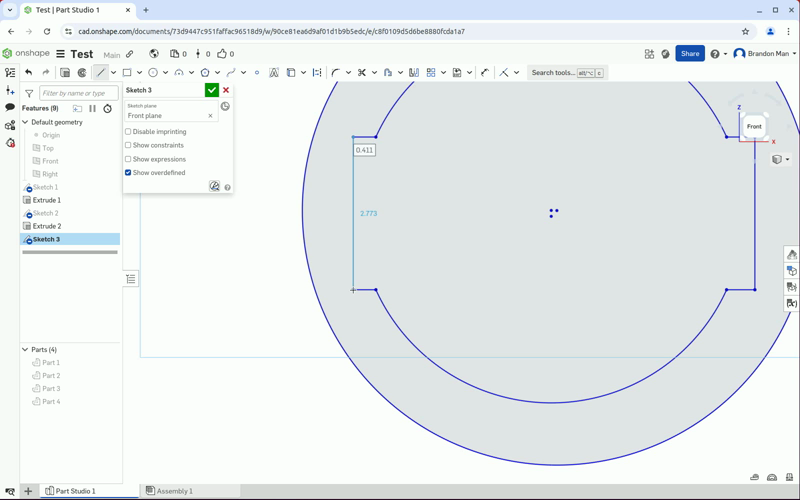
scroll(-6)
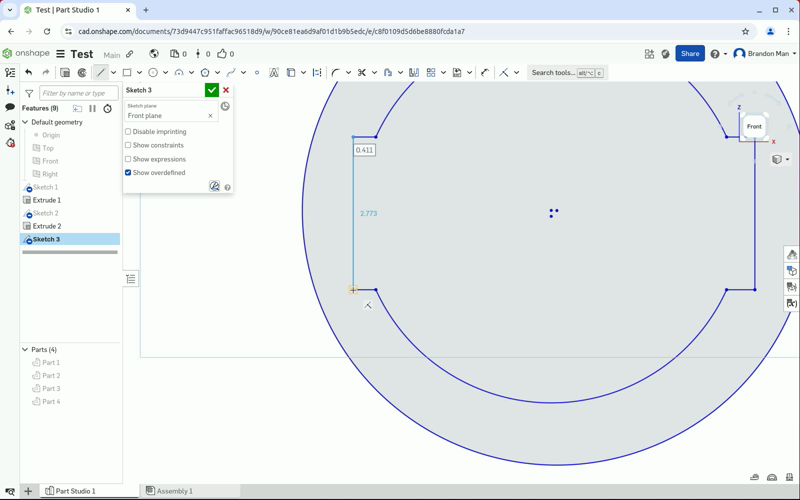
scroll(-6)
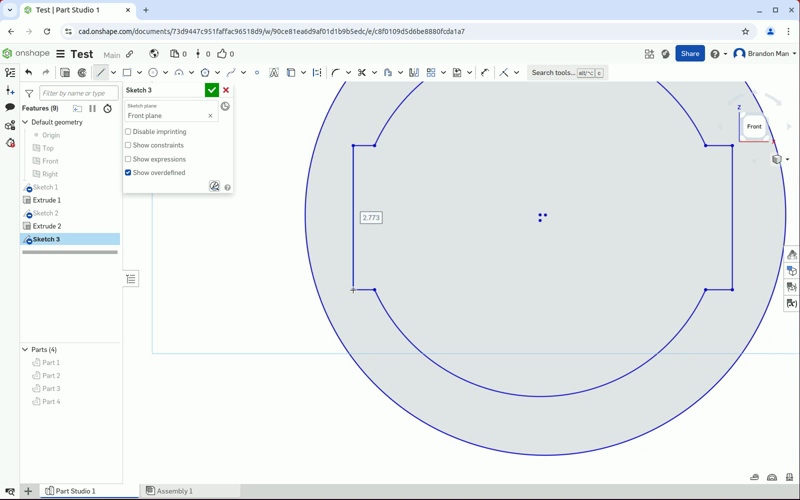
scroll(-6)
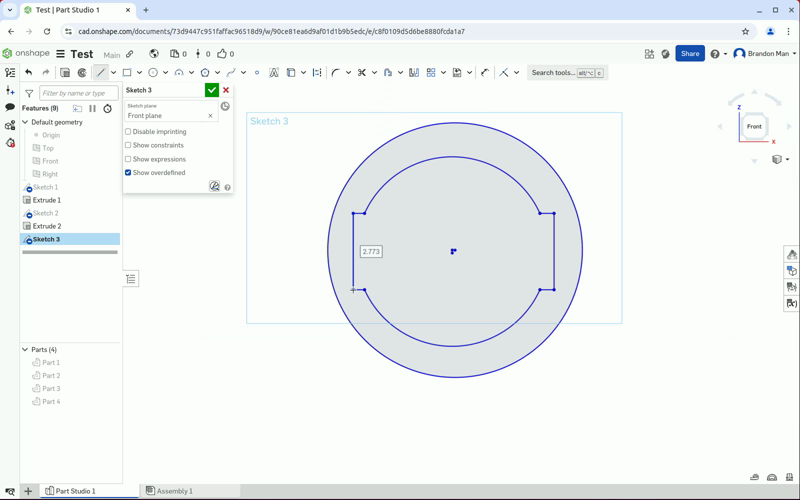
scroll(-6)
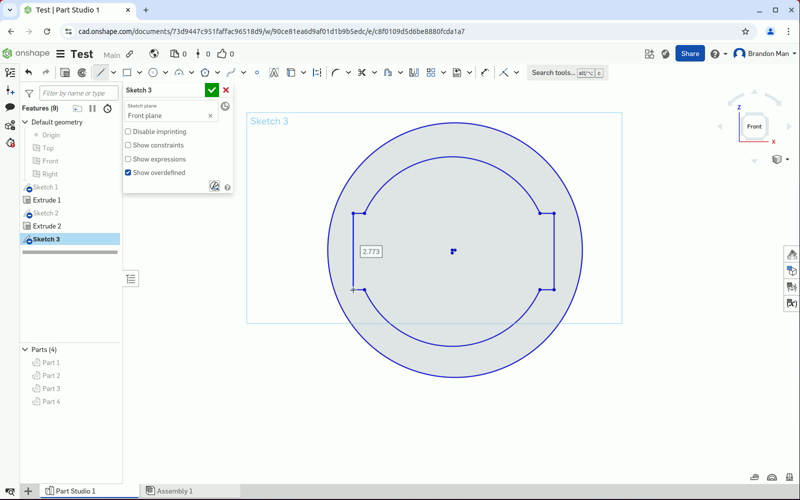
scroll(-6)
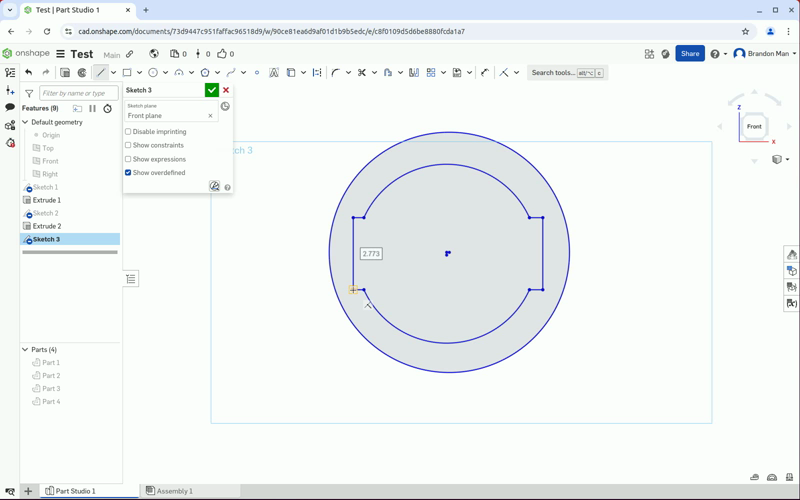
scroll(-6)
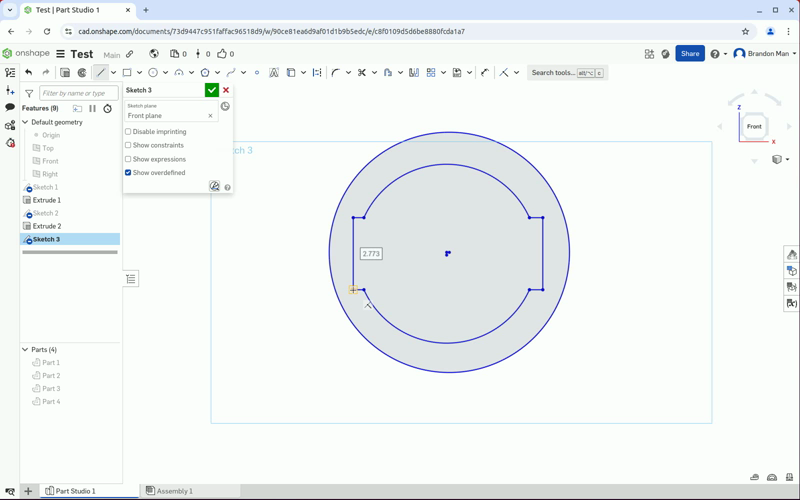
scroll(-6)
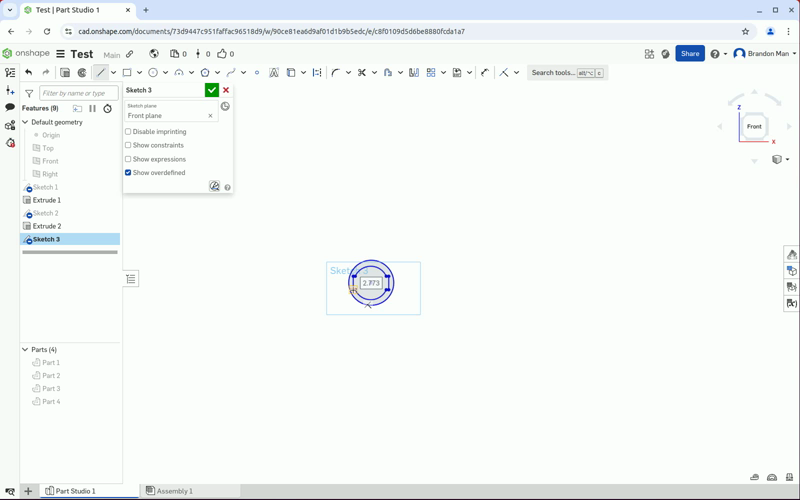
key(esc)
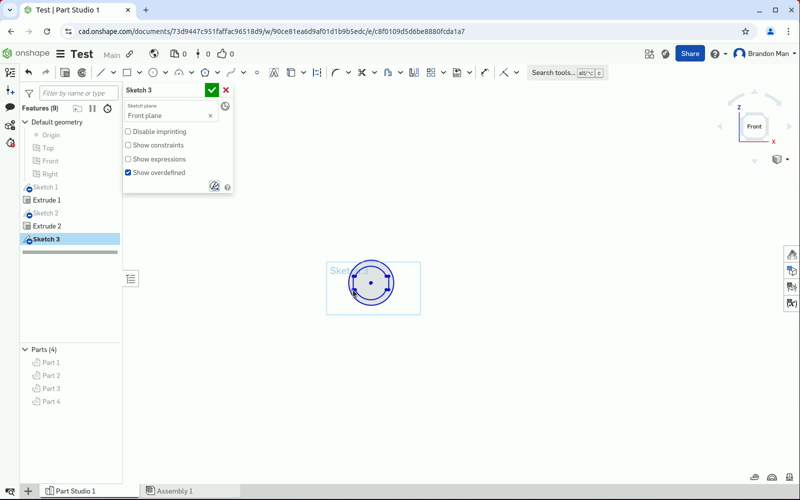
mouse_move(387, 270)
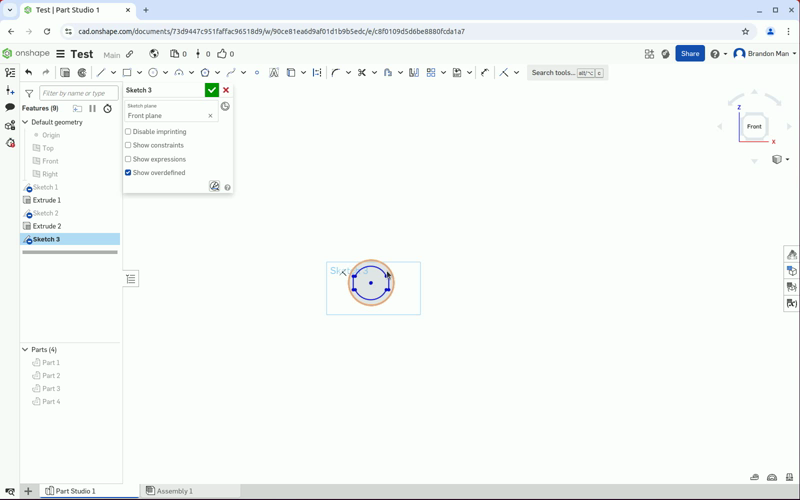
scroll(6)
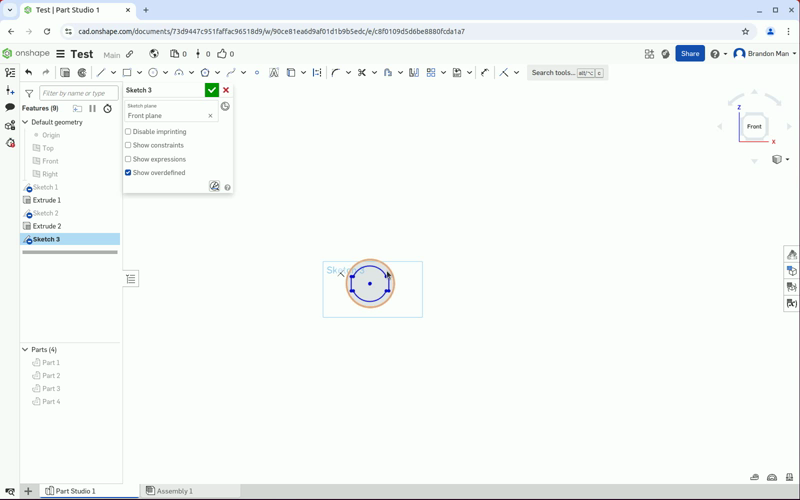
scroll(6)
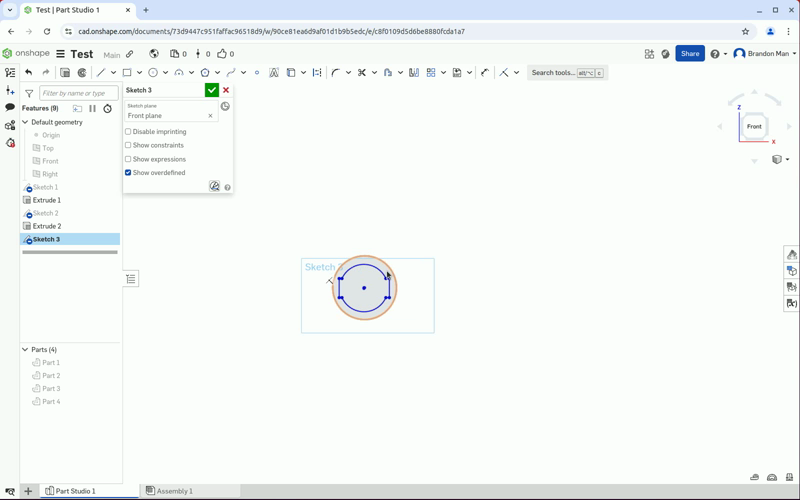
scroll(6)
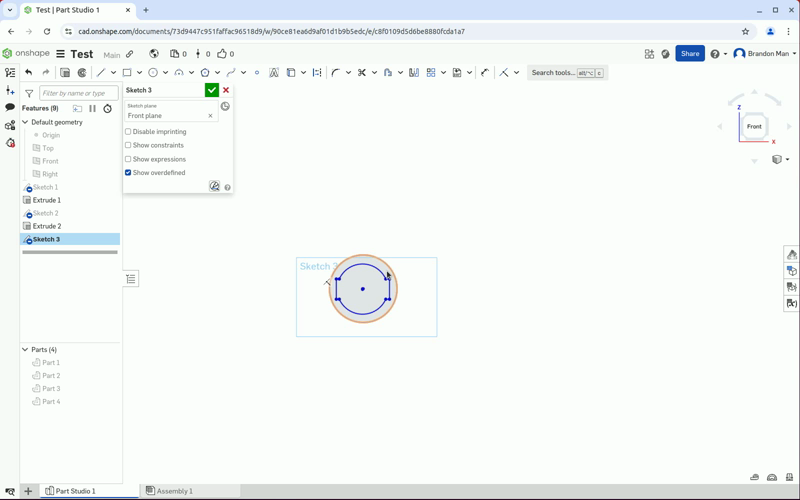
scroll(6)
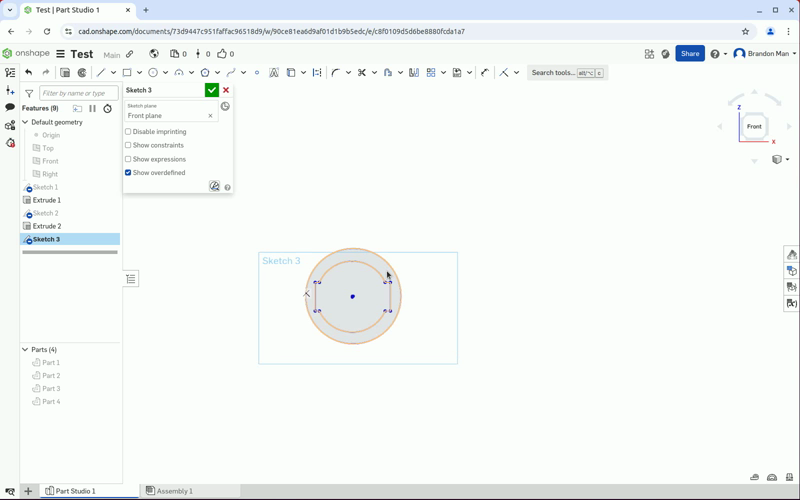
scroll(6)
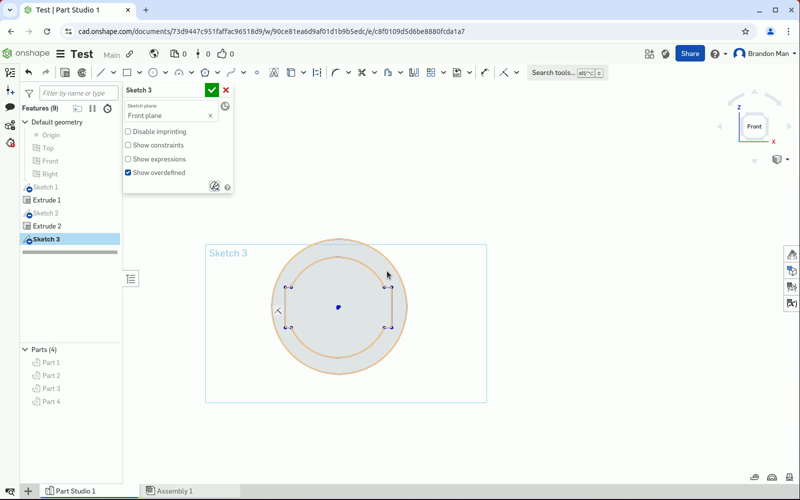
scroll(6)
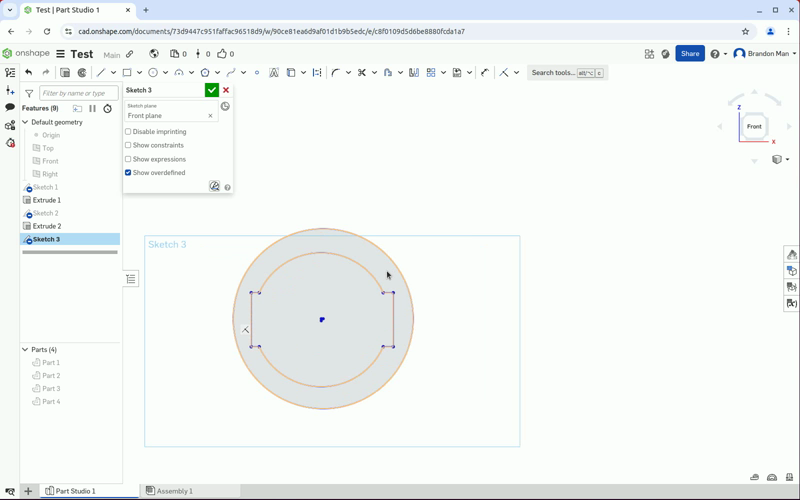
scroll(6)
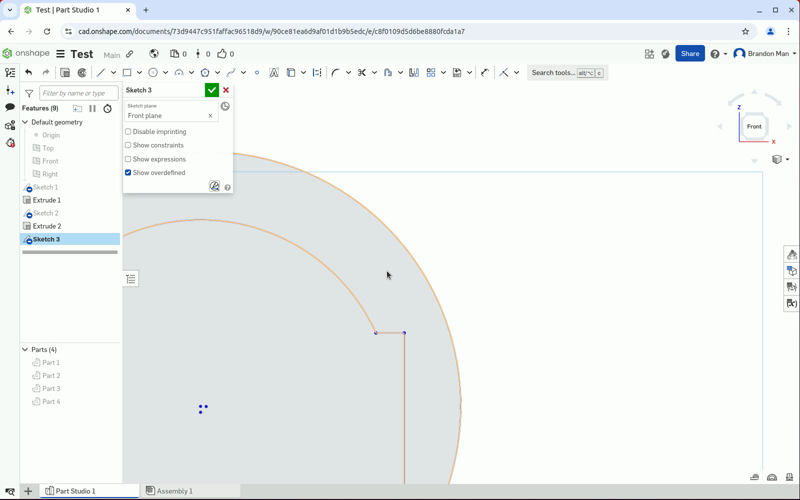
click(387, 270)
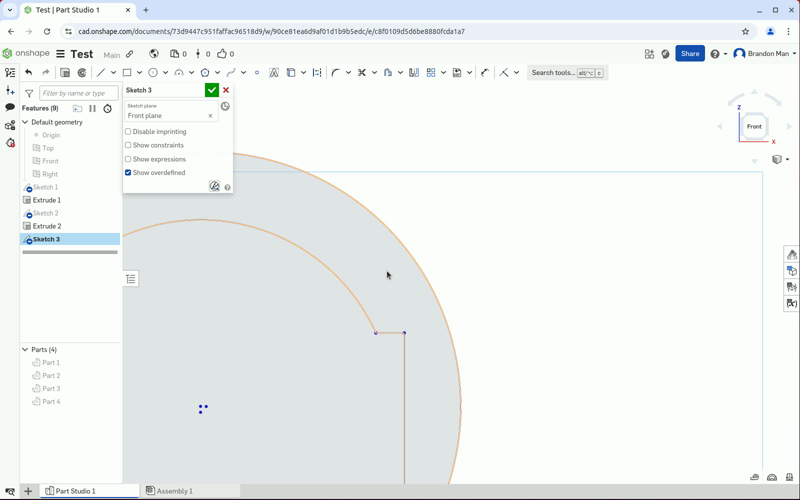
scroll(-6)
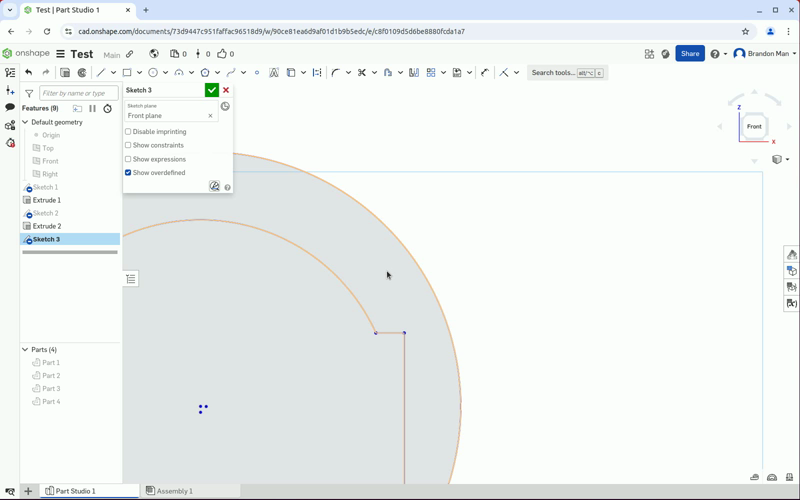
scroll(-6)
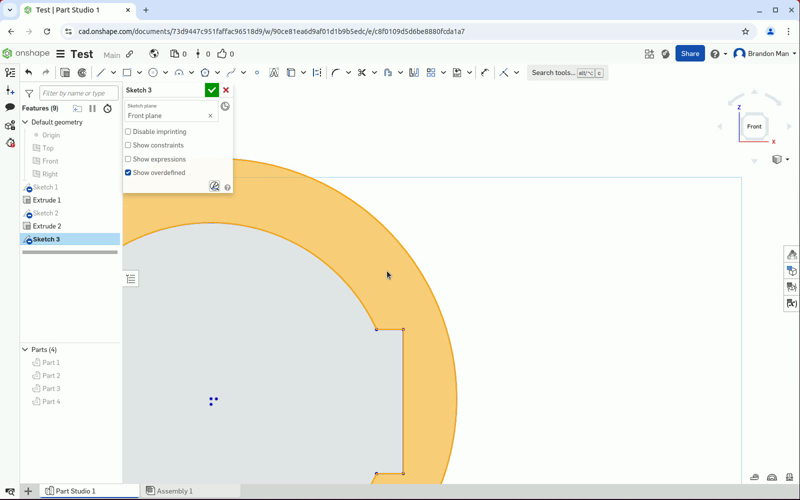
scroll(-6)
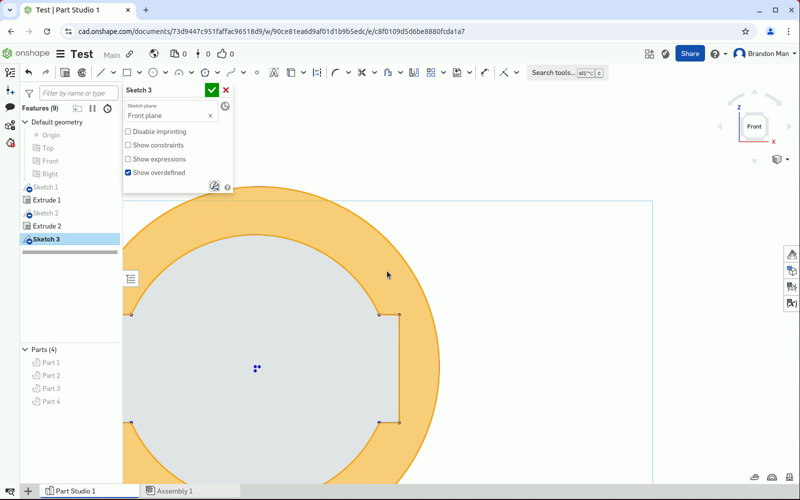
scroll(-6)
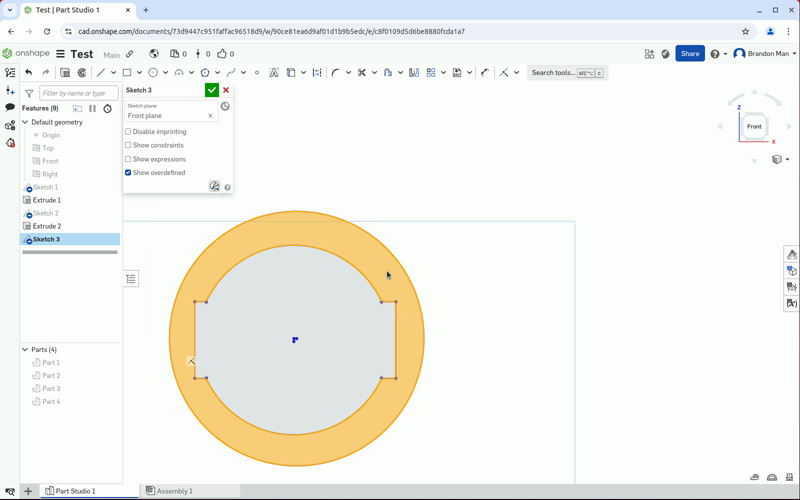
scroll(-6)
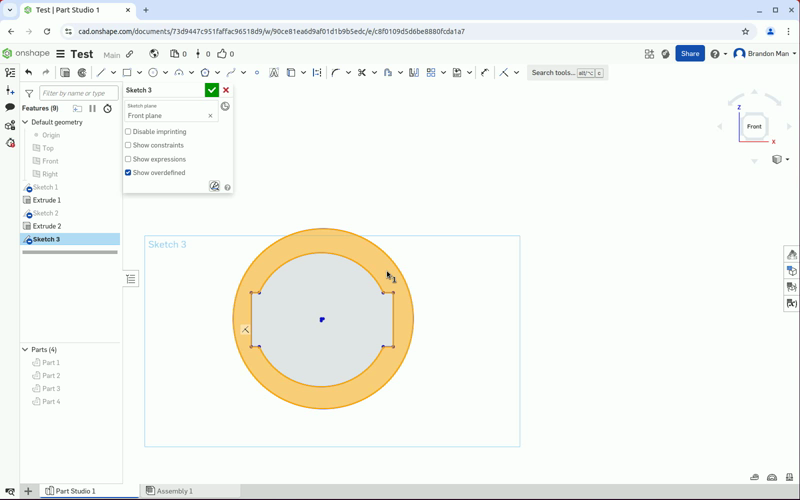
scroll(-6)
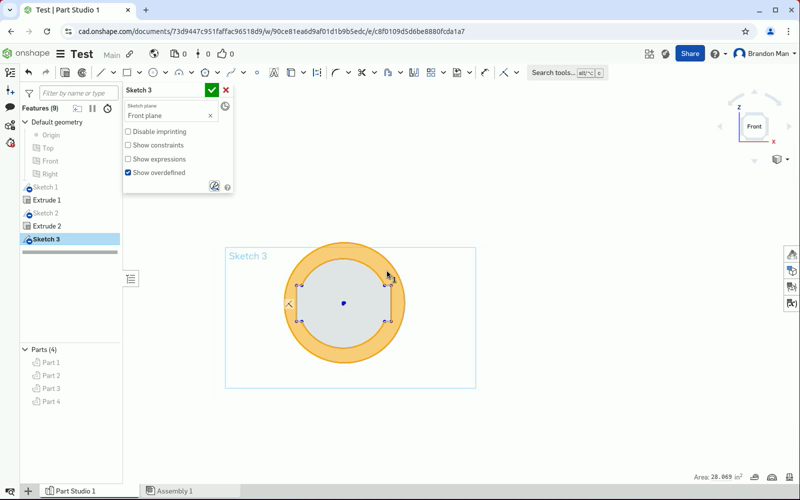
scroll(-6)
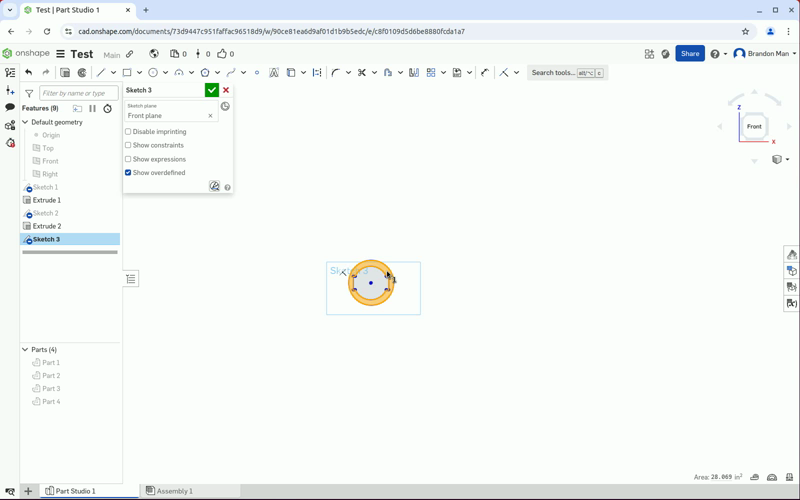
mouse_move(73, 352)
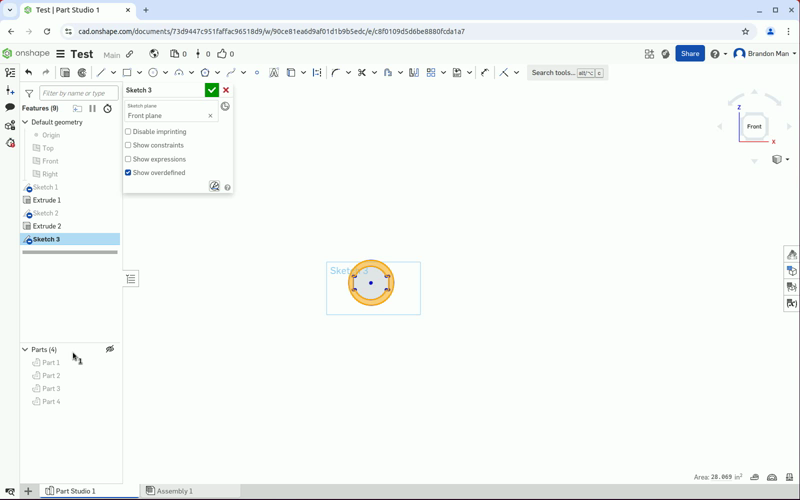
key(shift+y)
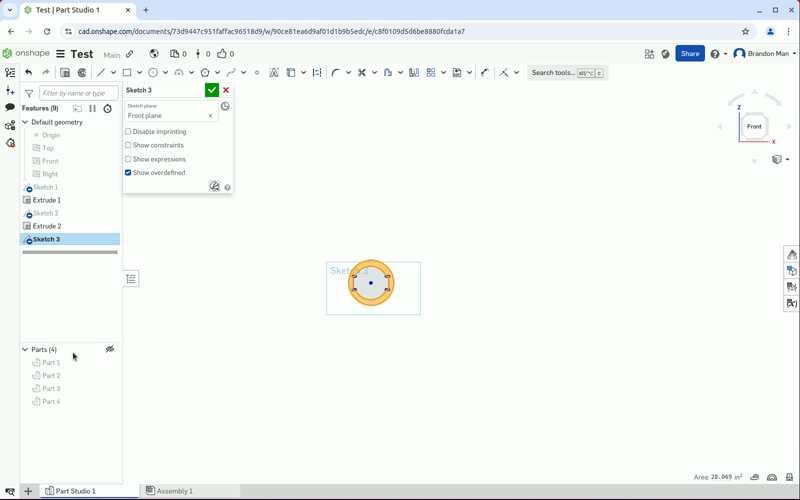
key(shift+e)
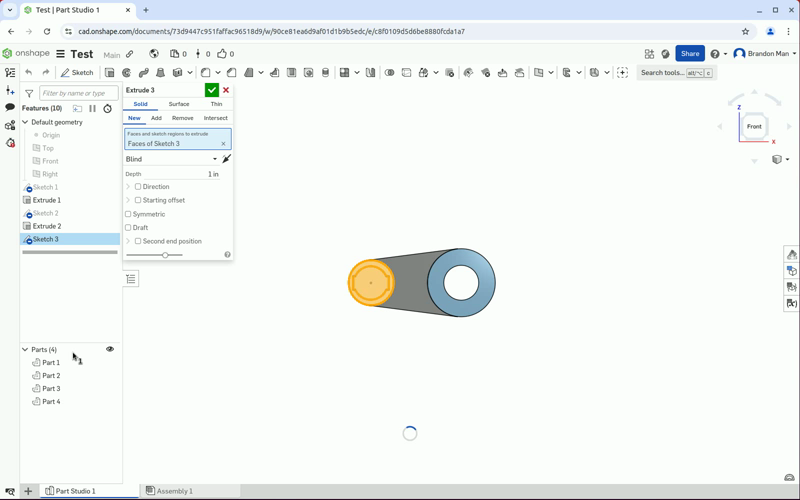
mouse_move(143, 106)
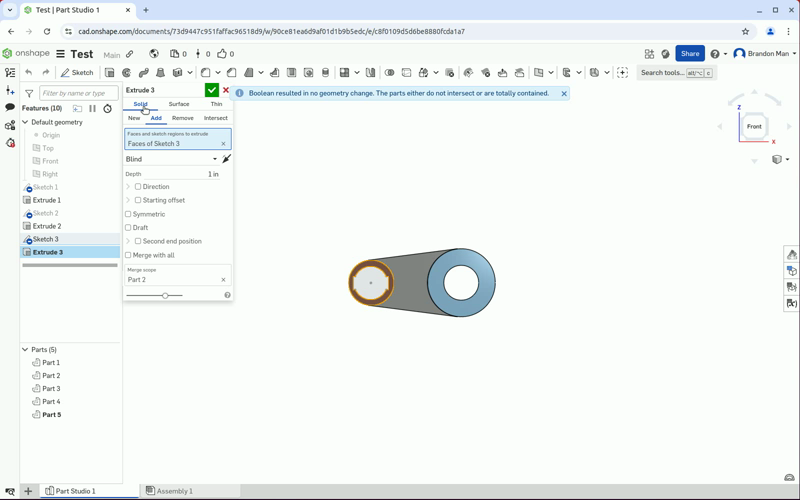
click(143, 106)
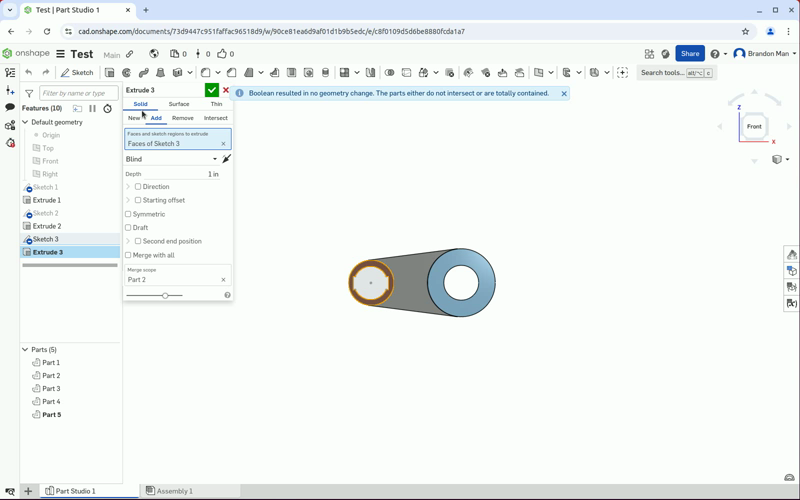
mouse_move(137, 120)
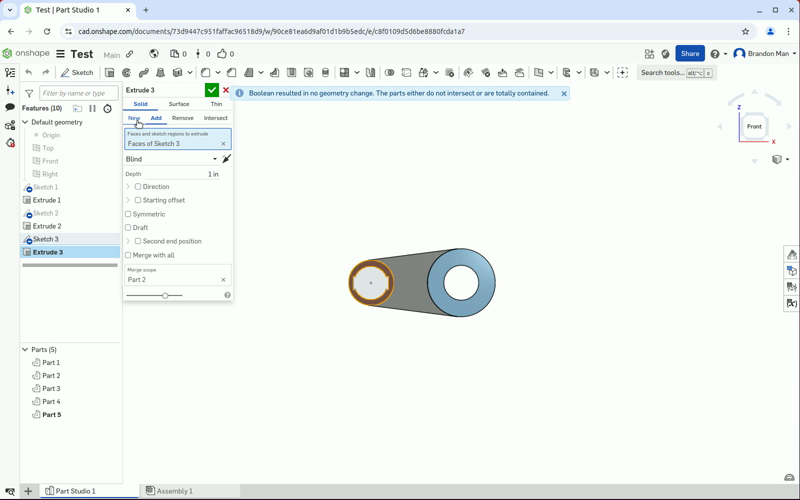
click(137, 120)
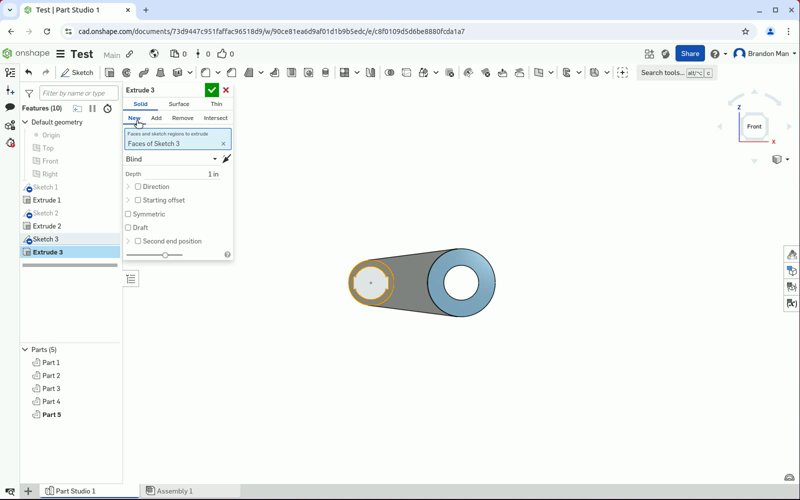
key(tab, 4)
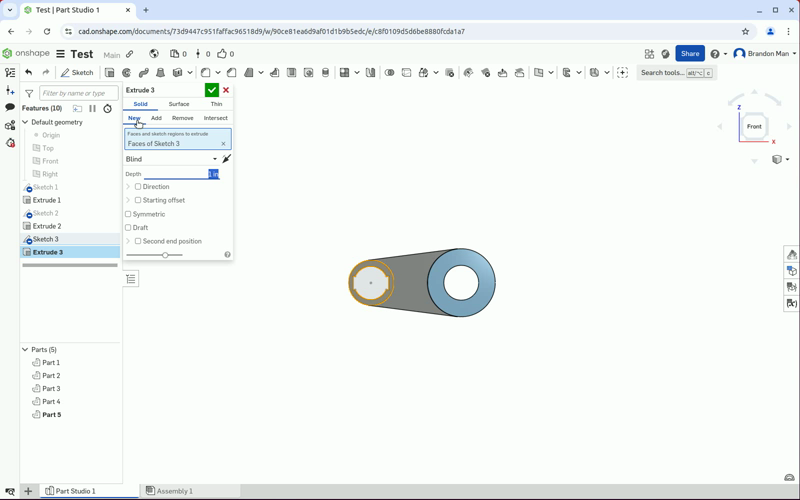
text(4.574)
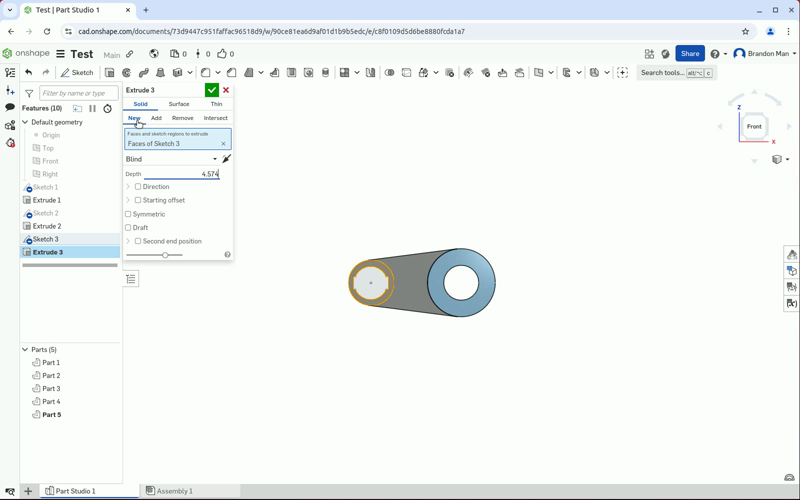
key(enter)
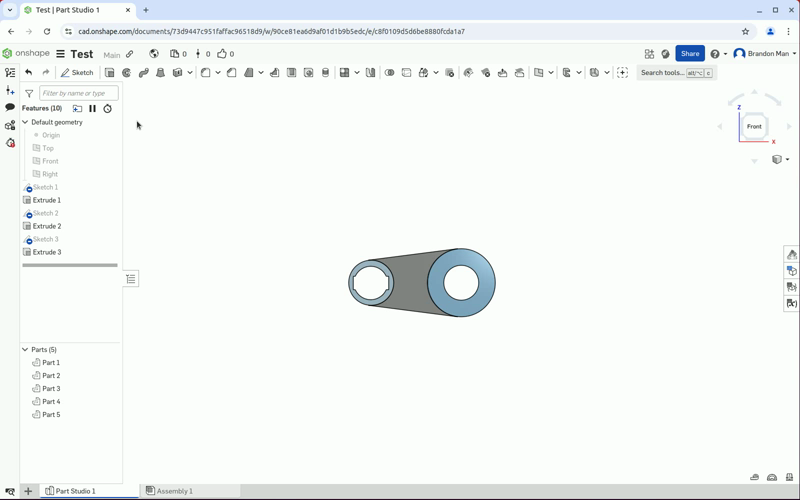
key(shift+h)
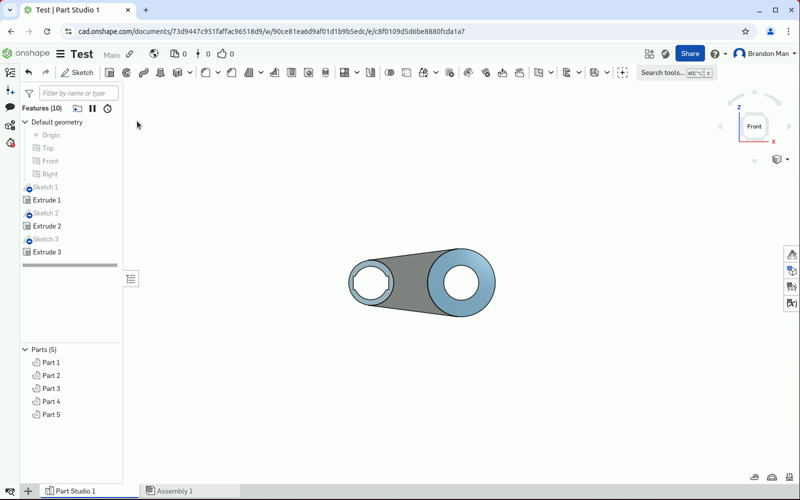
key(shift+h)
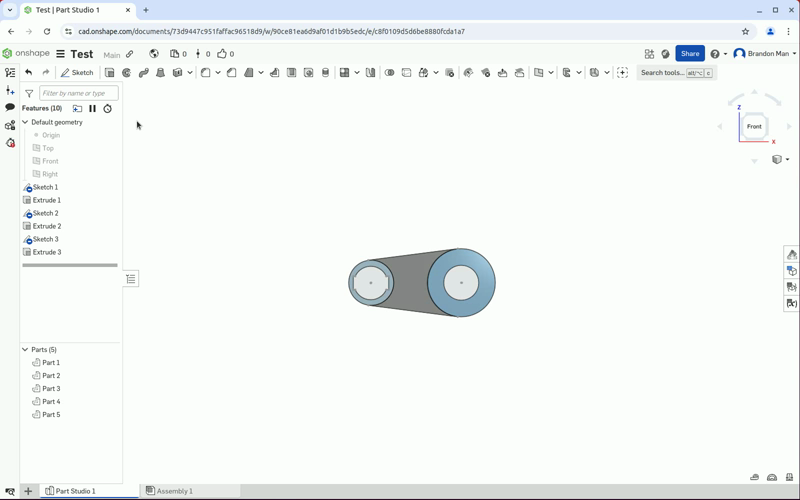
key(shift+7)
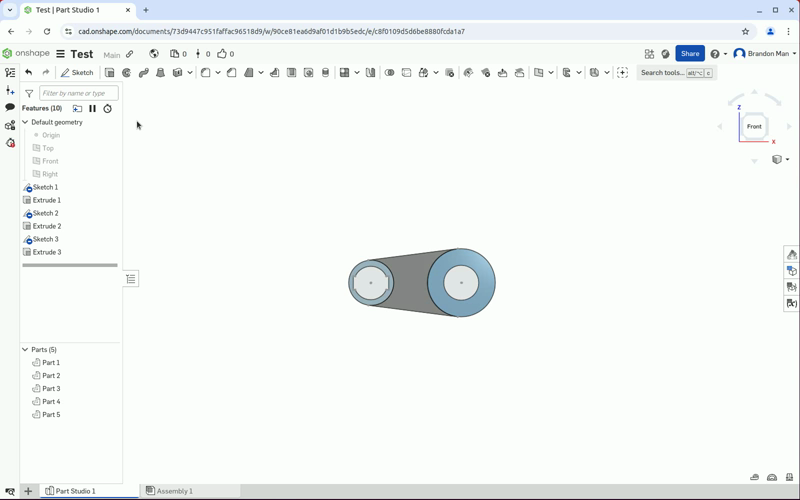
key(left, 2)
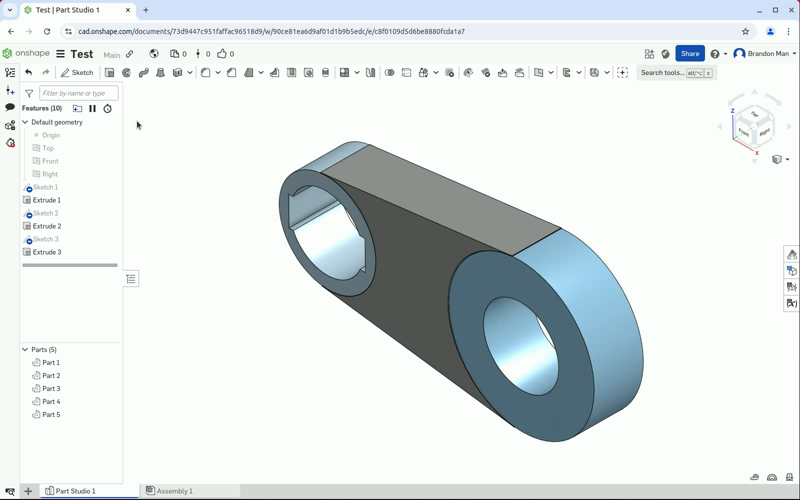
key(down, 2)
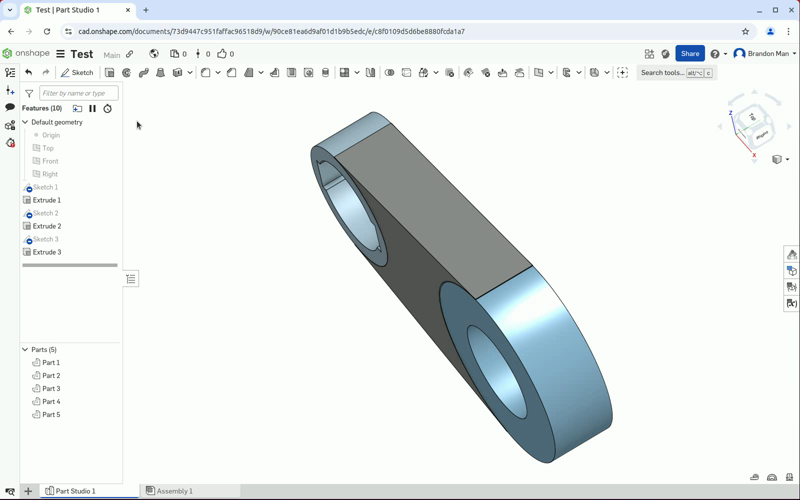
key(up, 2)
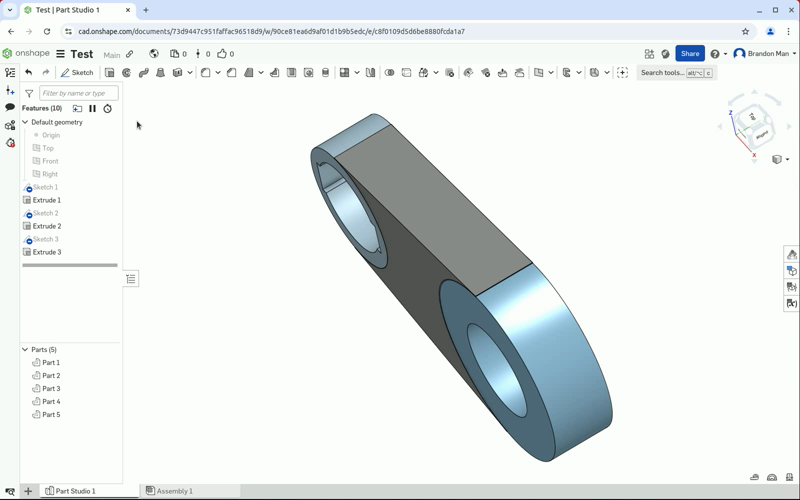
key(right, 2)
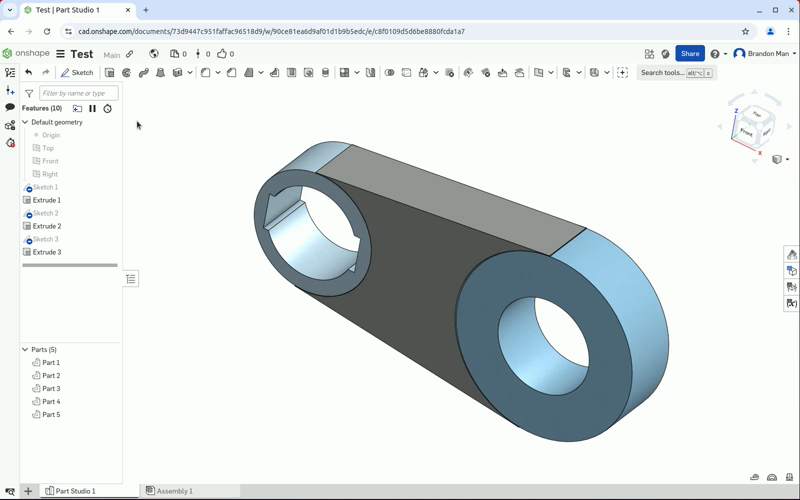
mouse_move(73, 189)
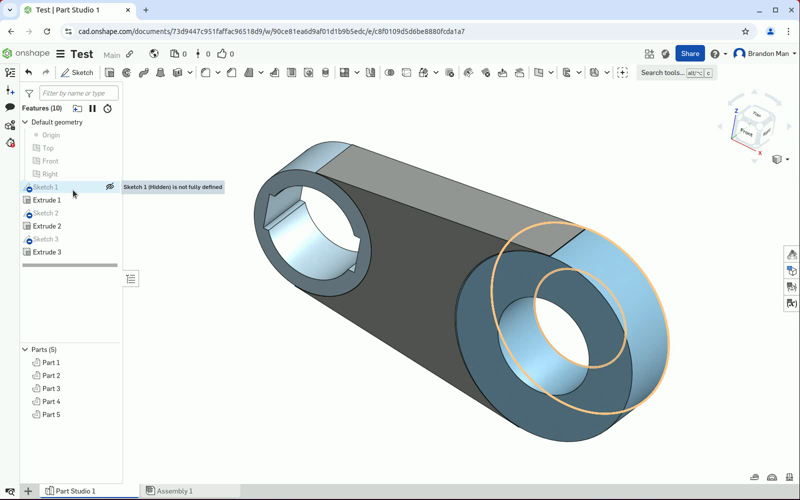
click(73, 189)